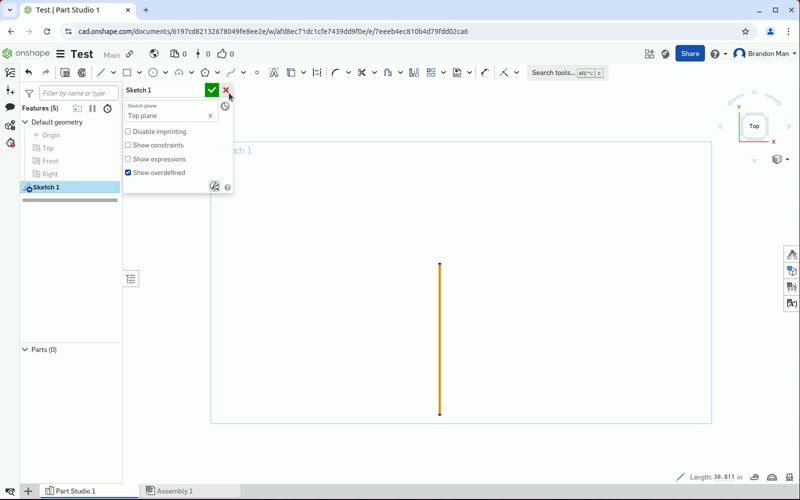
key(shift+h)
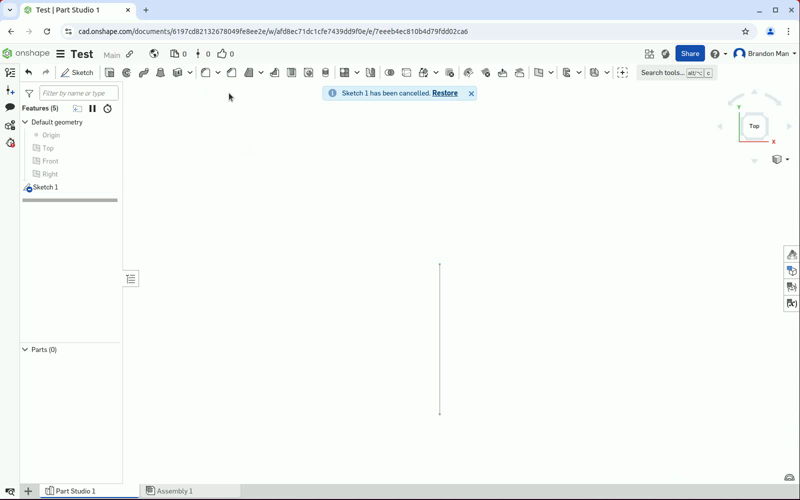
key(shift+s)
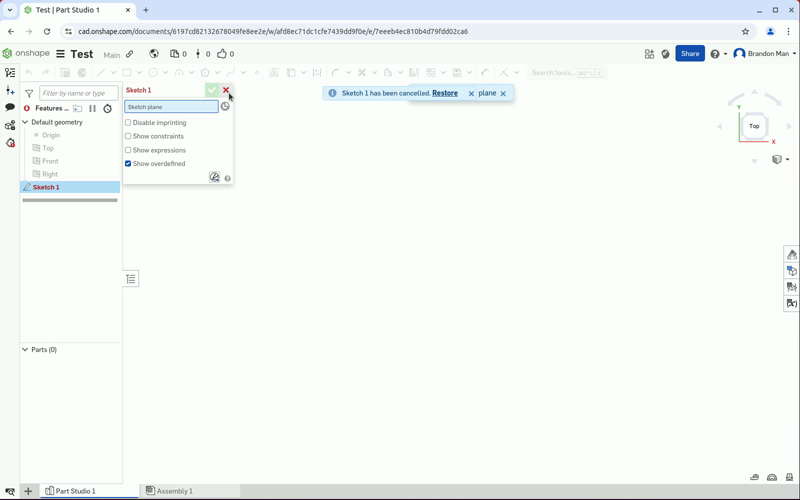
mouse_move(73, 150)
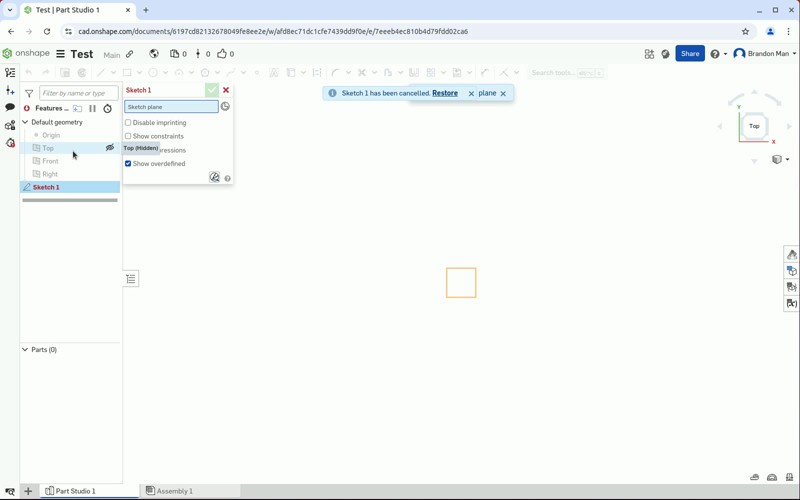
click(73, 150)
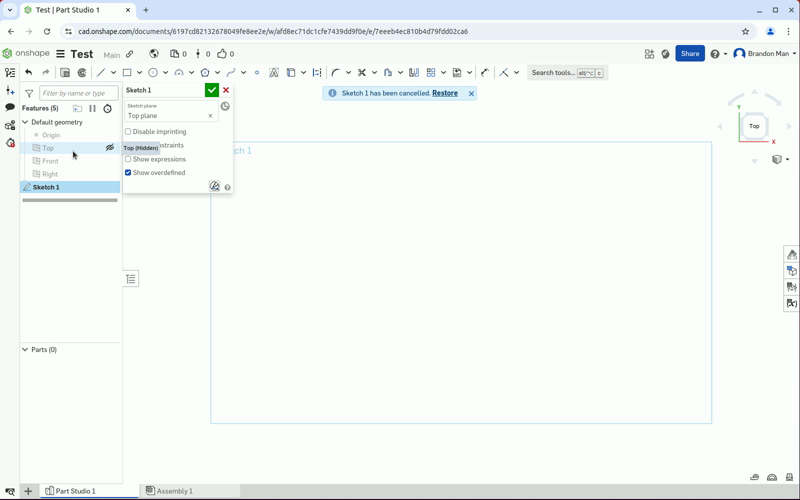
mouse_move(73, 352)
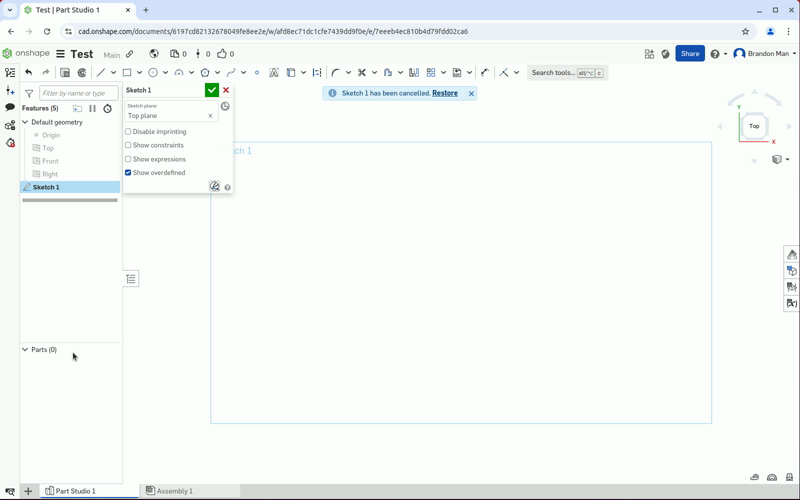
key(y)
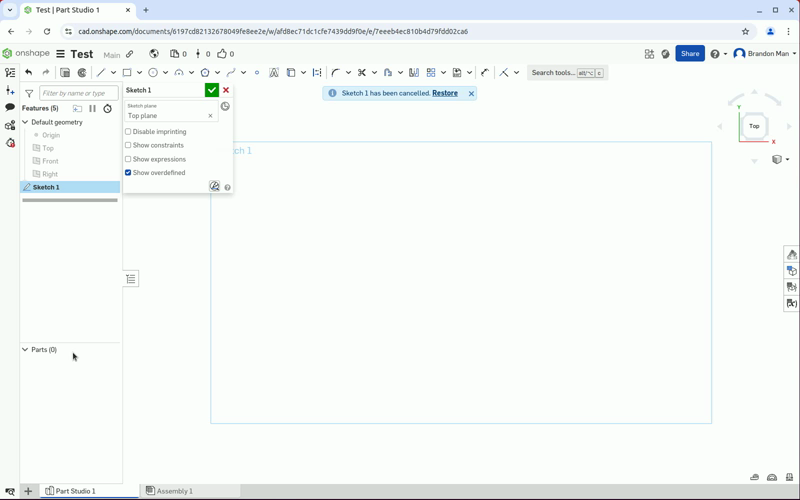
key(l)
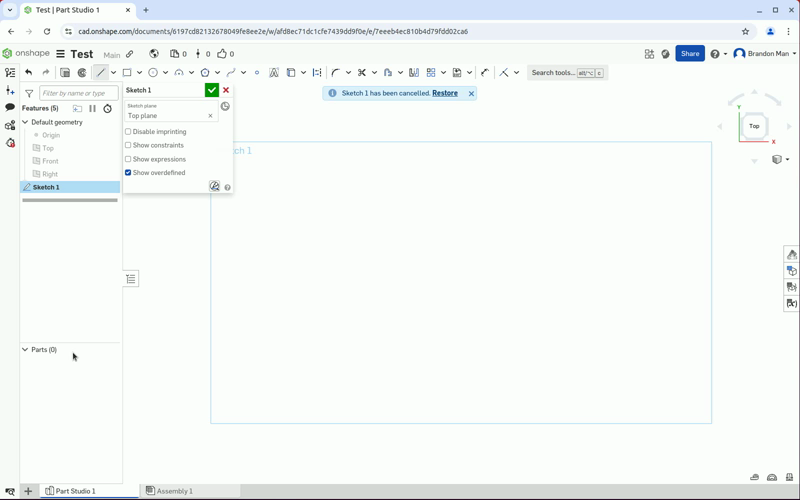
key_down(shift)
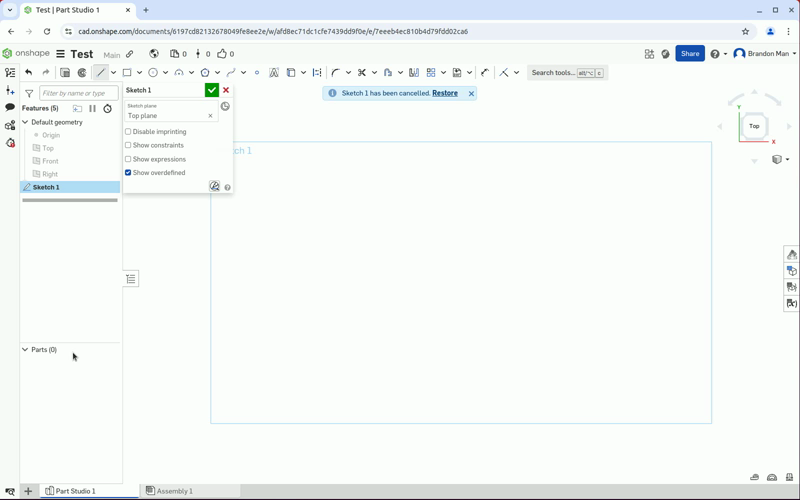
mouse_move(460, 282)
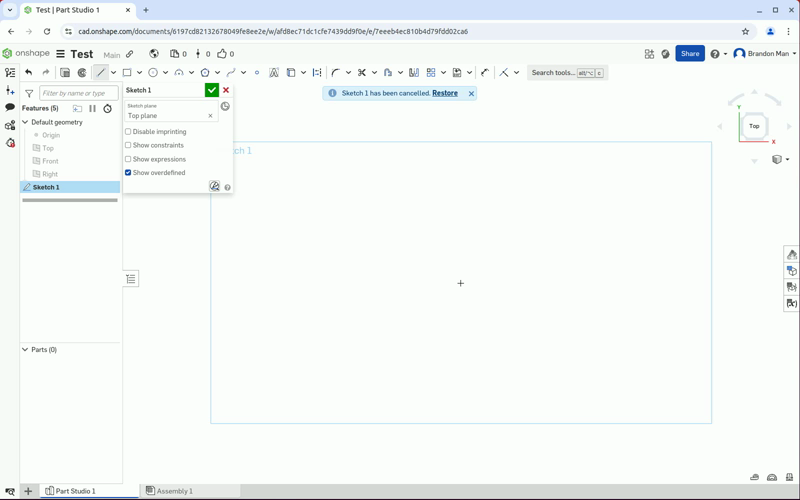
click(460, 282)
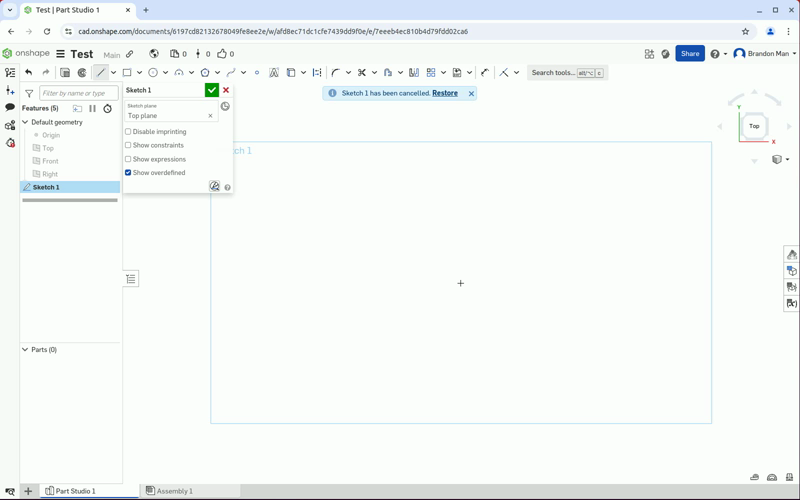
key_up(shift)
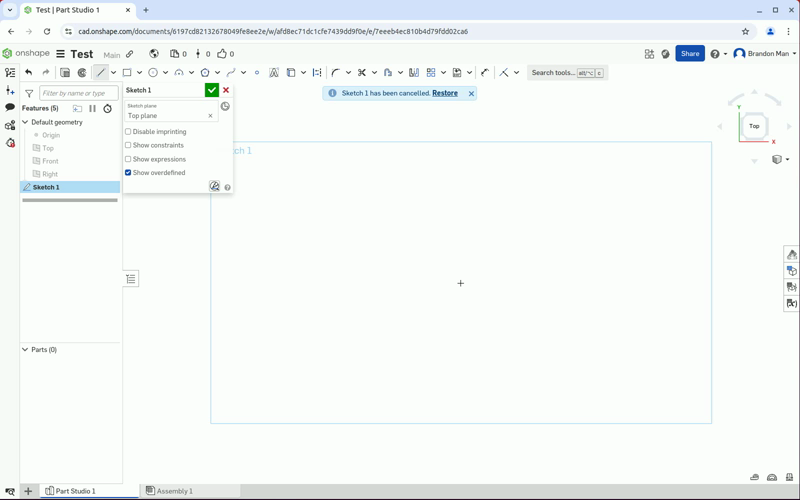
key_down(shift)
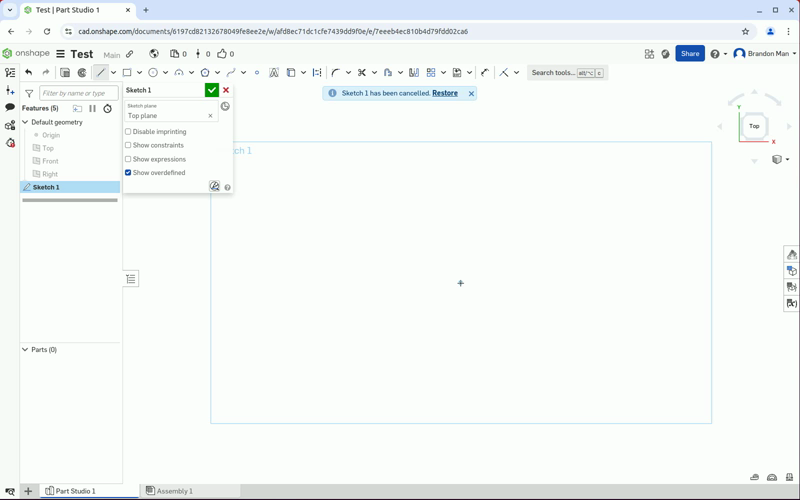
mouse_move(573, 282)
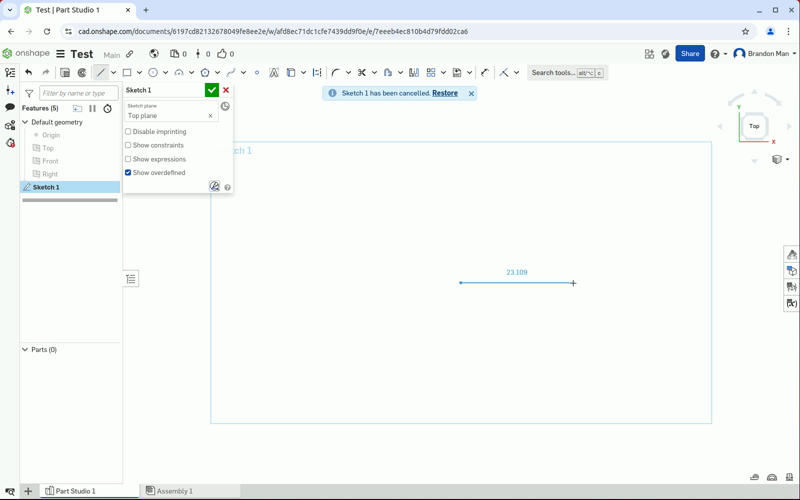
click(573, 282)
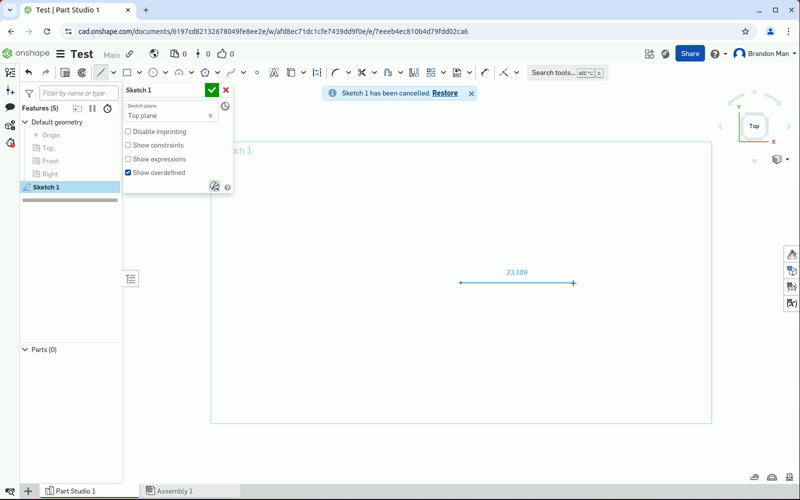
key_up(shift)
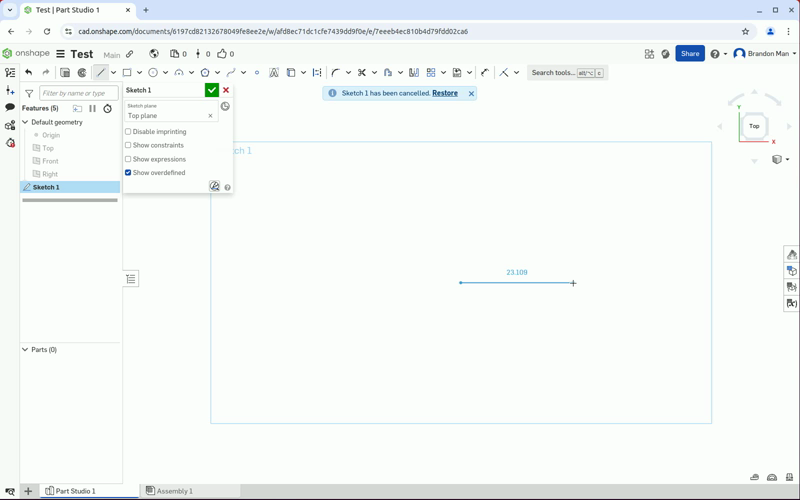
key_down(shift)
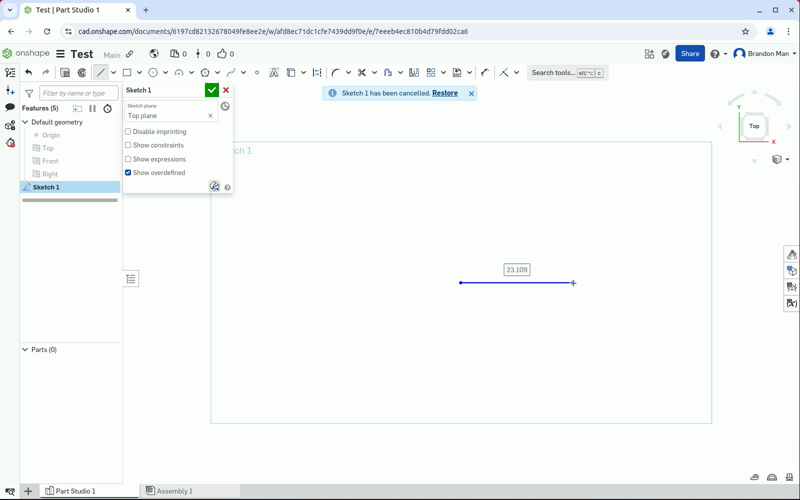
mouse_move(573, 170)
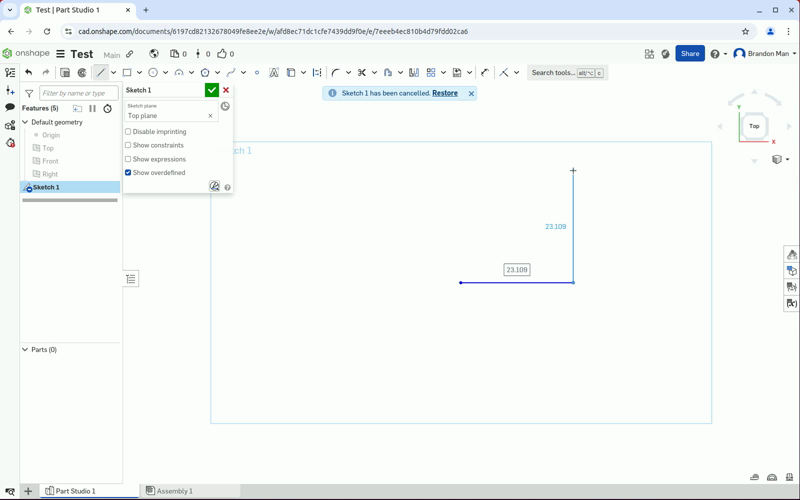
click(573, 170)
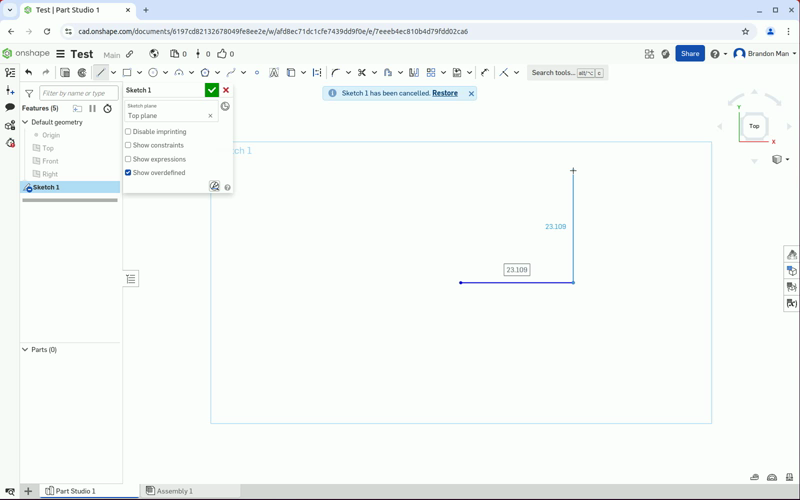
key_up(shift)
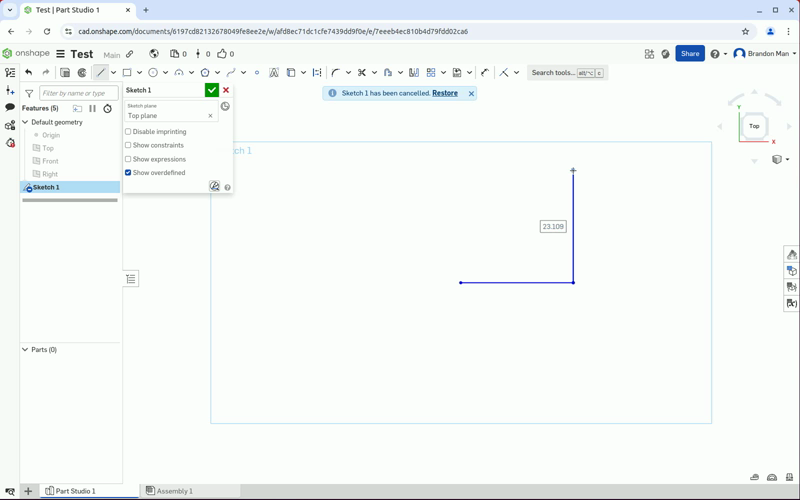
key_down(shift)
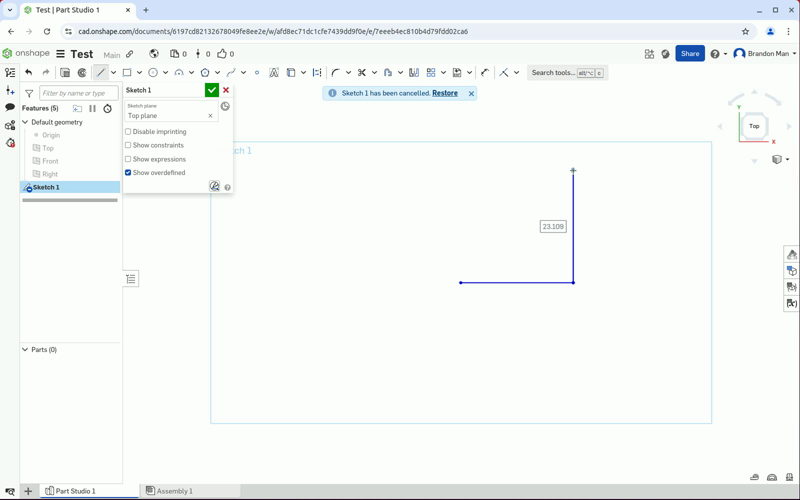
mouse_move(460, 170)
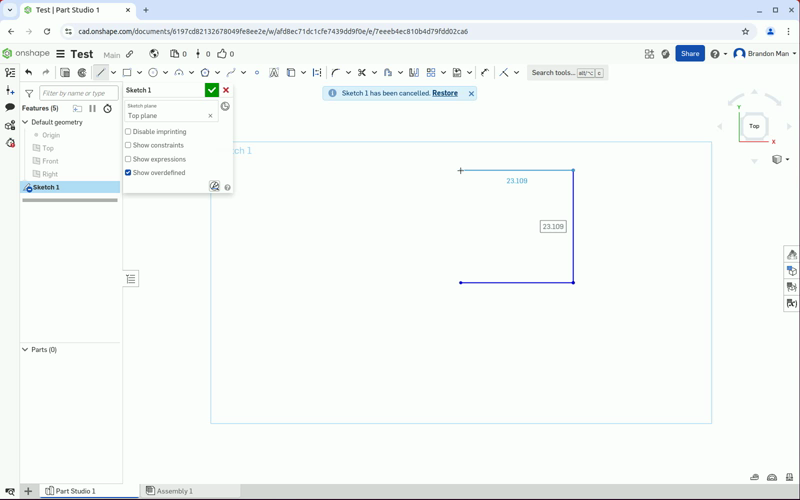
click(460, 170)
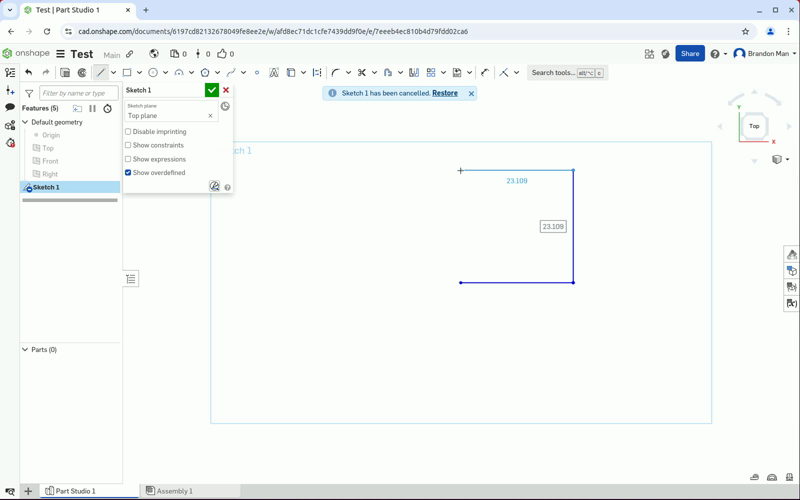
key_up(shift)
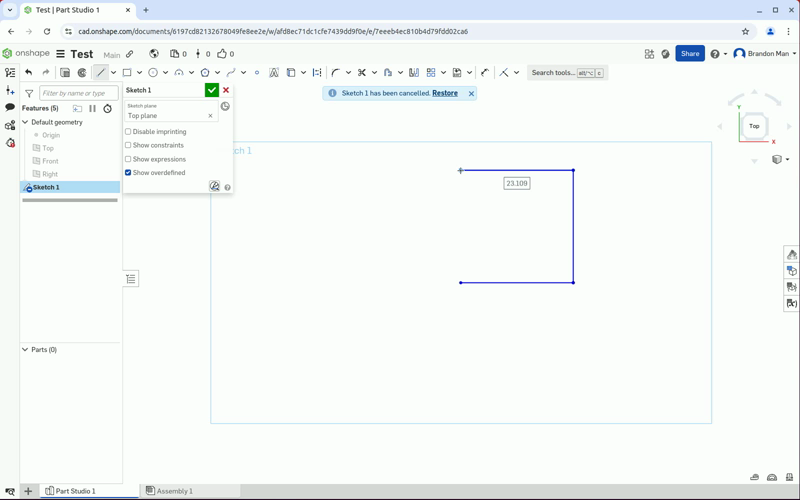
key_down(shift)
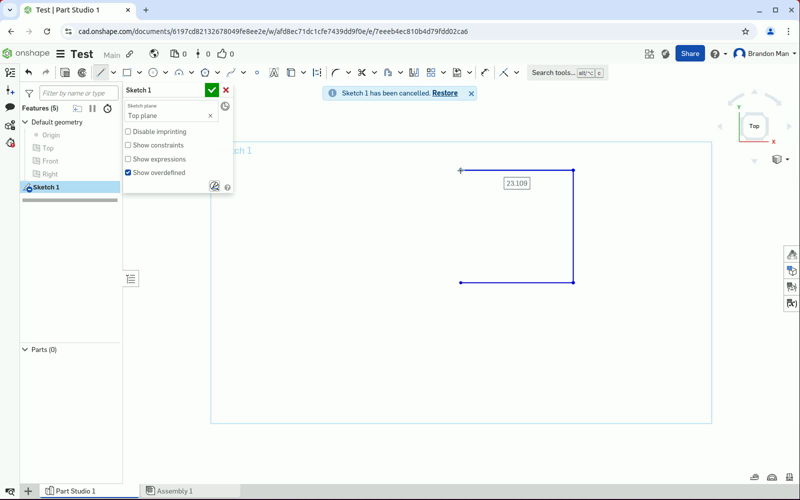
mouse_move(460, 282)
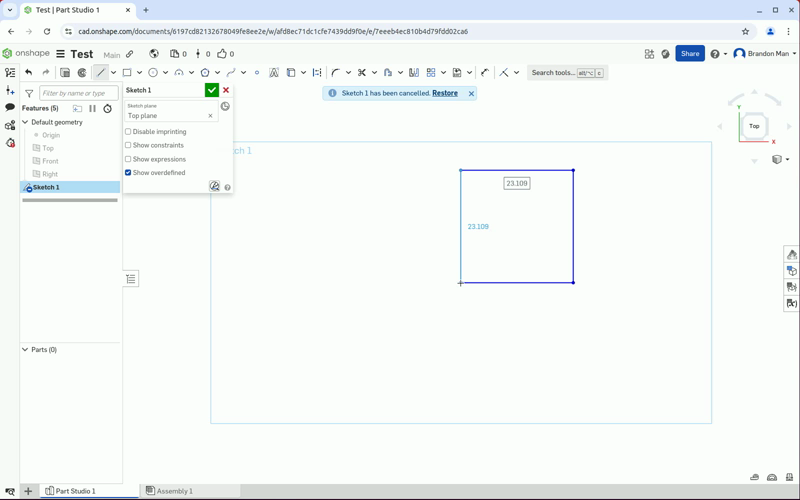
key_up(shift)
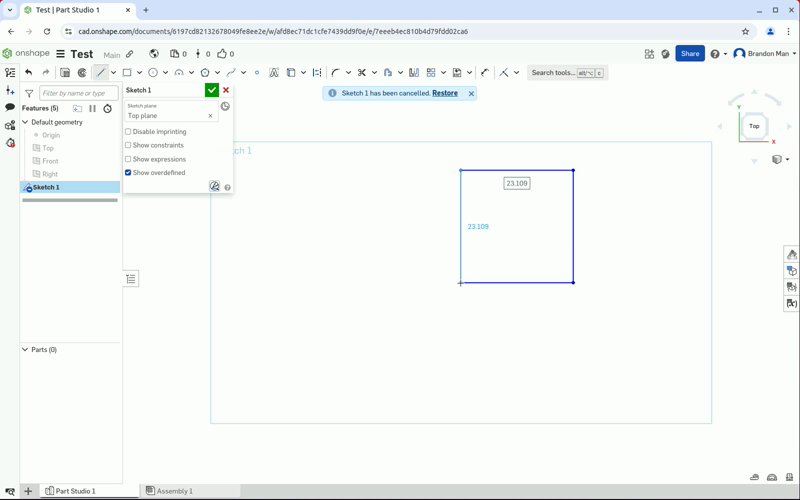
click(460, 282)
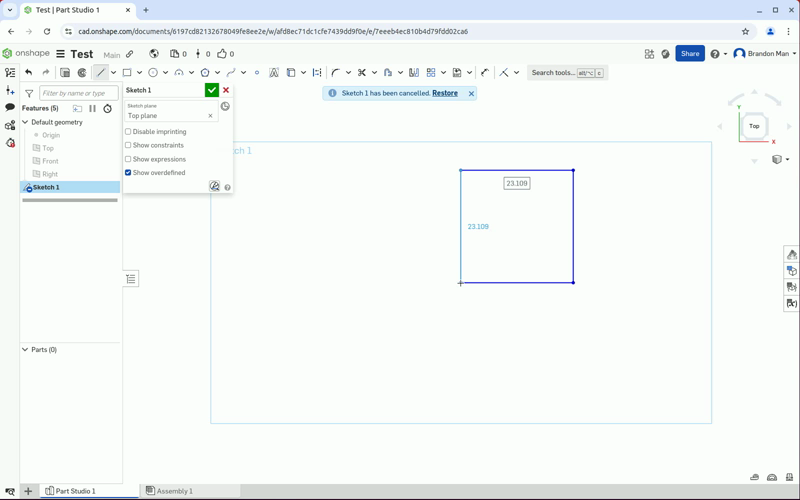
key(esc)
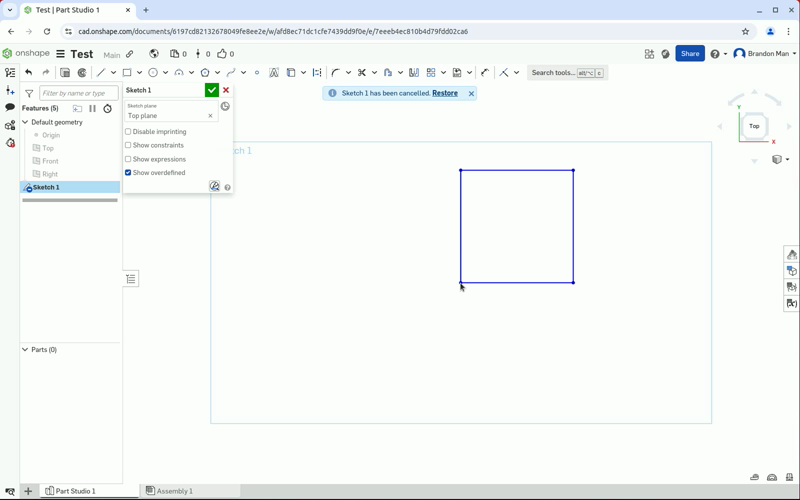
mouse_move(511, 187)
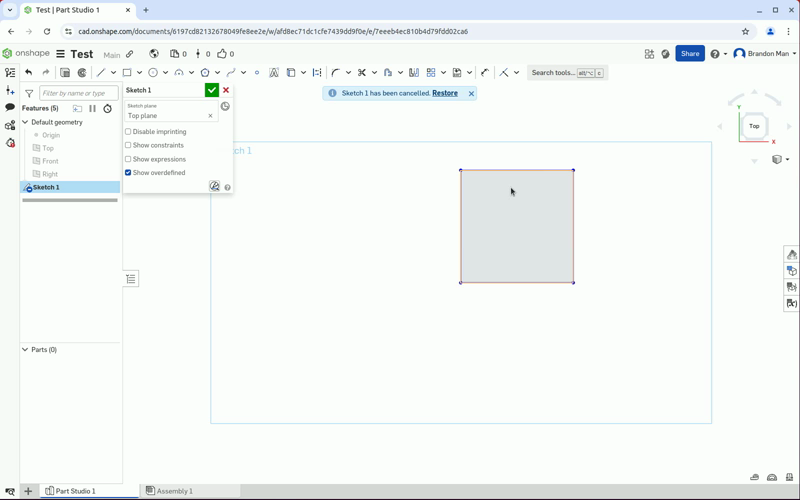
click(511, 187)
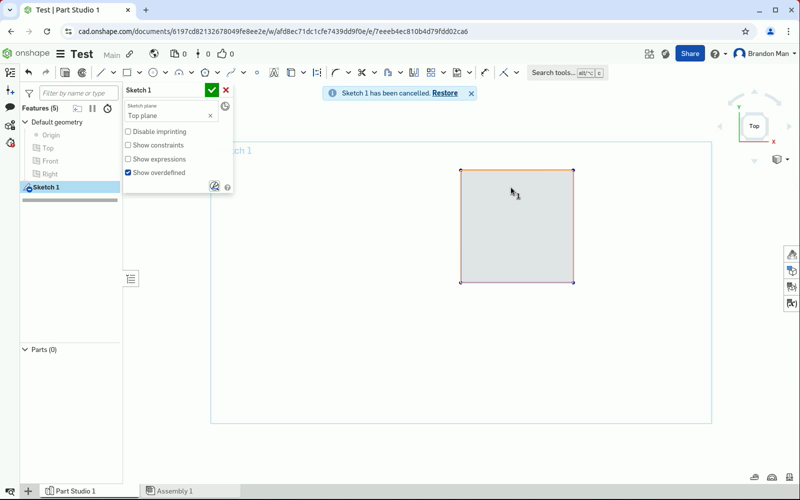
mouse_move(73, 352)
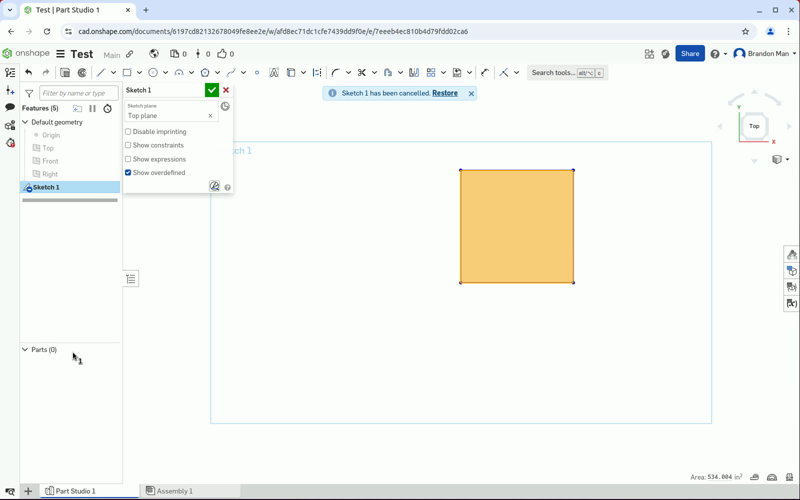
key(shift+y)
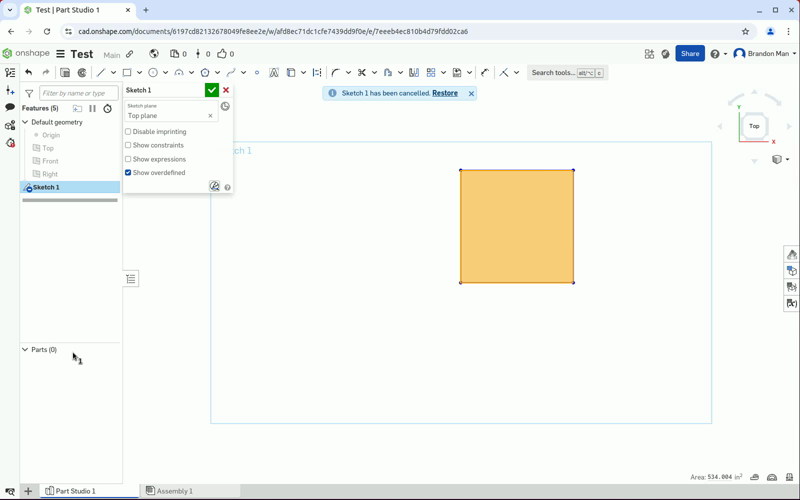
key(shift+e)
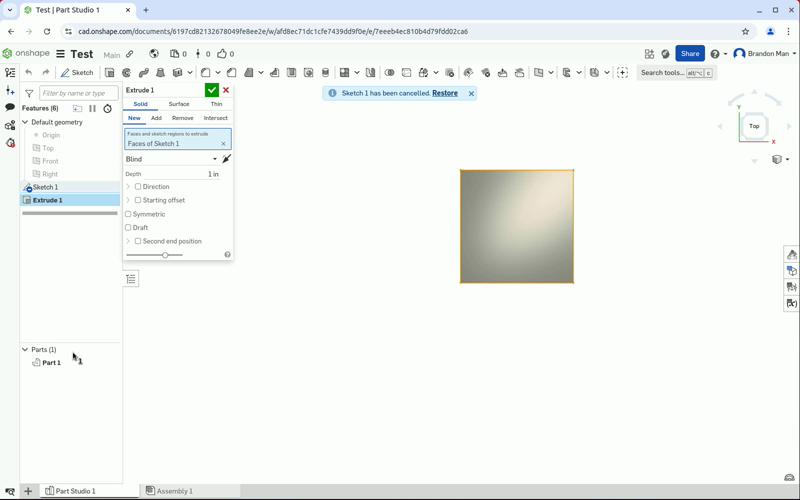
mouse_move(143, 106)
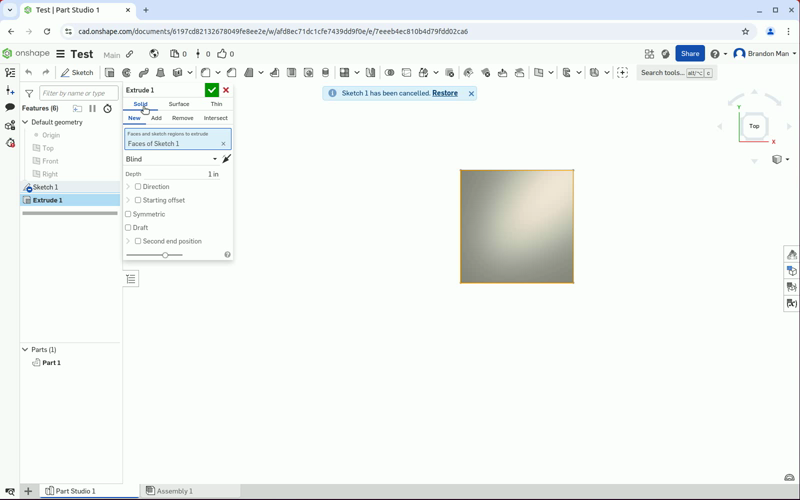
click(143, 106)
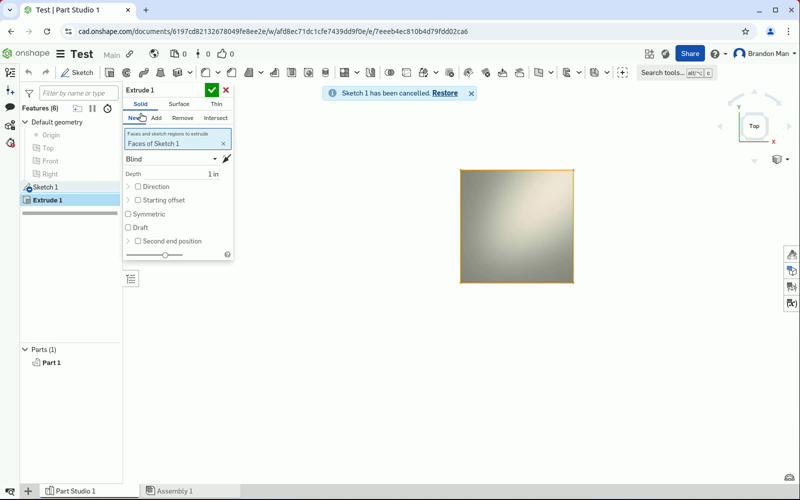
mouse_move(137, 120)
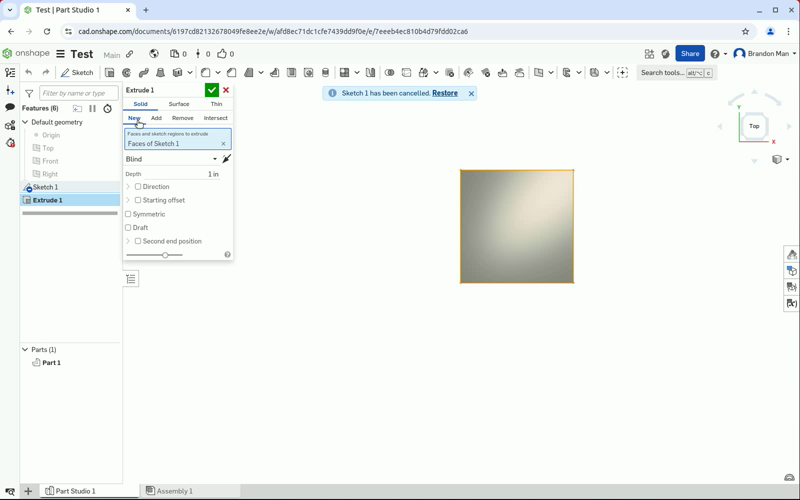
click(137, 120)
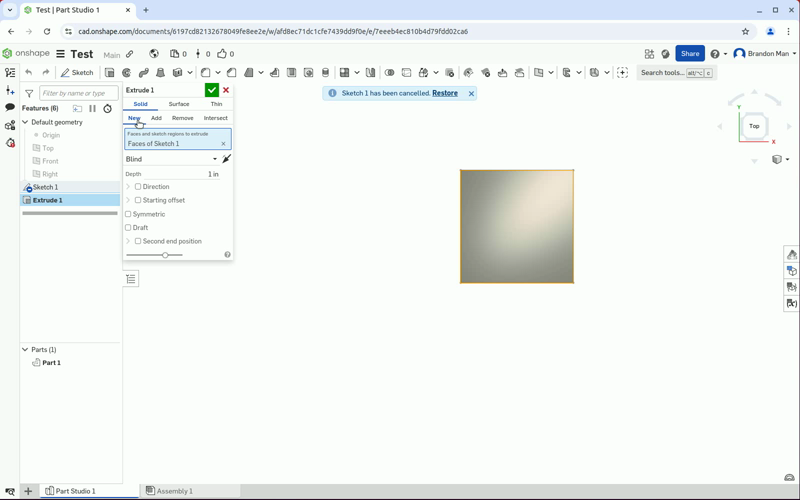
key(tab, 4)
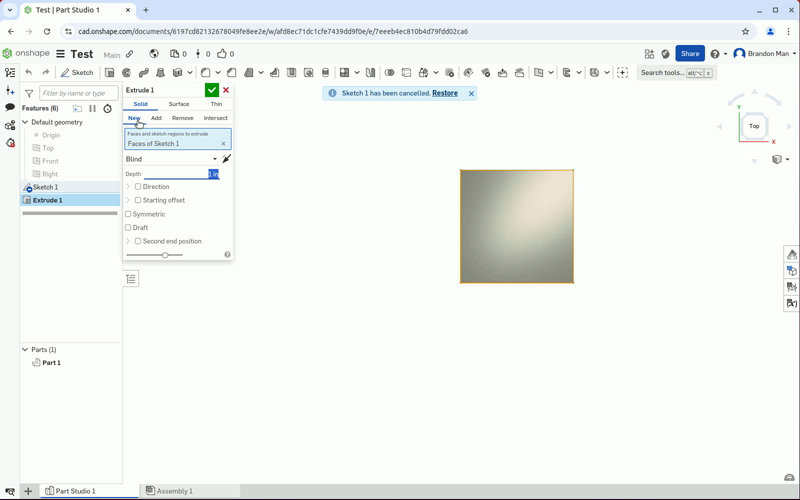
text(0.241)
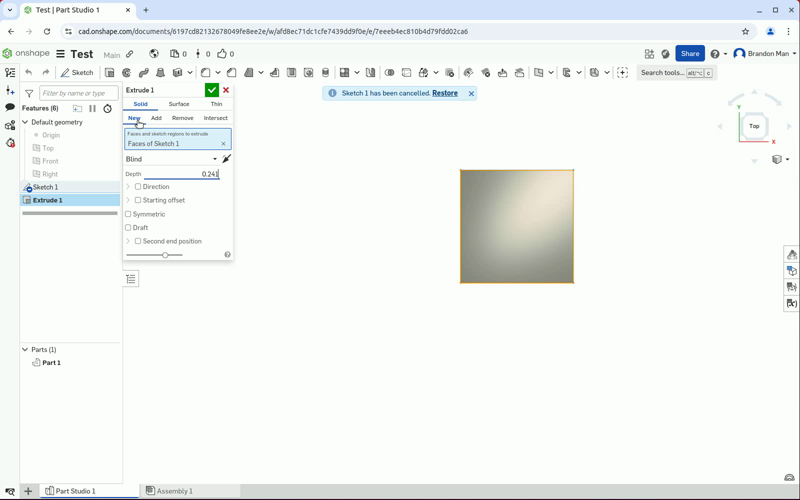
key(enter)
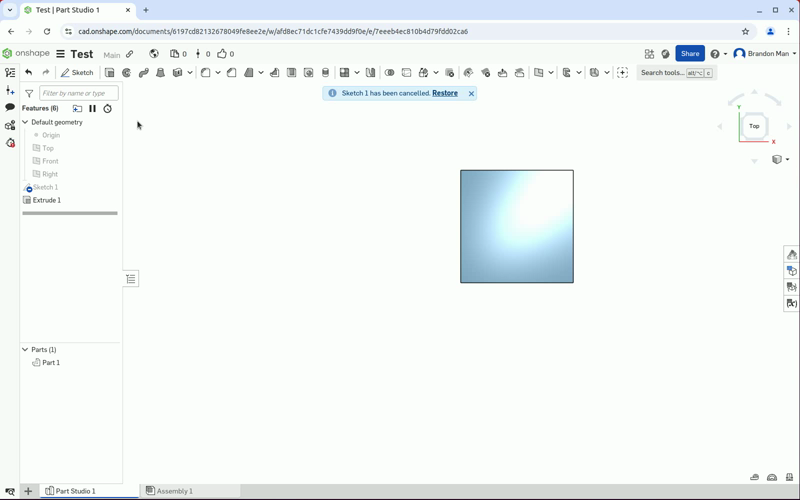
key(shift+h)
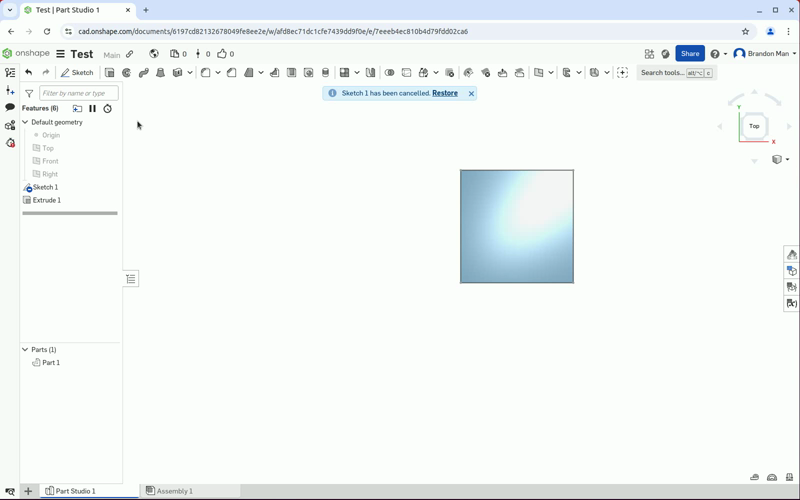
key(shift+h)
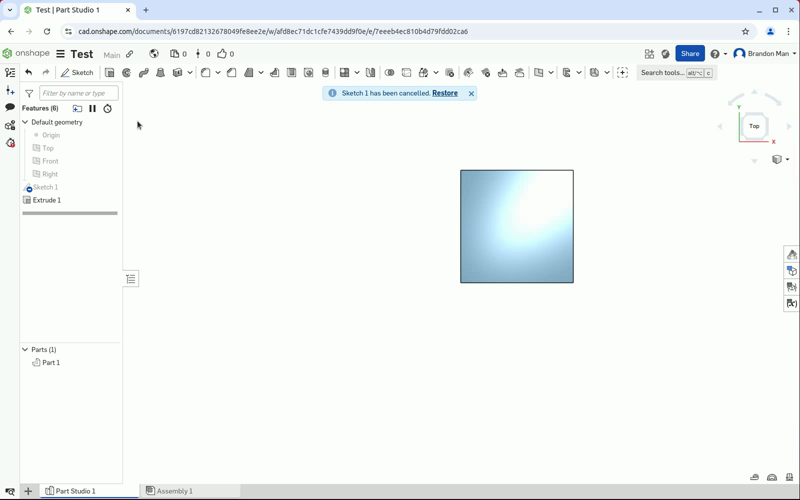
mouse_move(73, 189)
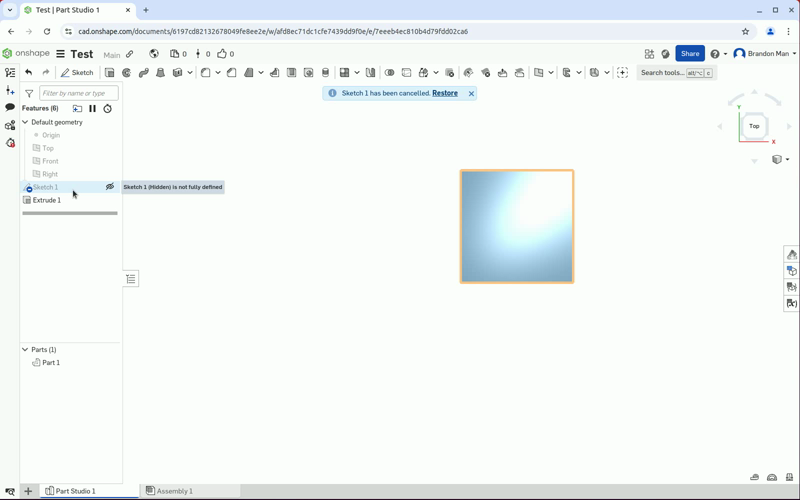
click(73, 189)
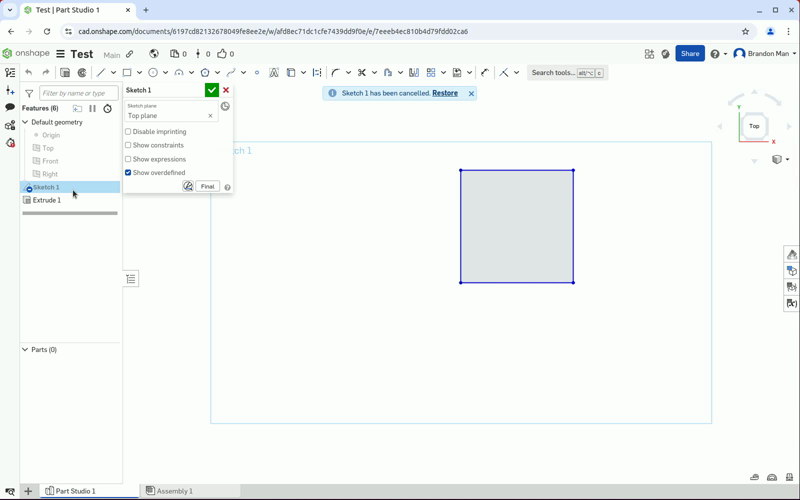
mouse_move(229, 92)
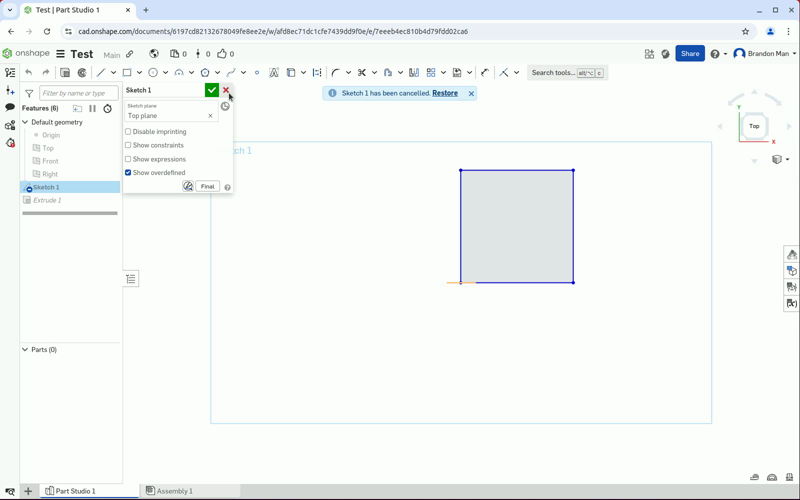
click(229, 92)
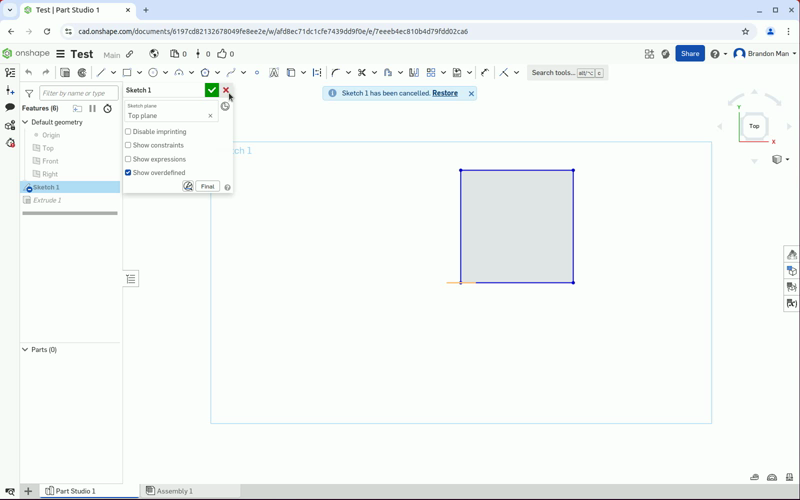
key(shift+s)
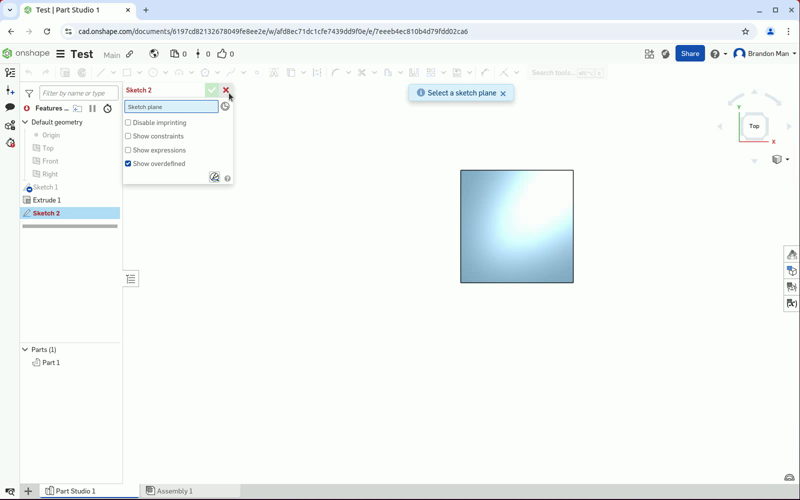
mouse_move(73, 150)
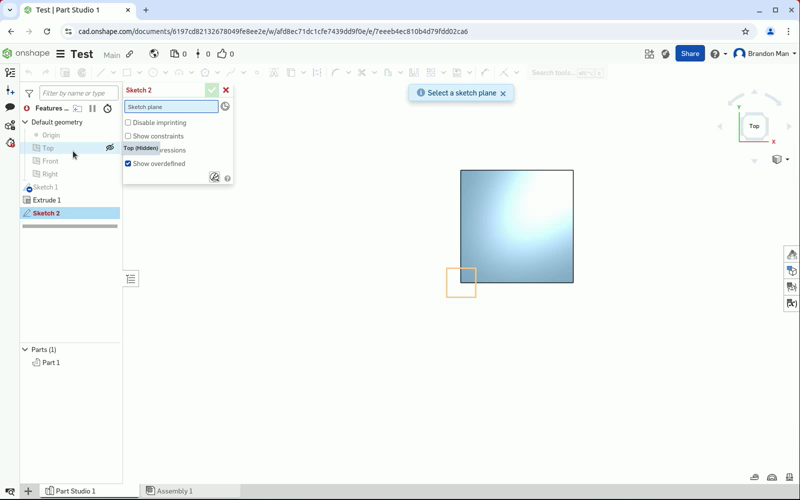
click(73, 150)
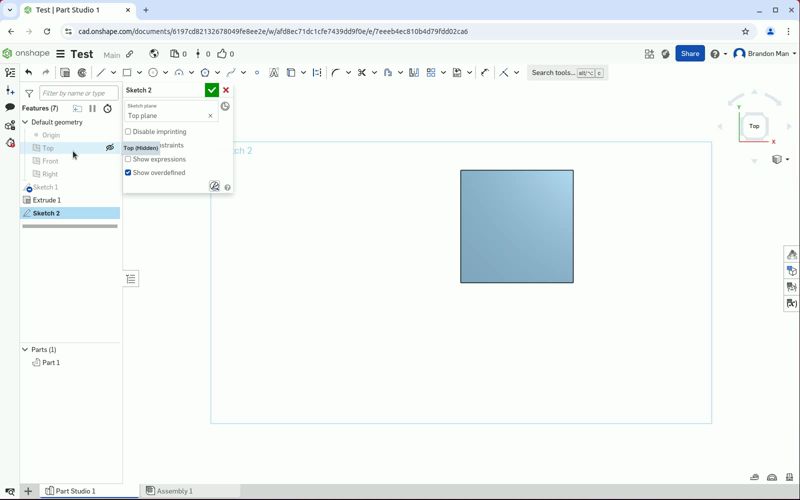
mouse_move(73, 352)
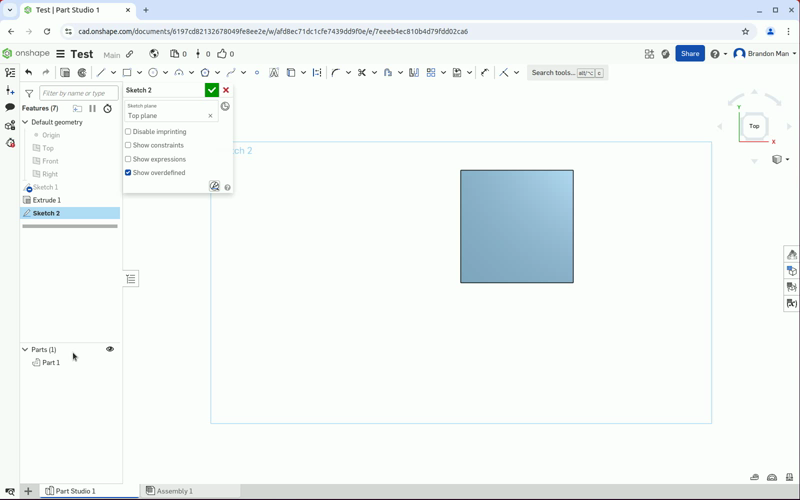
key(y)
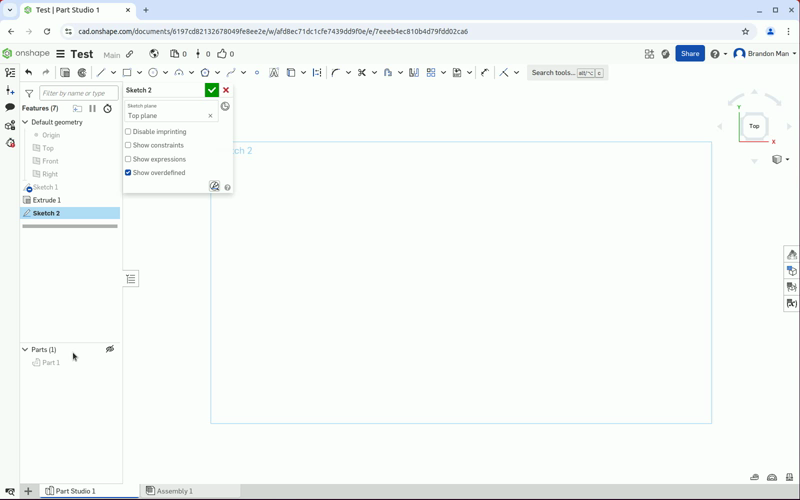
key(l)
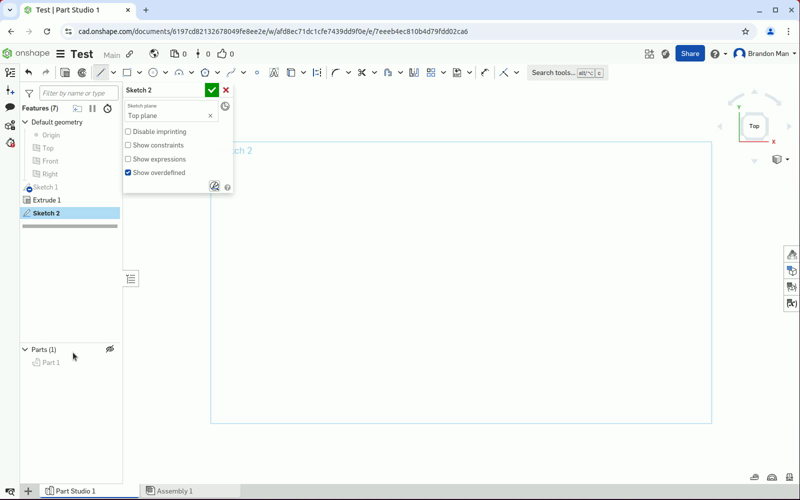
key_down(shift)
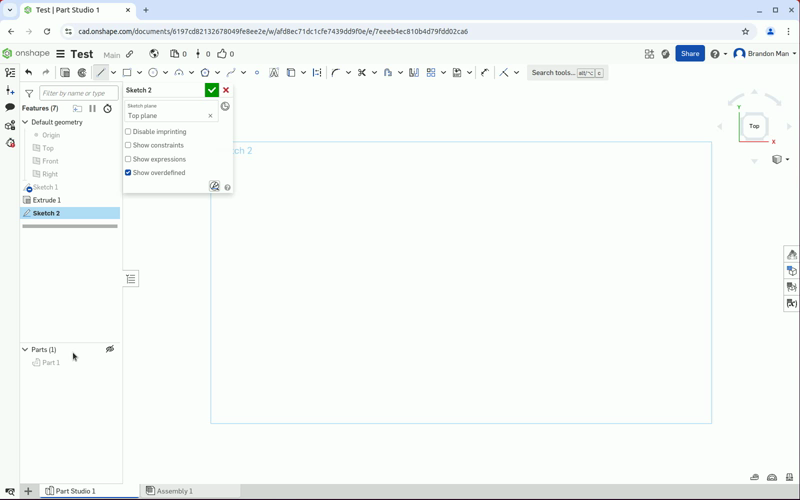
mouse_move(460, 282)
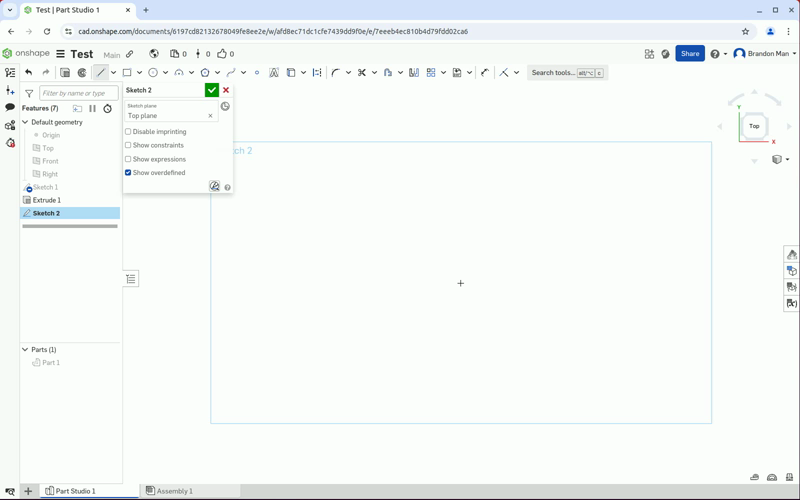
click(460, 282)
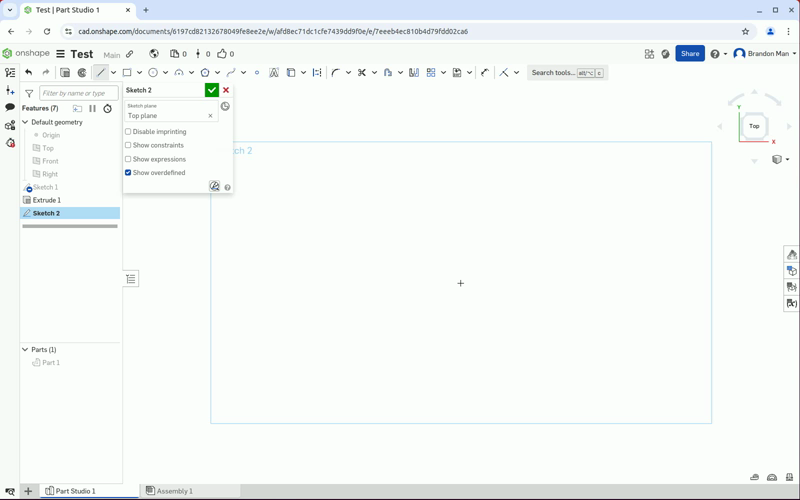
key_up(shift)
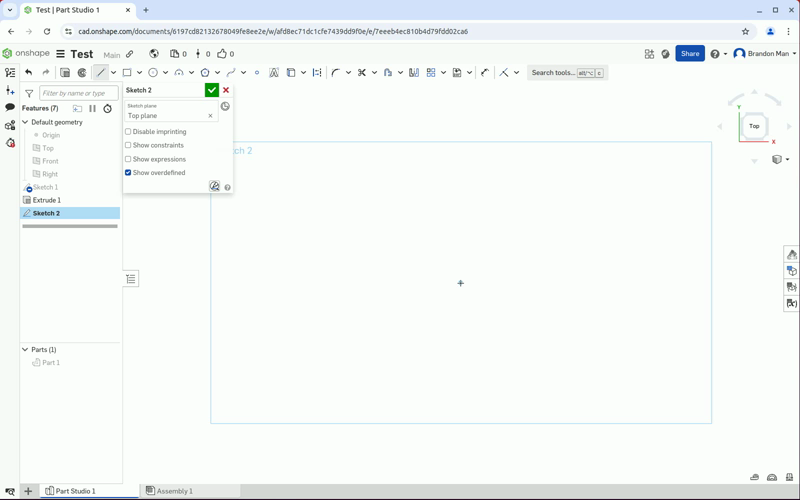
key_down(shift)
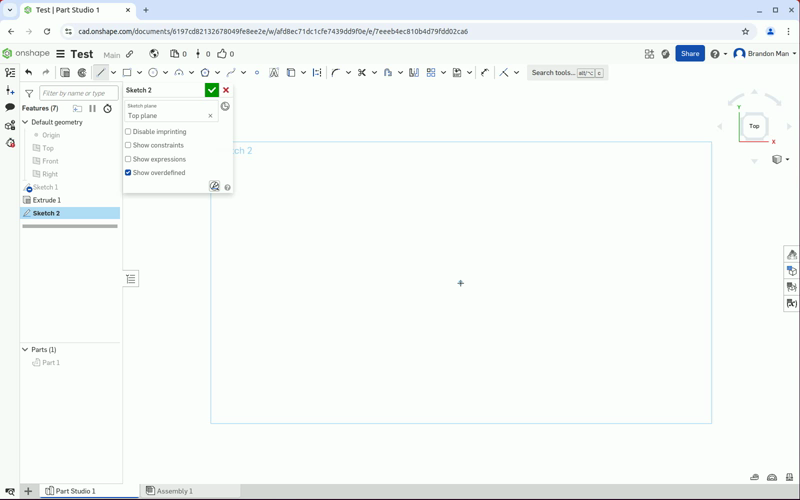
mouse_move(573, 282)
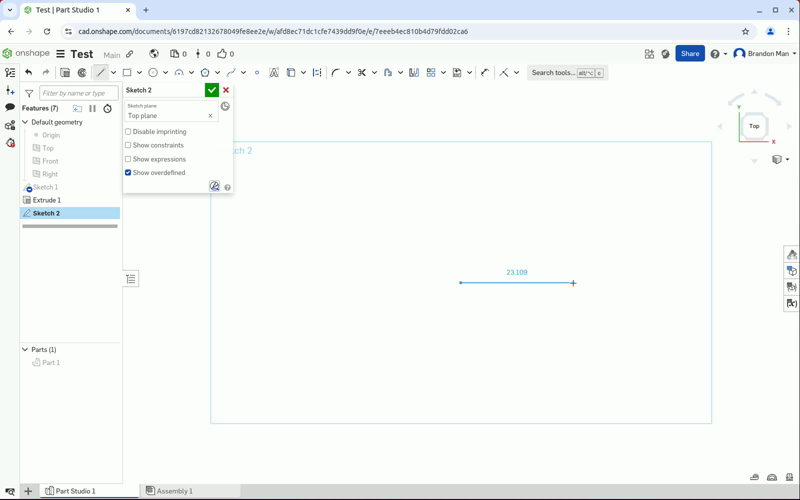
click(573, 282)
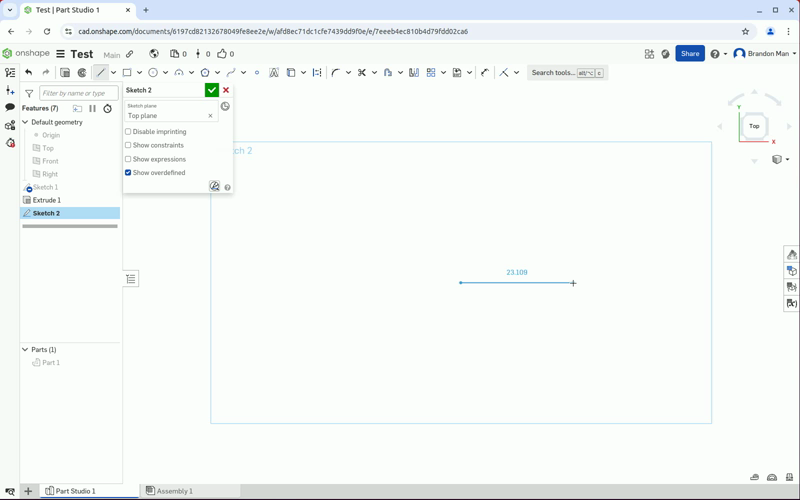
key_up(shift)
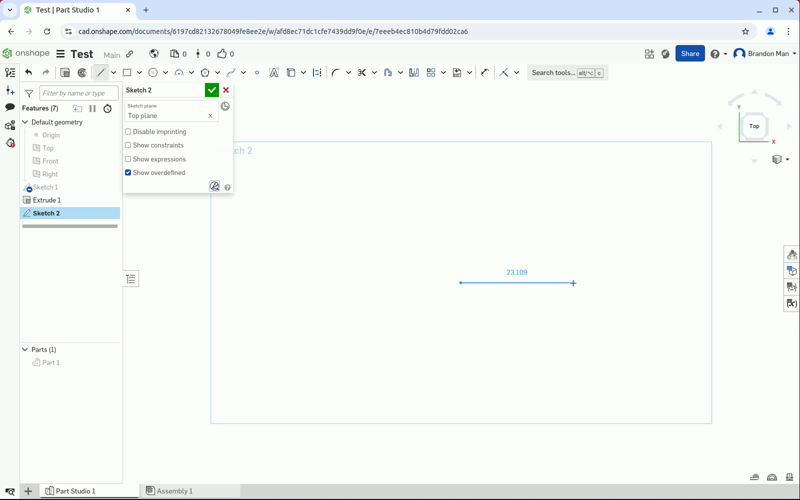
key_down(shift)
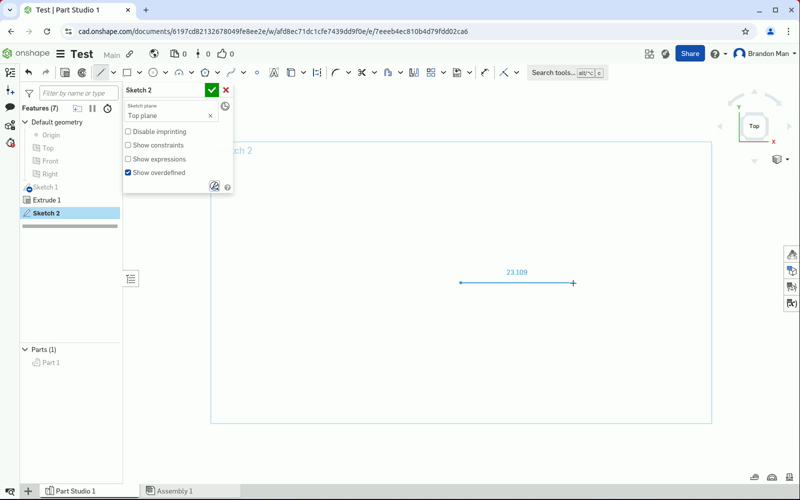
mouse_move(573, 170)
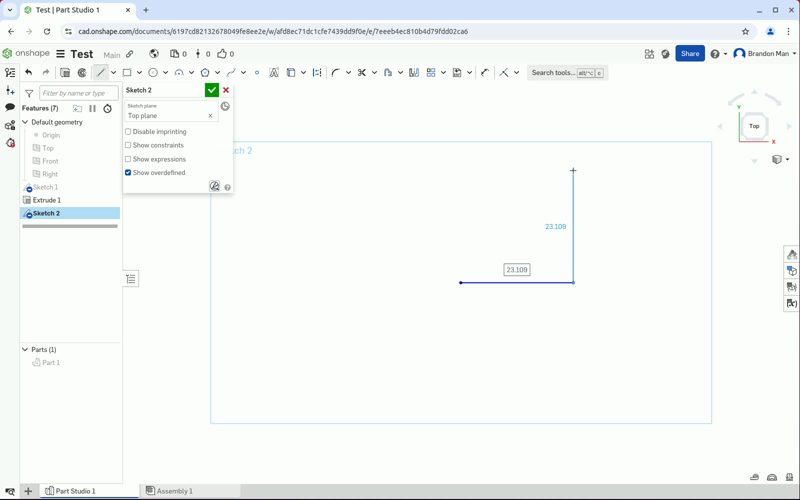
click(573, 170)
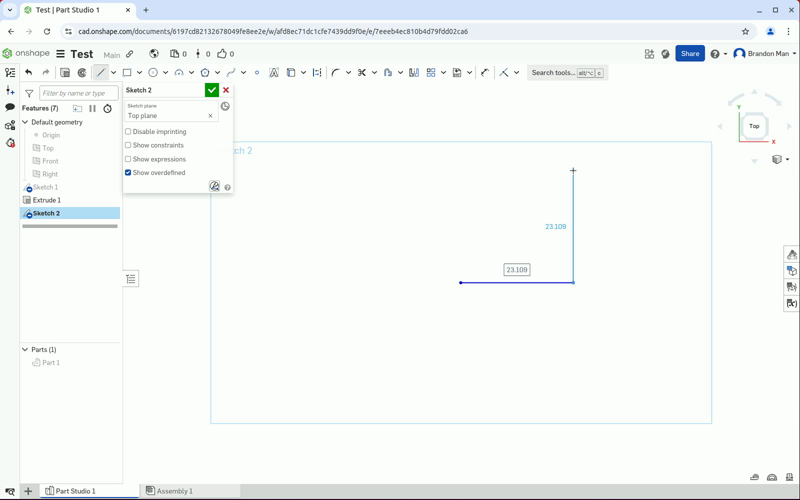
key_up(shift)
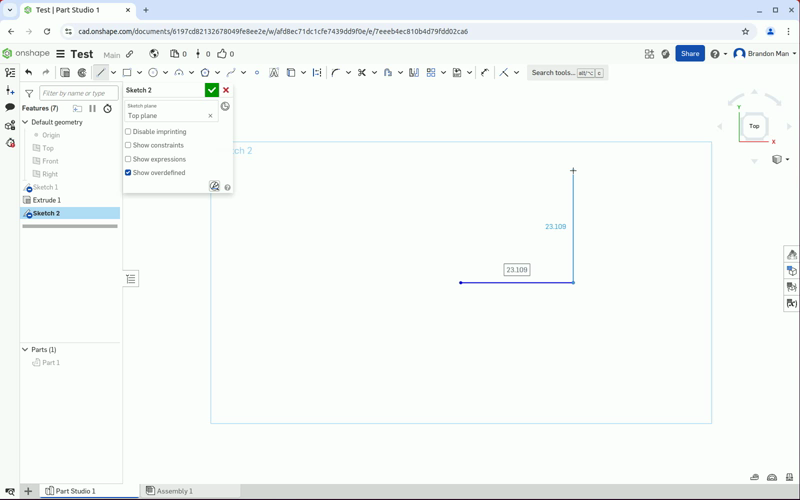
key_down(shift)
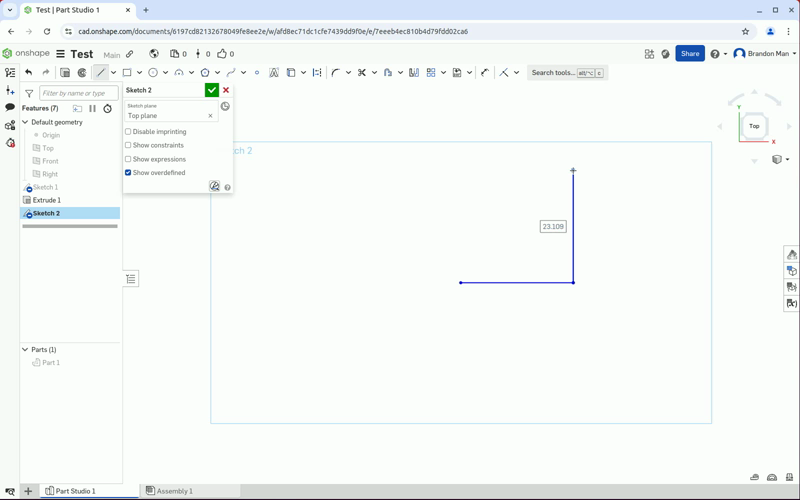
mouse_move(460, 170)
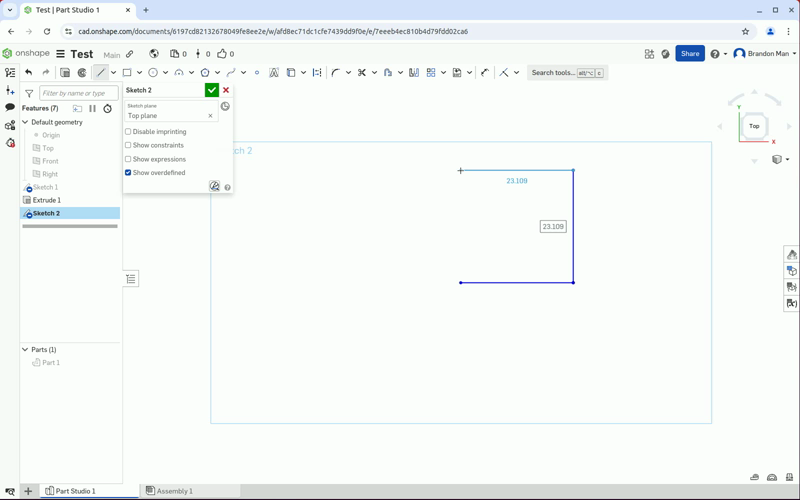
click(460, 170)
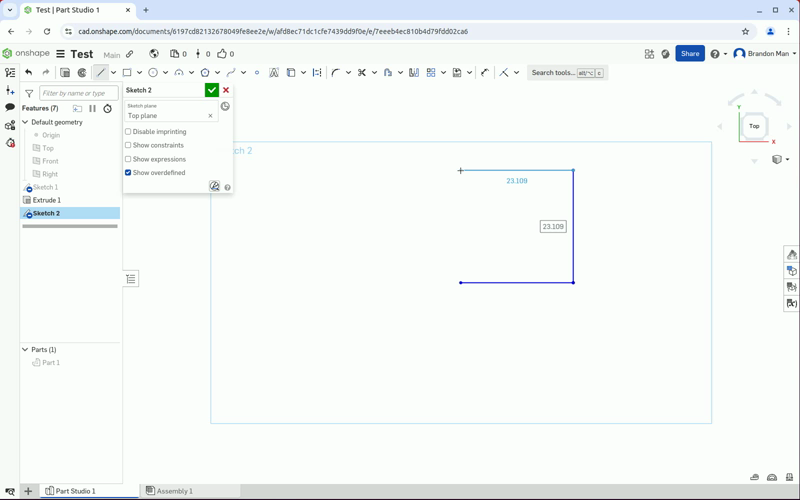
key_up(shift)
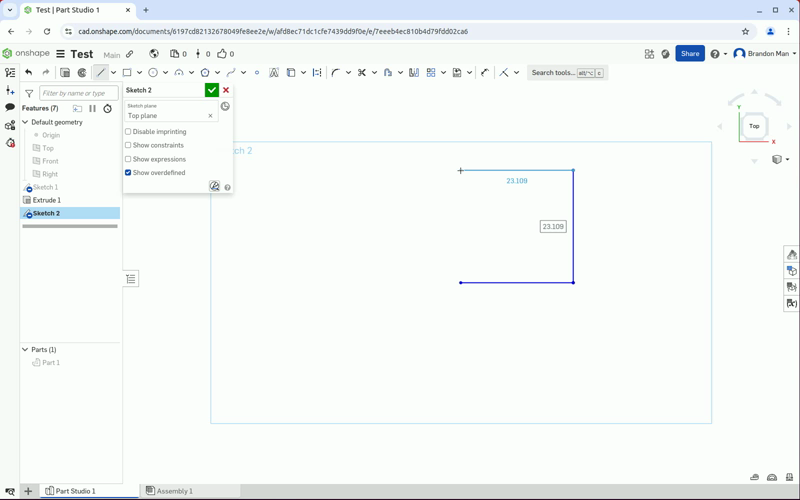
key_down(shift)
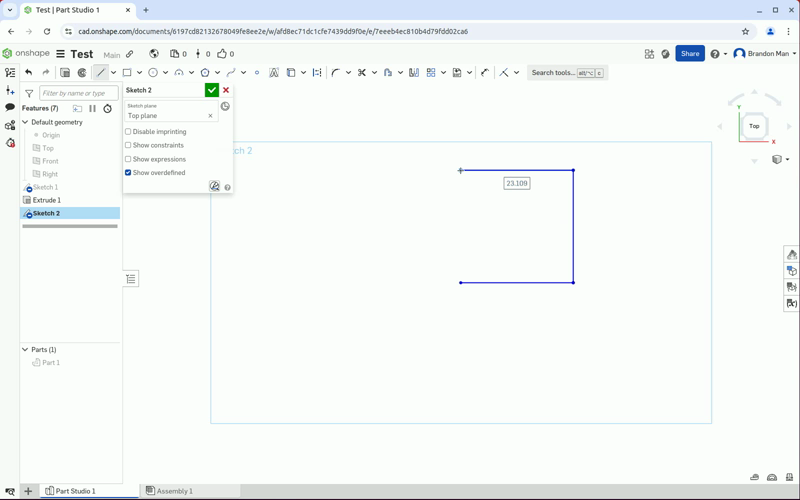
mouse_move(460, 282)
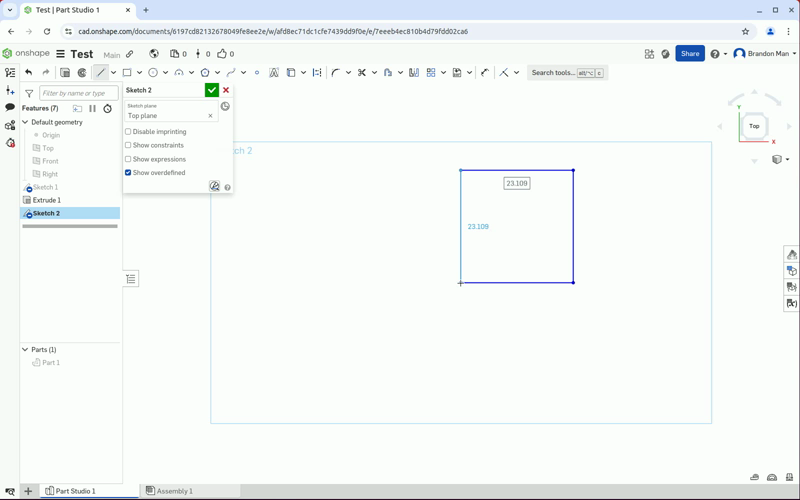
key_up(shift)
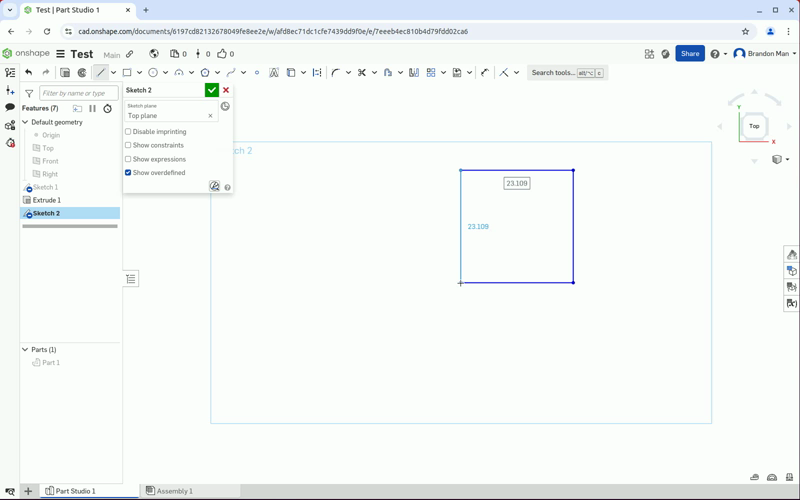
click(460, 282)
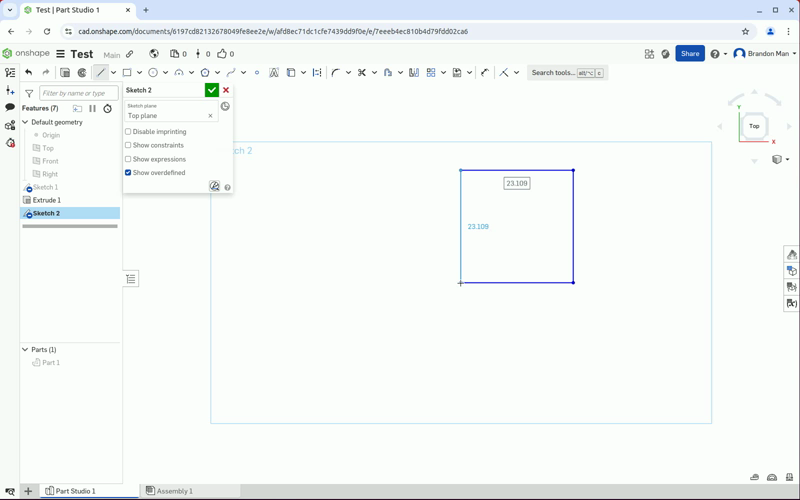
key(esc)
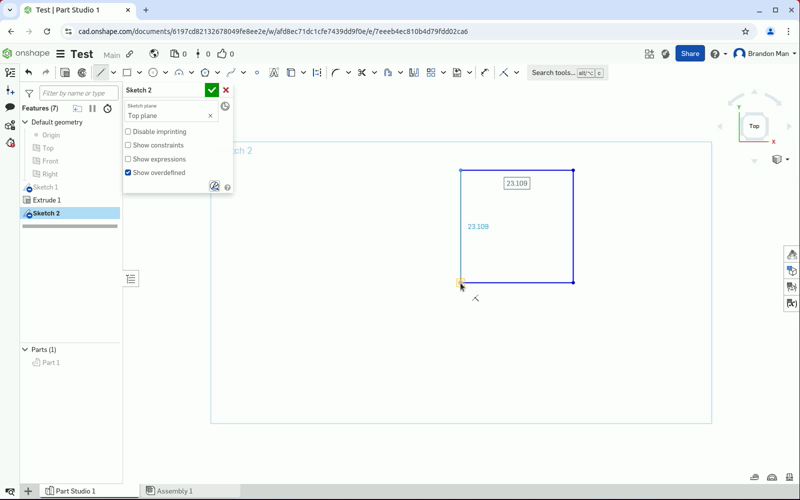
mouse_move(502, 256)
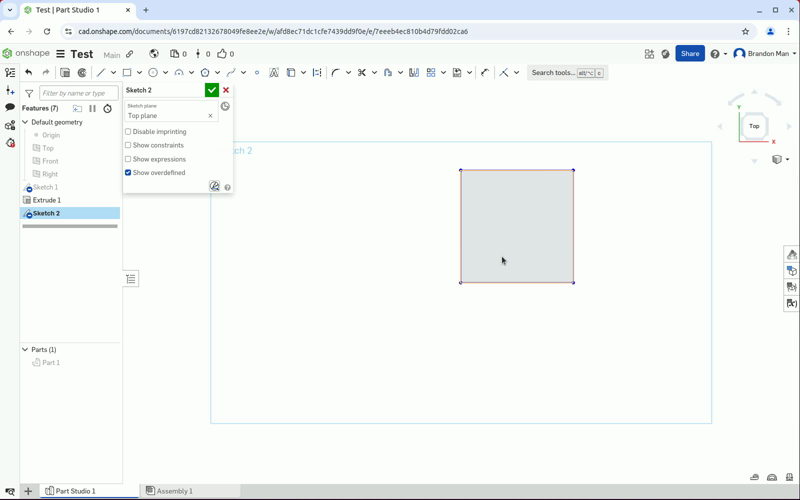
click(502, 256)
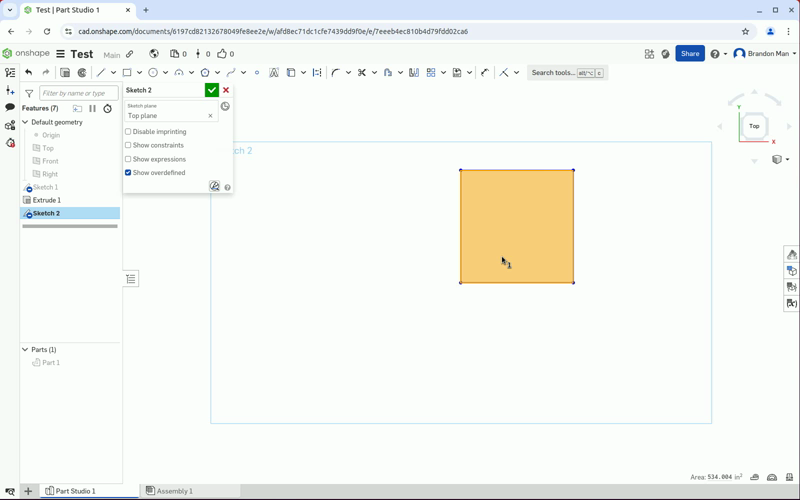
mouse_move(73, 352)
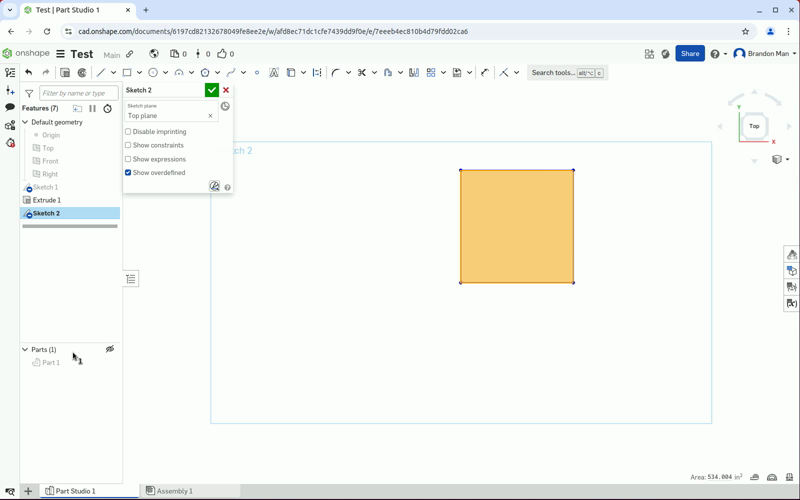
key(shift+y)
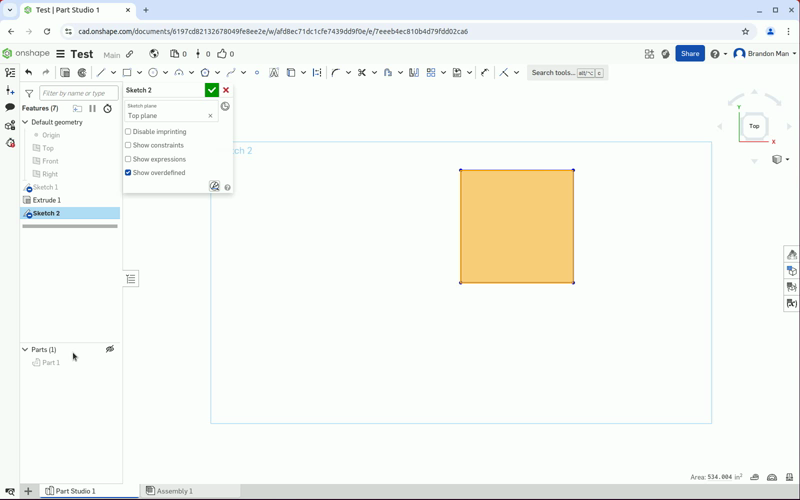
key(shift+e)
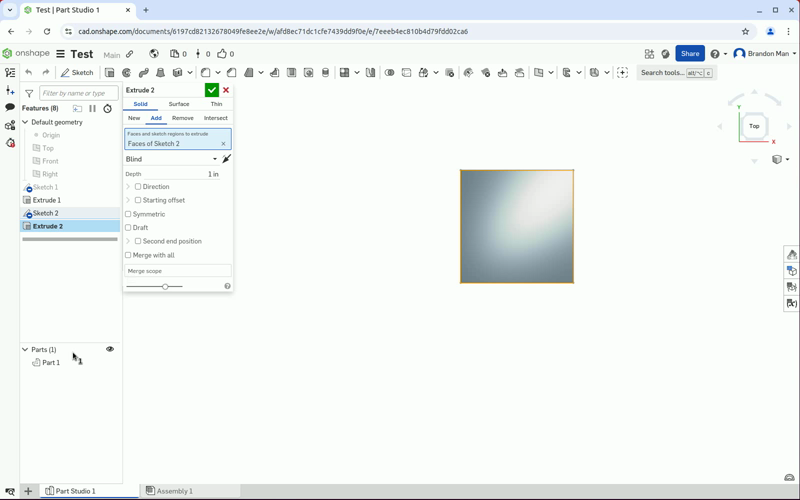
mouse_move(143, 106)
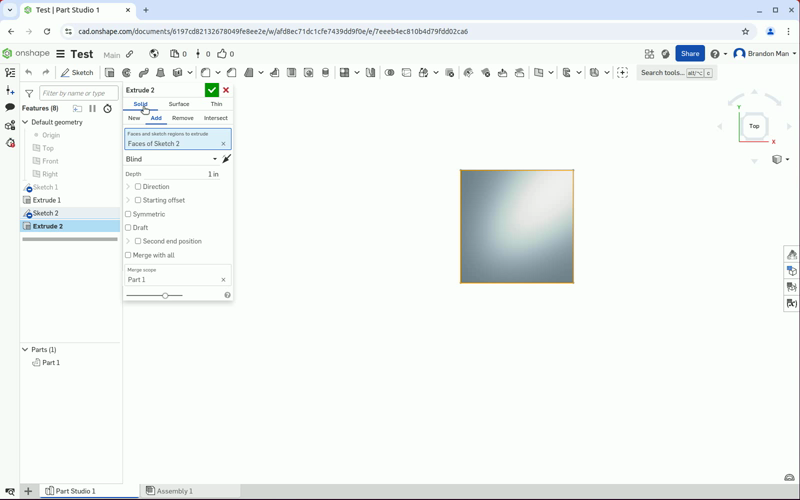
click(143, 106)
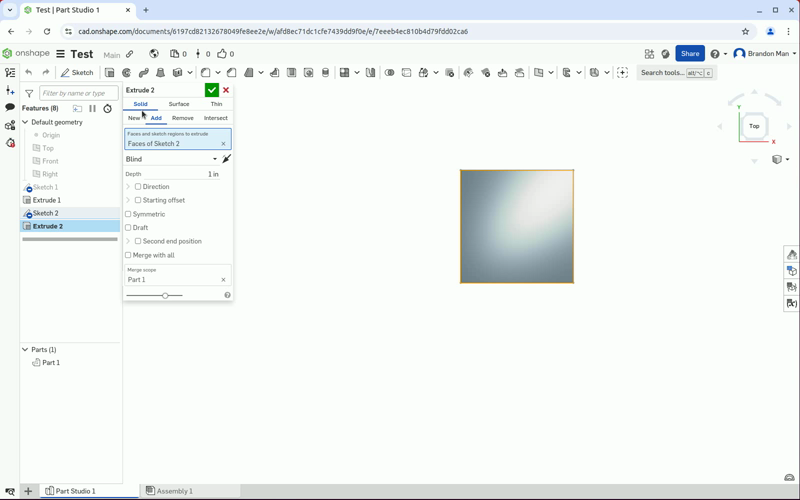
mouse_move(137, 120)
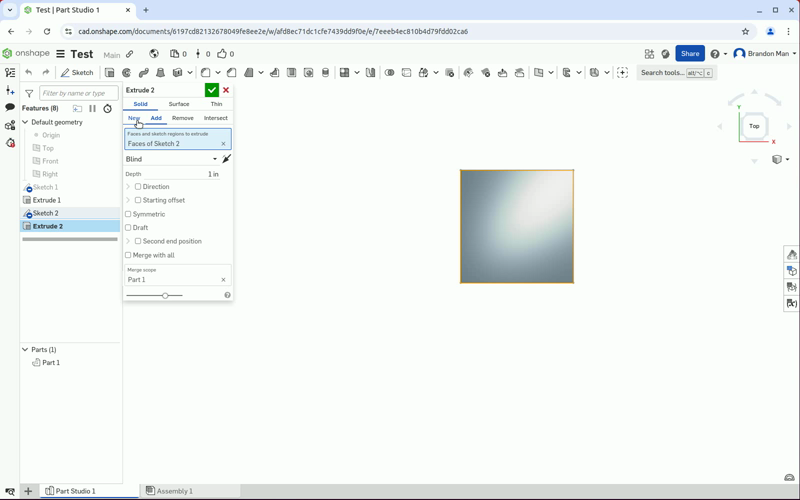
click(137, 120)
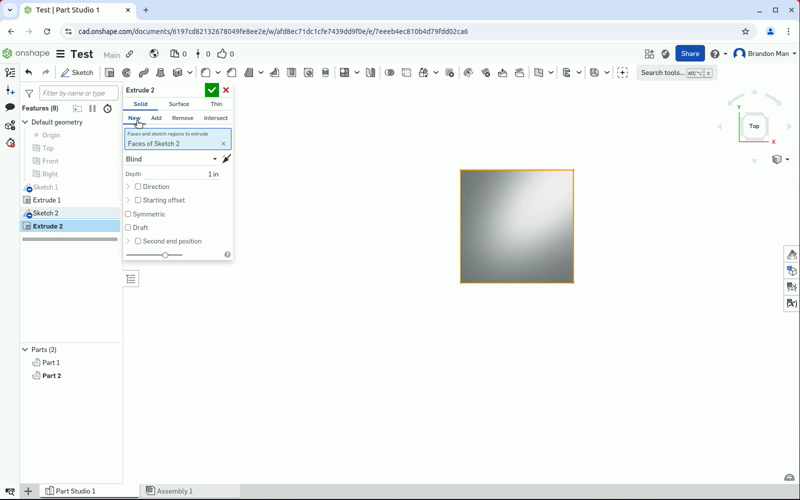
key(tab, 4)
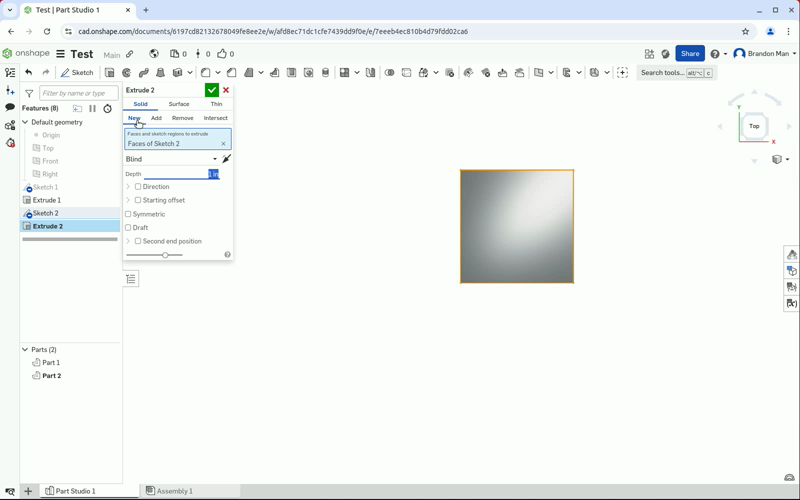
text(0.241)
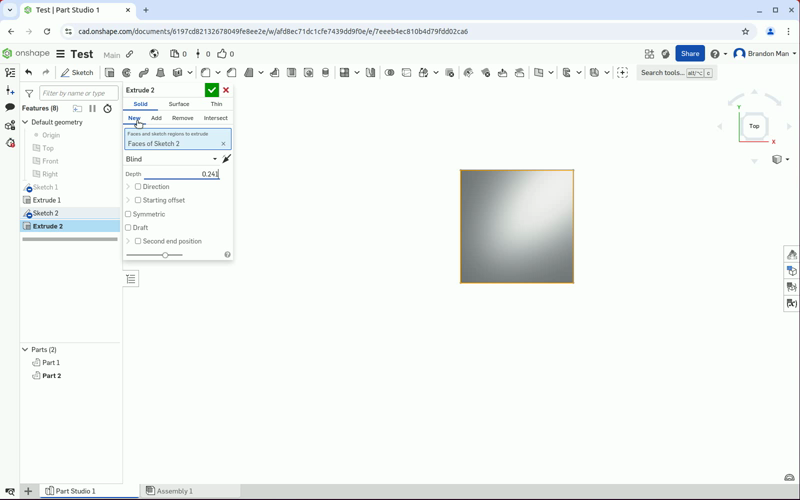
key(enter)
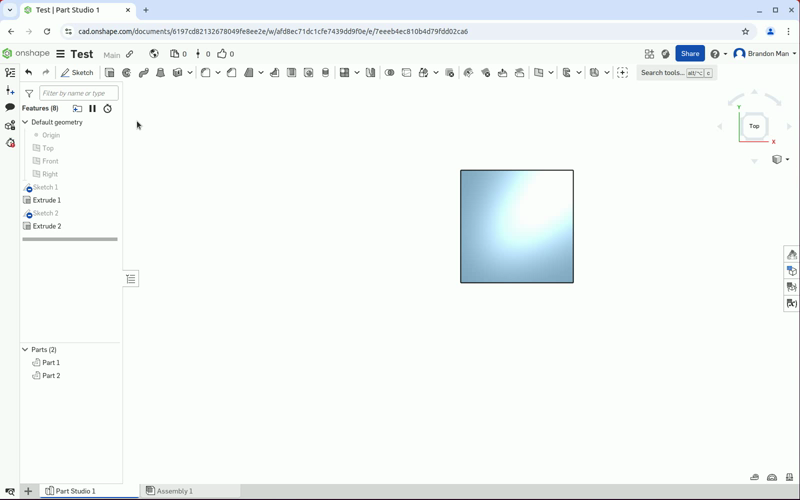
key(shift+h)
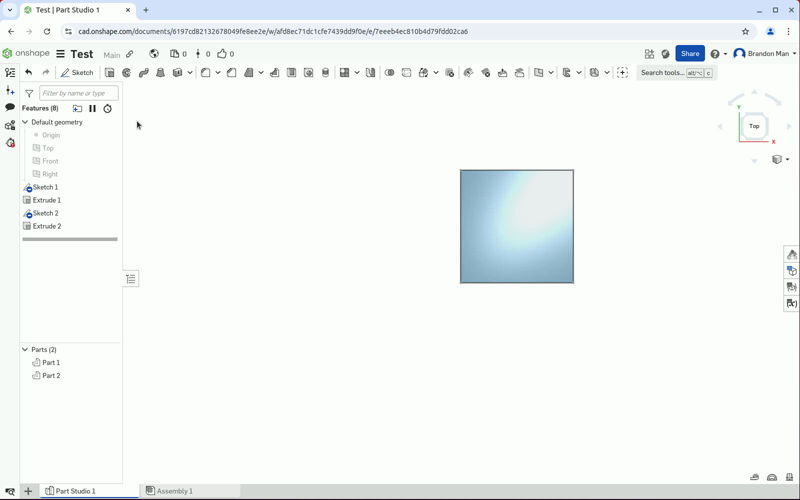
key(shift+h)
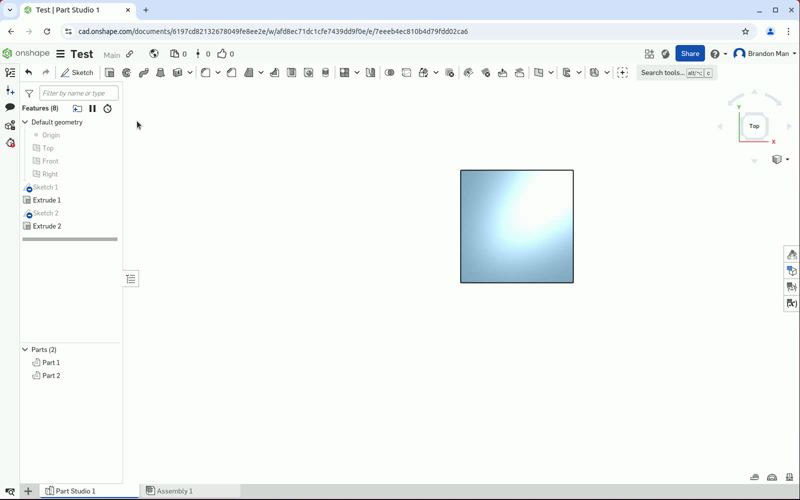
mouse_move(73, 189)
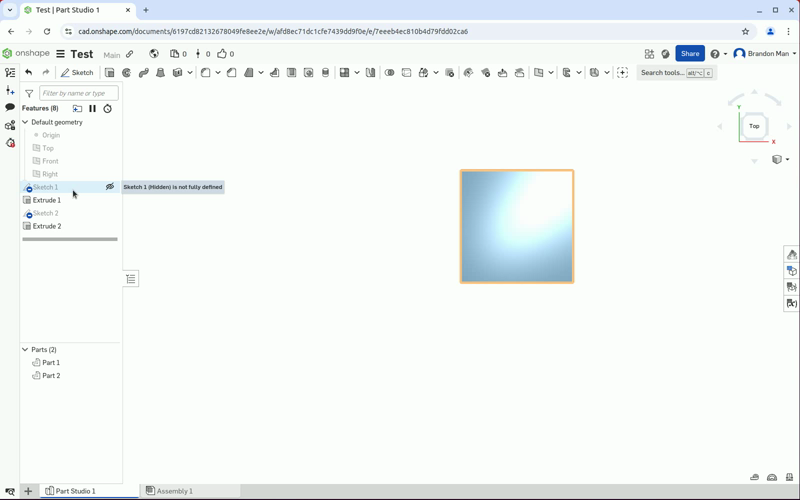
click(73, 189)
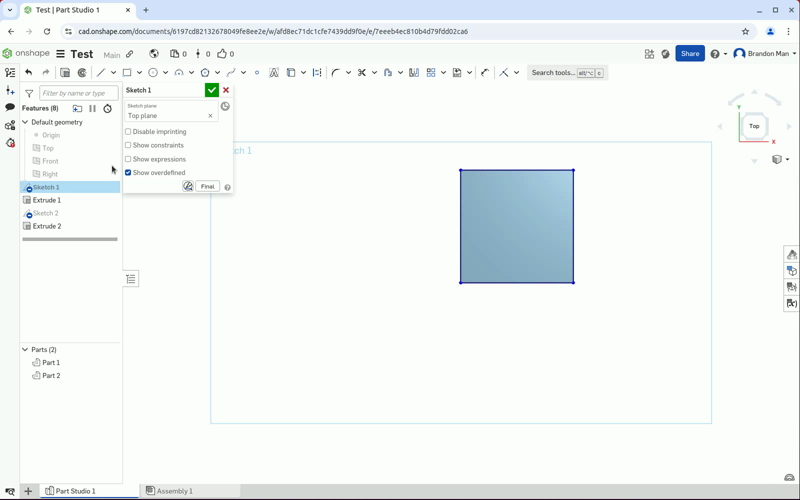
mouse_move(229, 92)
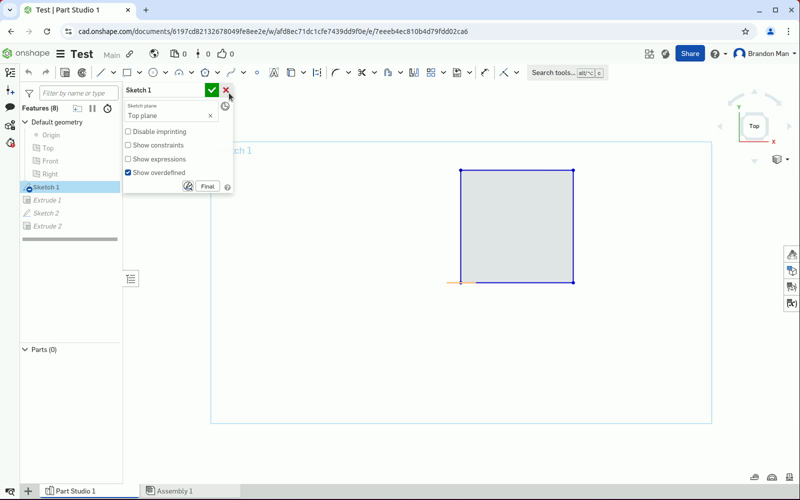
click(229, 92)
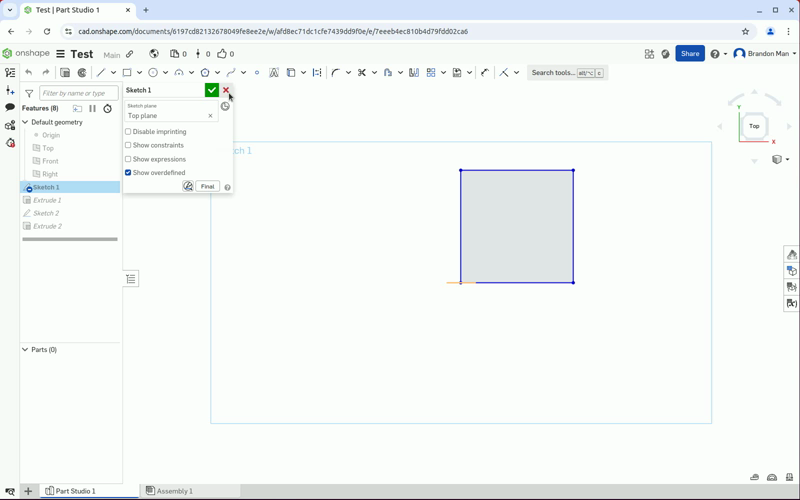
key(shift+s)
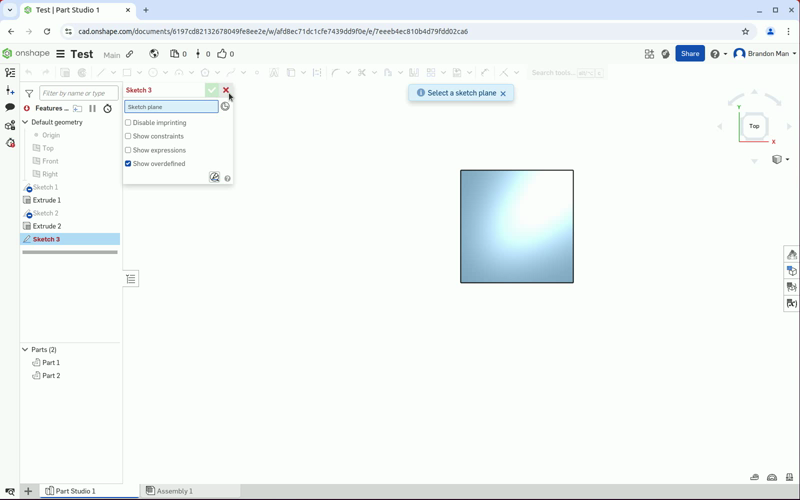
mouse_move(73, 150)
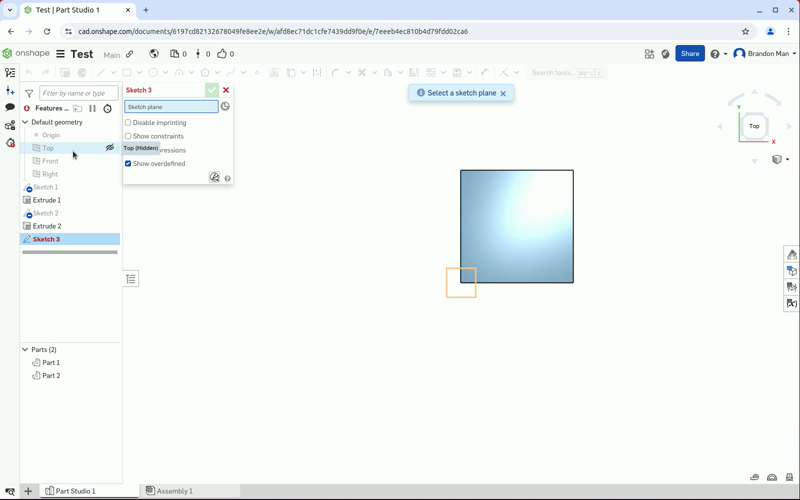
click(73, 150)
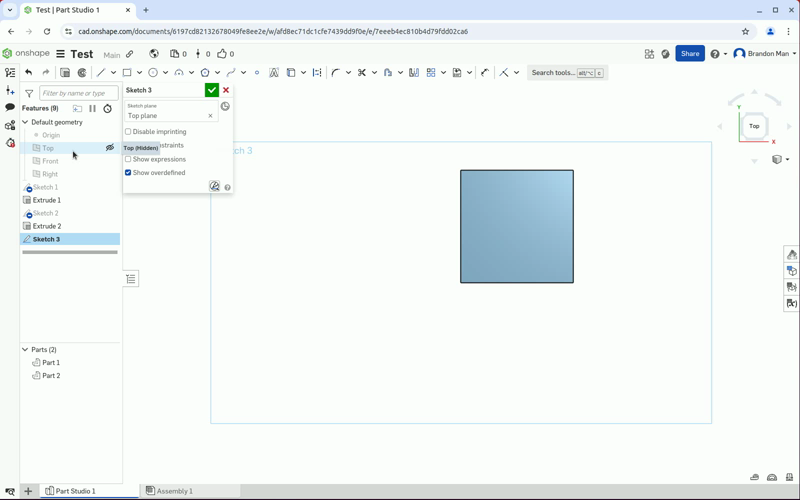
mouse_move(73, 352)
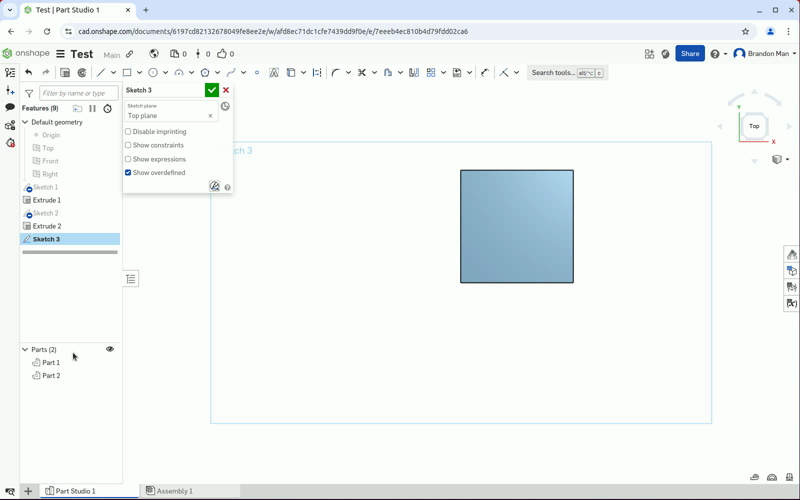
key(y)
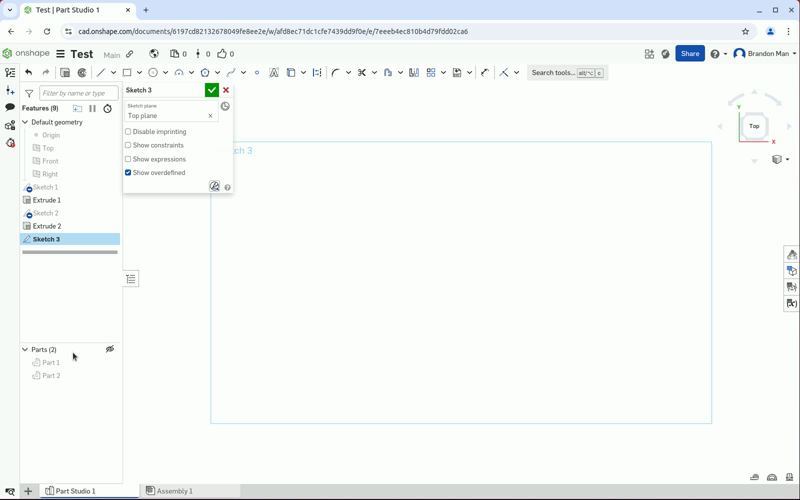
key(l)
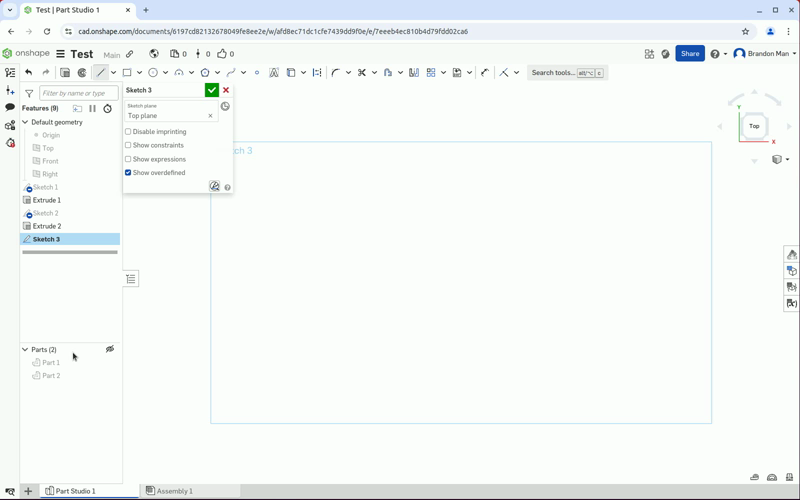
key_down(shift)
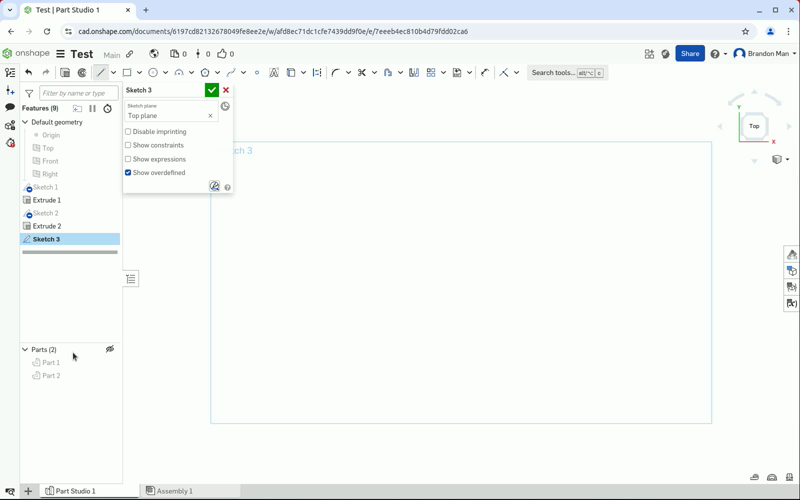
mouse_move(460, 282)
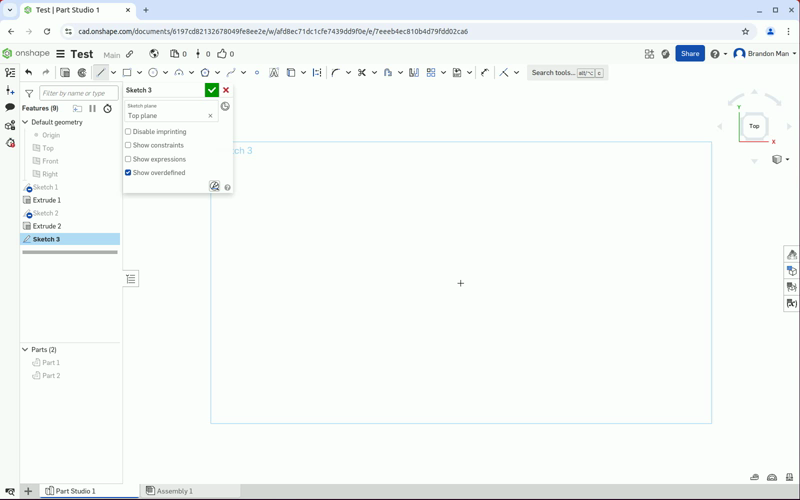
click(460, 282)
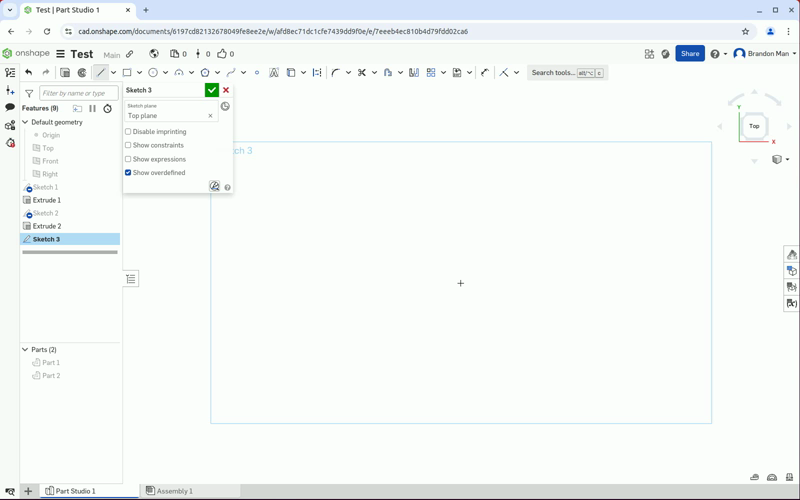
key_up(shift)
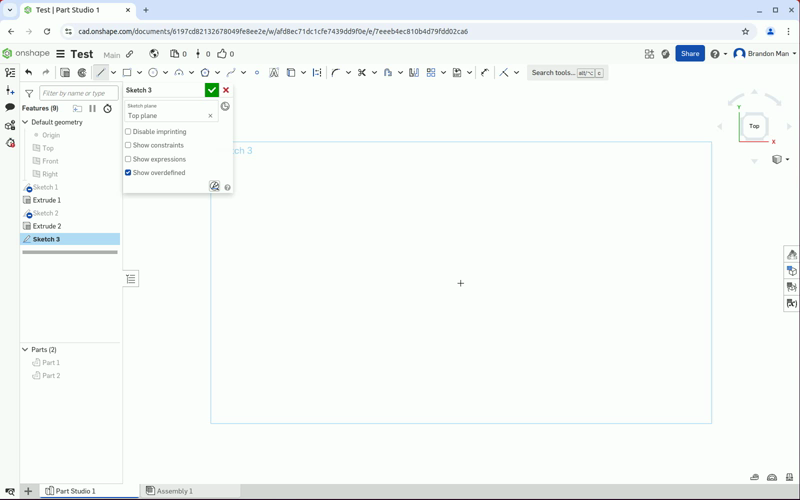
key_down(shift)
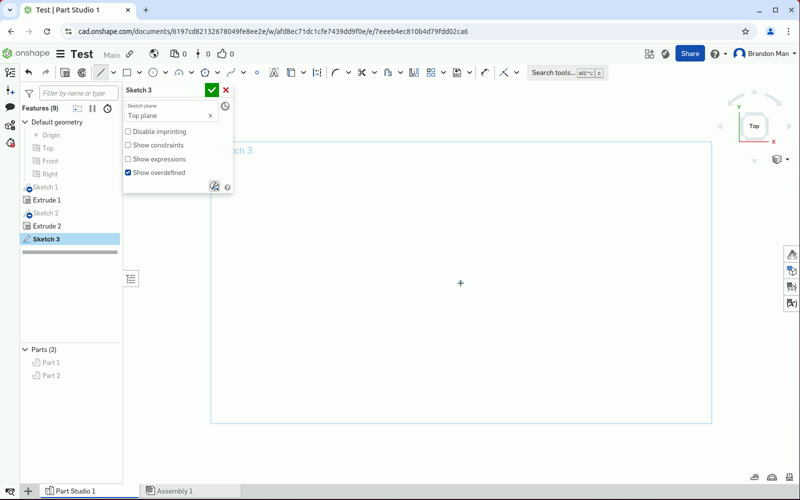
mouse_move(573, 282)
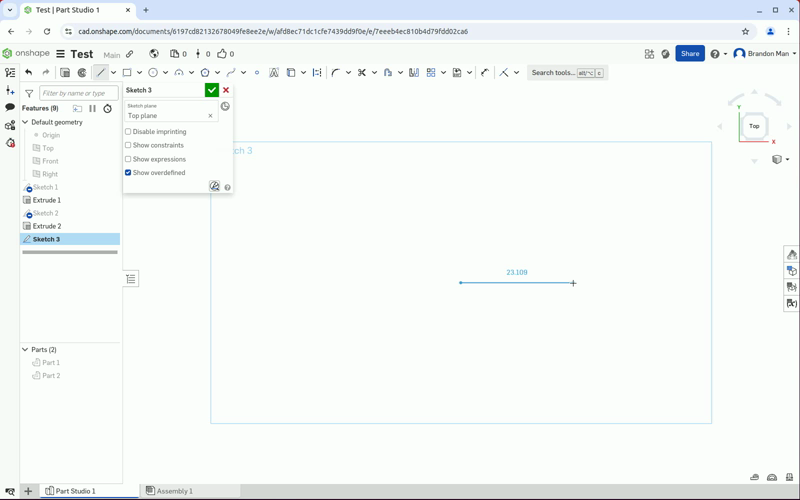
click(573, 282)
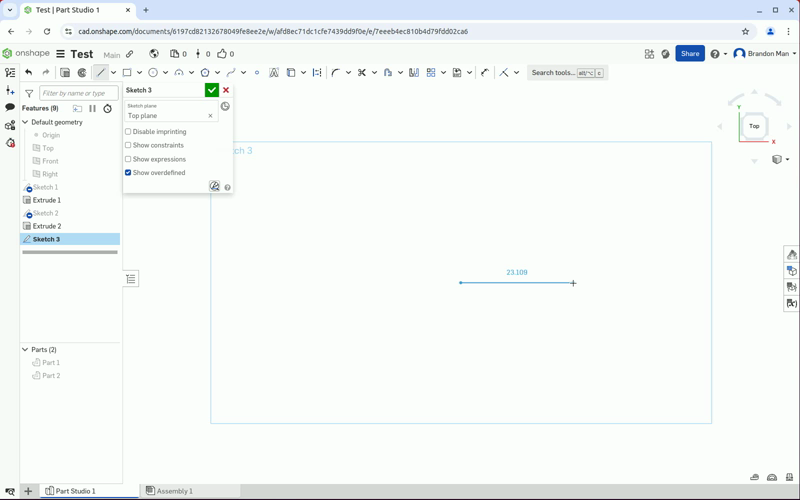
key_up(shift)
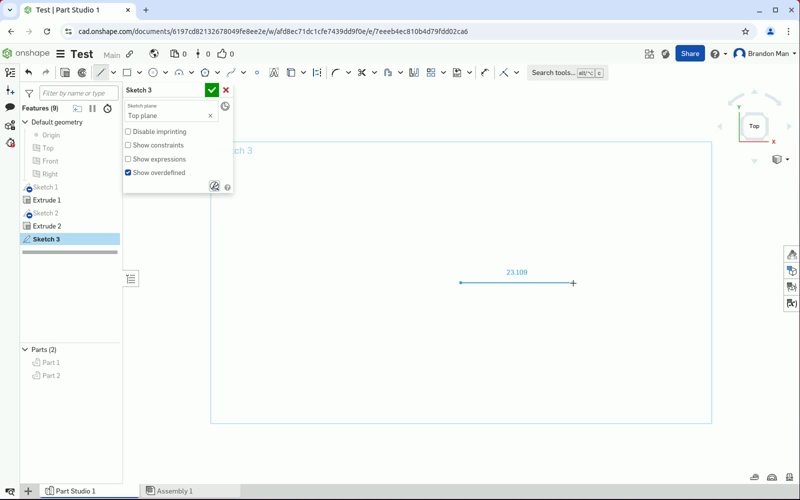
key_down(shift)
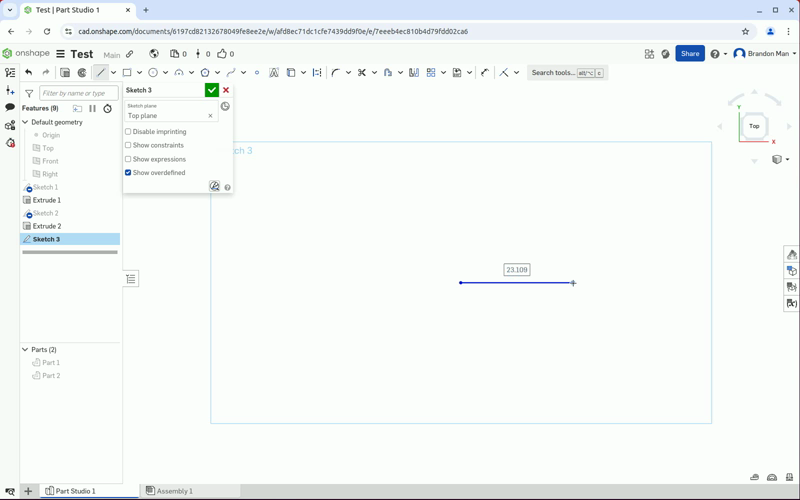
mouse_move(573, 170)
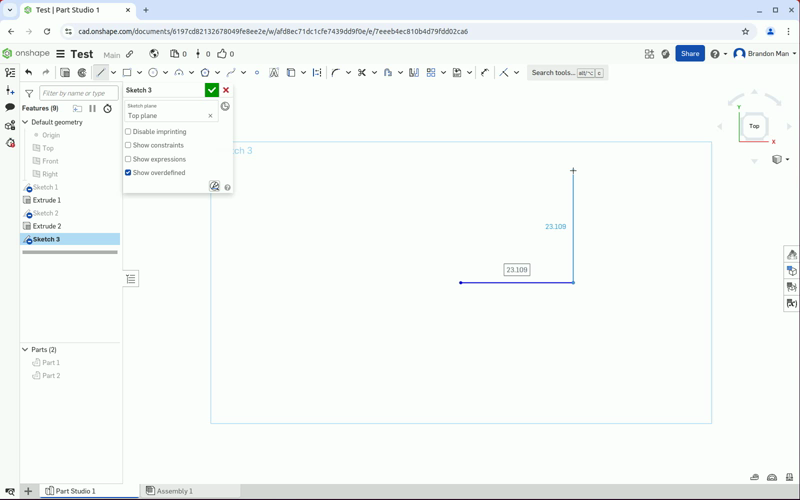
click(573, 170)
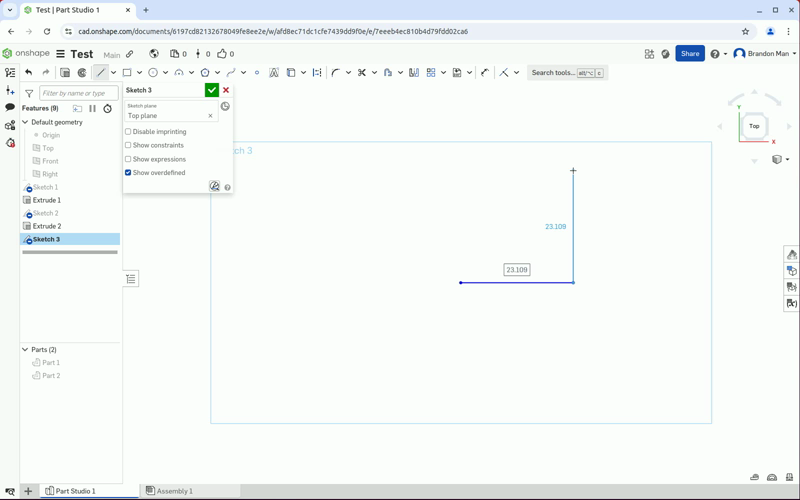
key_up(shift)
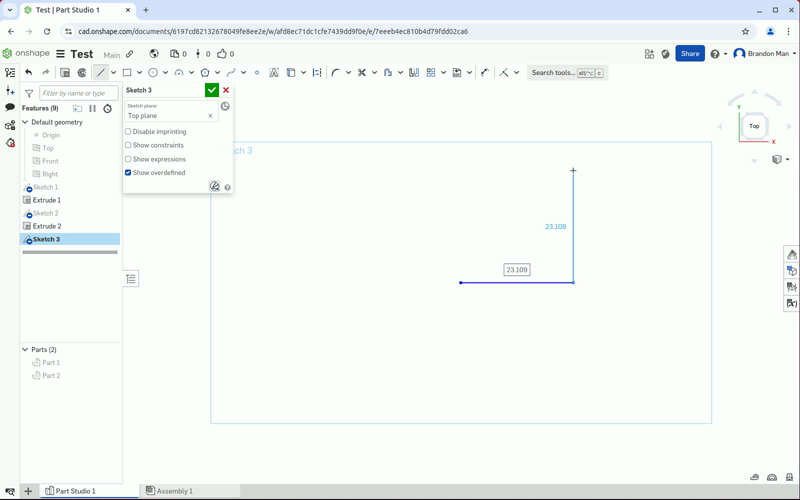
key_down(shift)
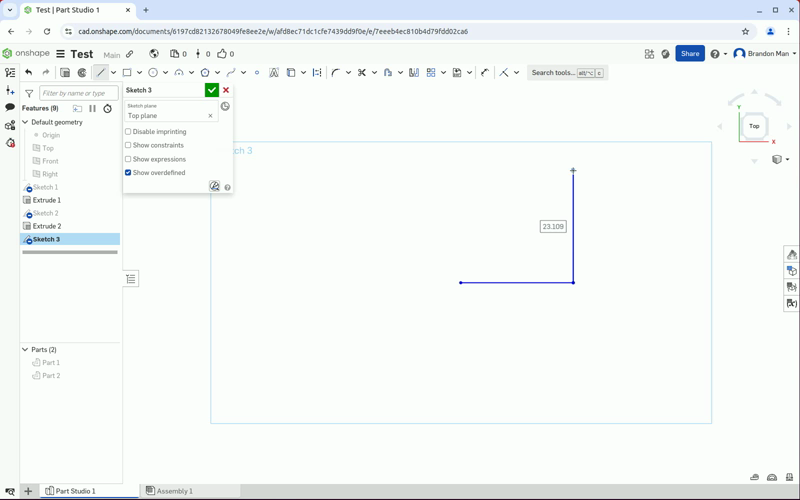
mouse_move(460, 170)
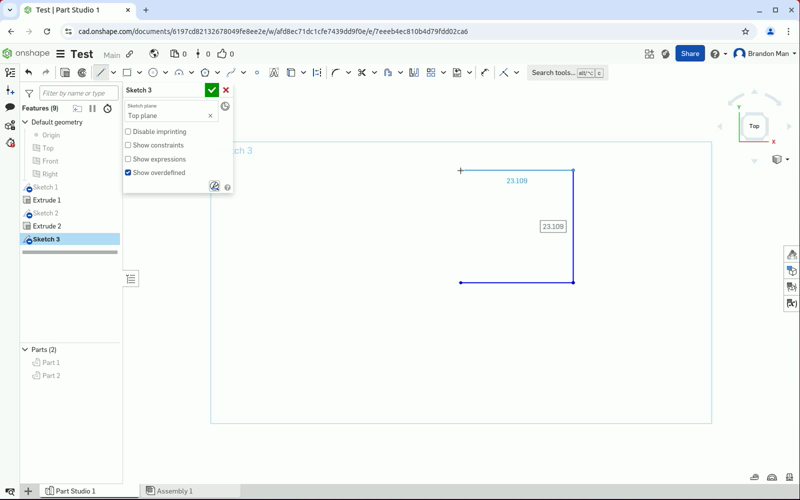
click(460, 170)
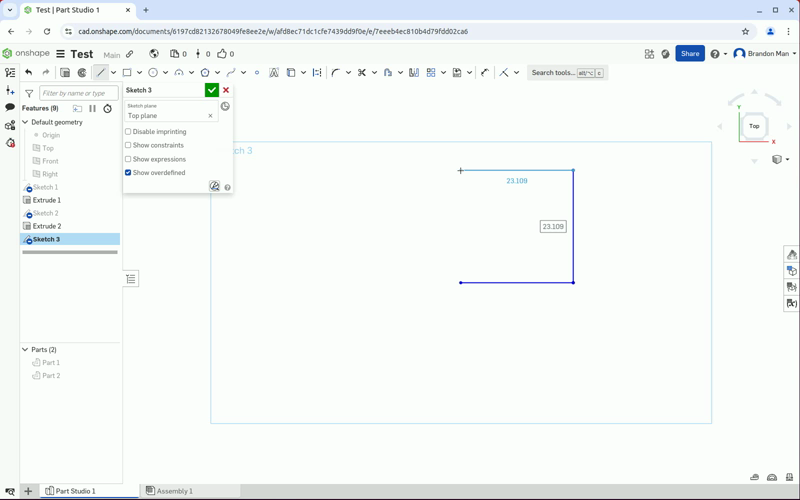
key_up(shift)
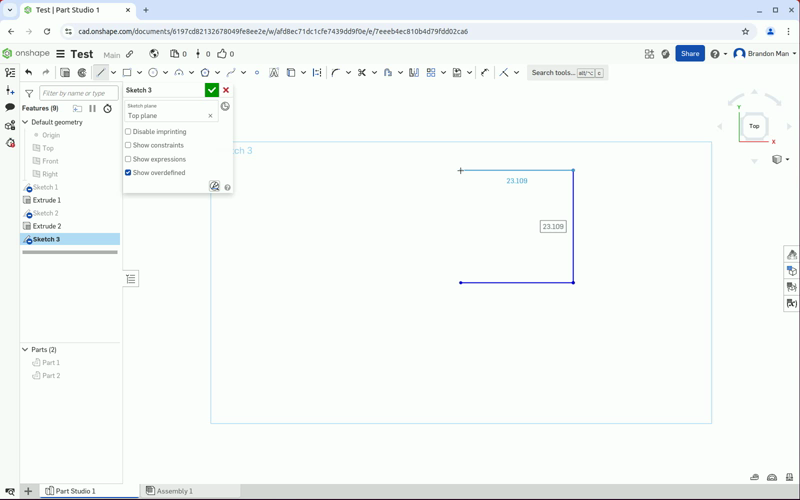
key_down(shift)
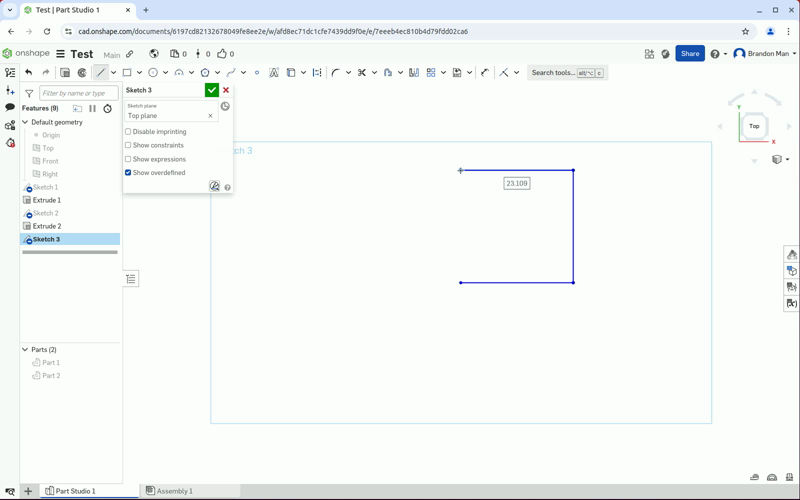
mouse_move(460, 282)
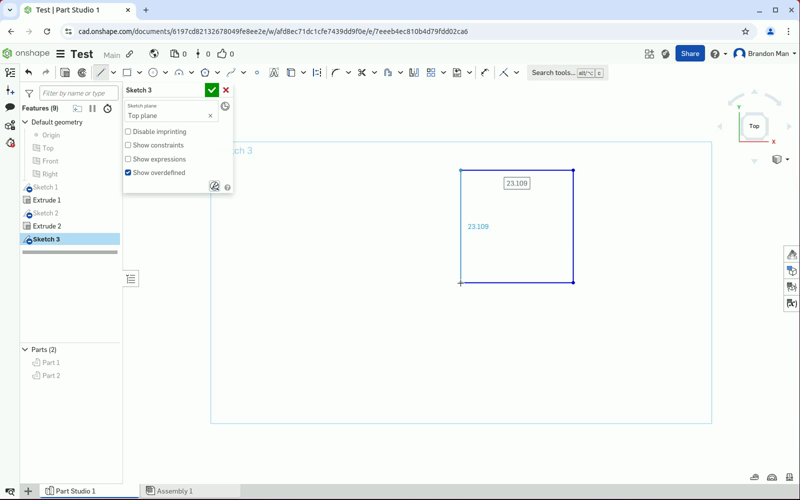
key_up(shift)
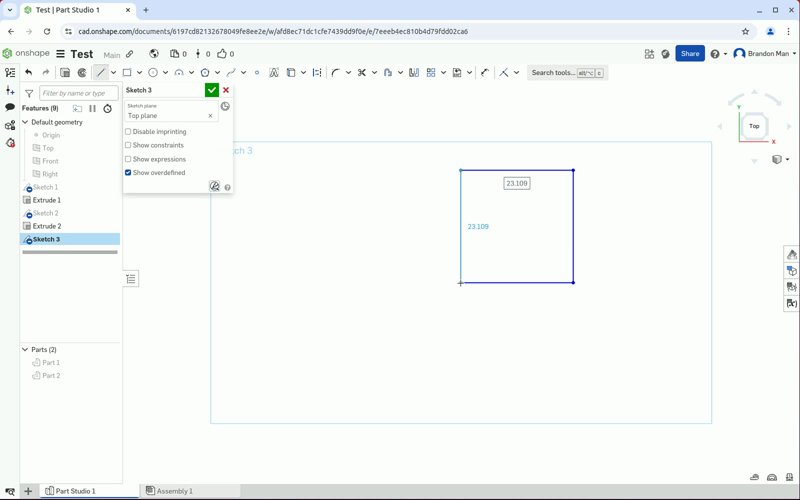
click(460, 282)
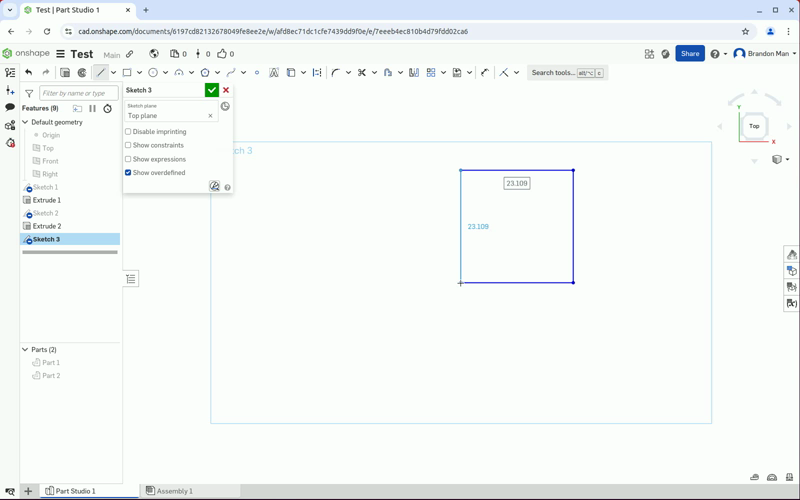
key(esc)
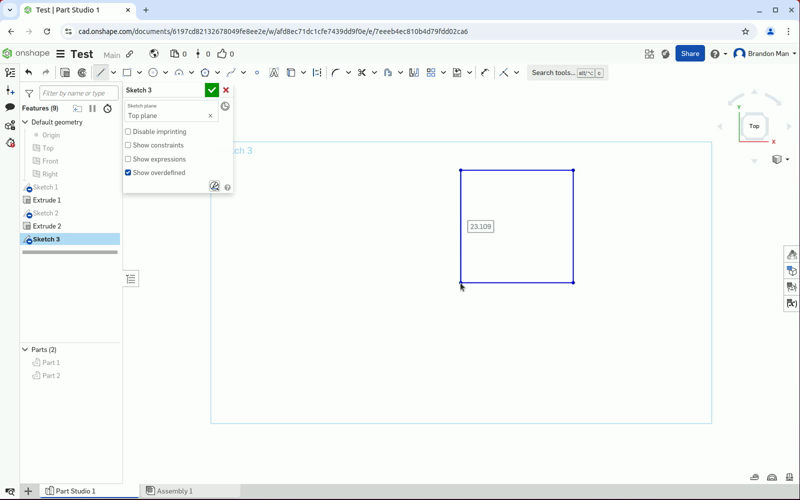
key(l)
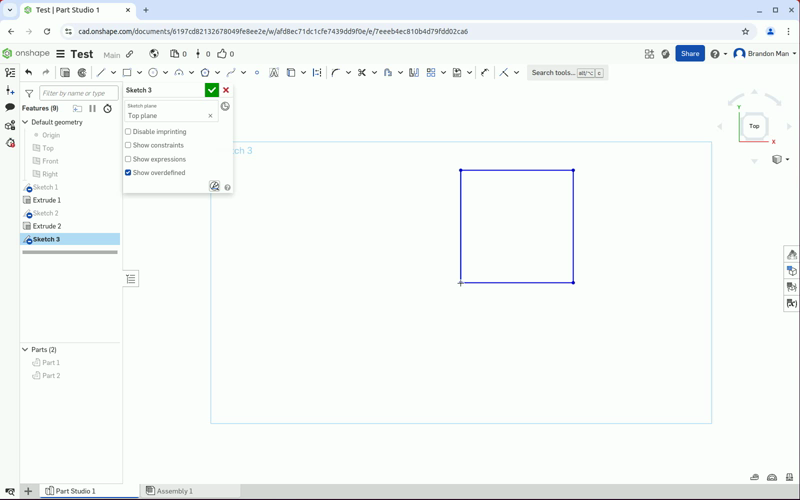
key_down(shift)
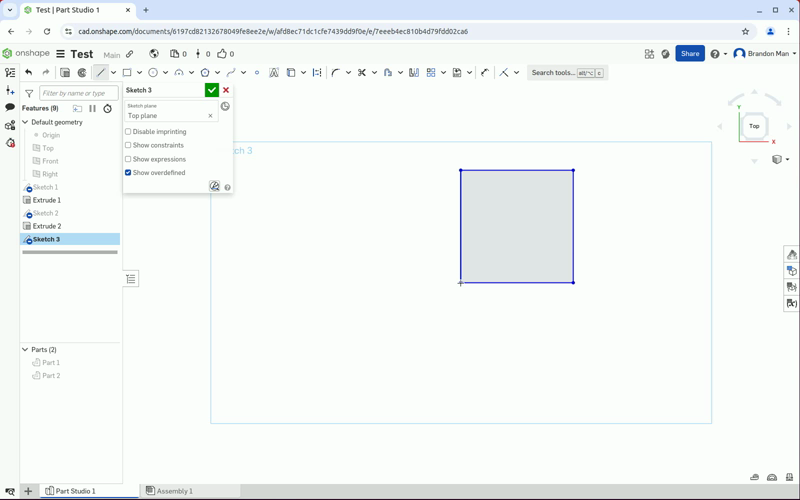
mouse_move(461, 281)
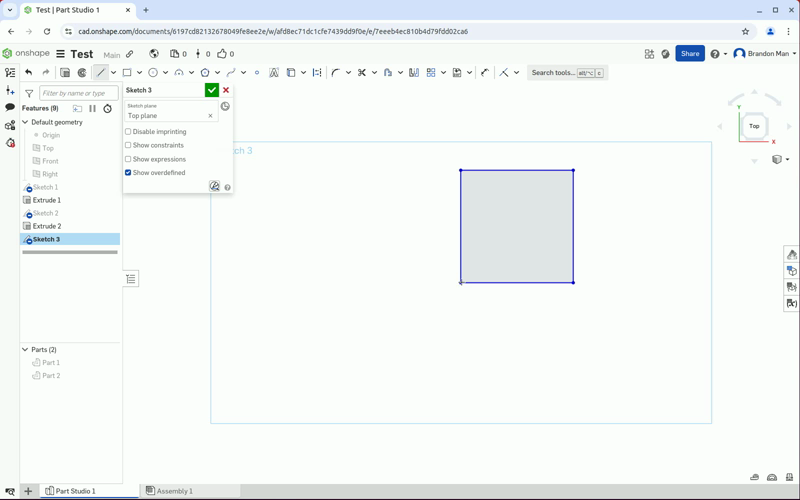
scroll(6)
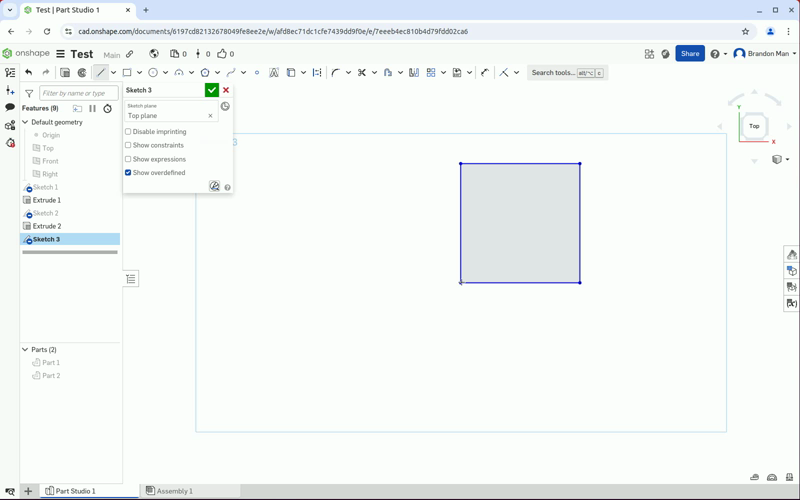
scroll(6)
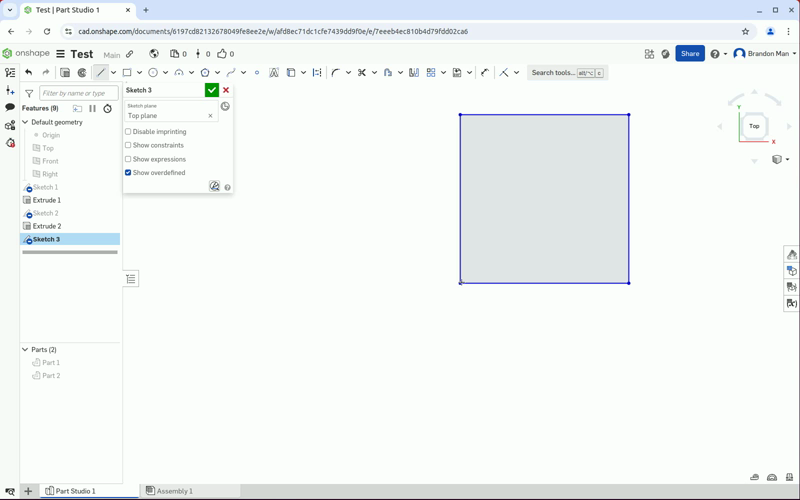
scroll(6)
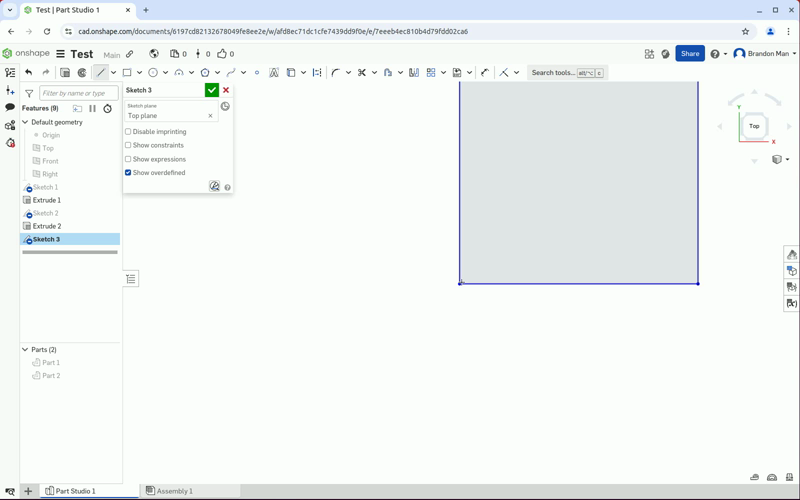
scroll(6)
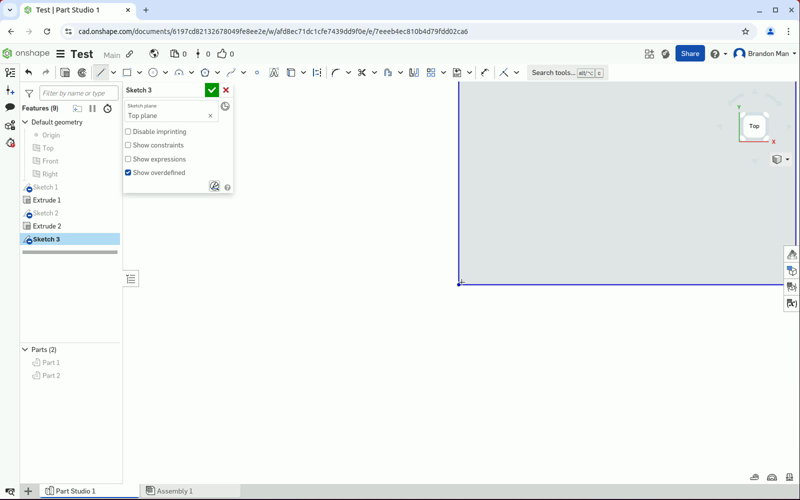
scroll(6)
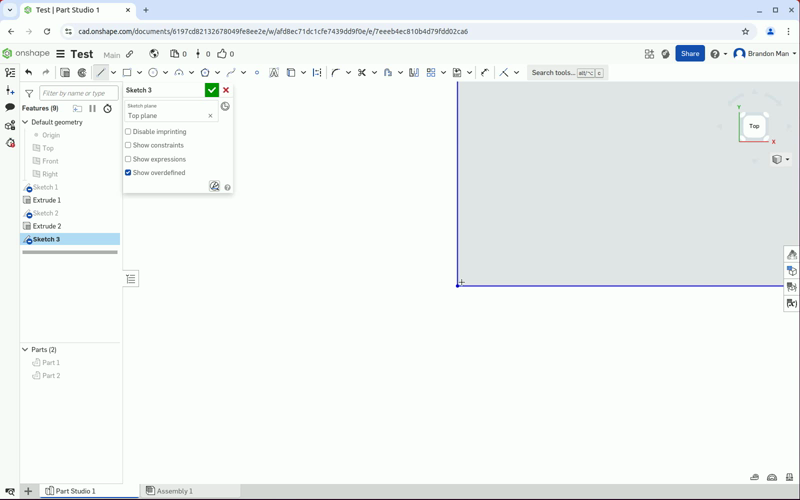
scroll(6)
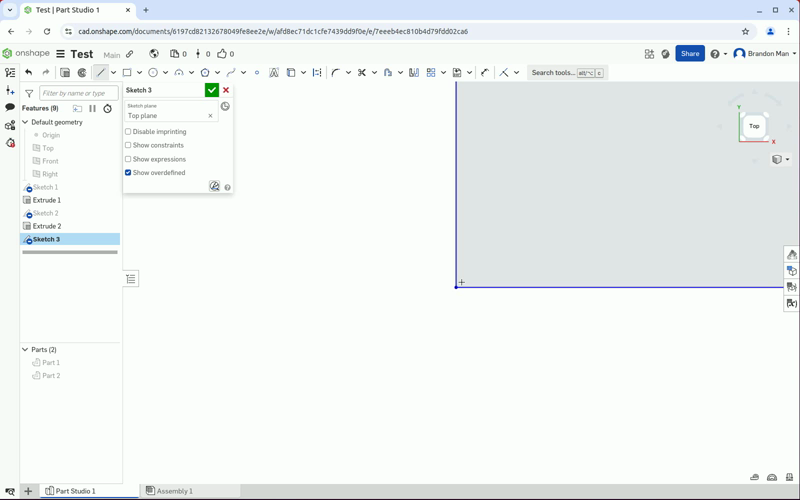
scroll(6)
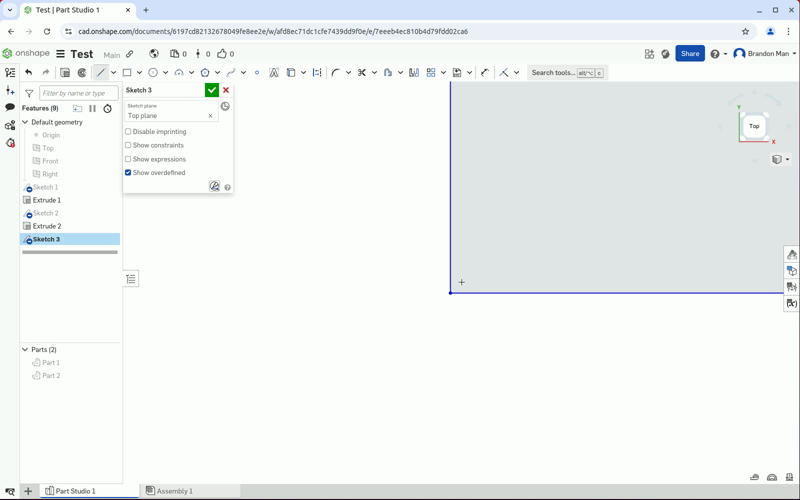
click(461, 281)
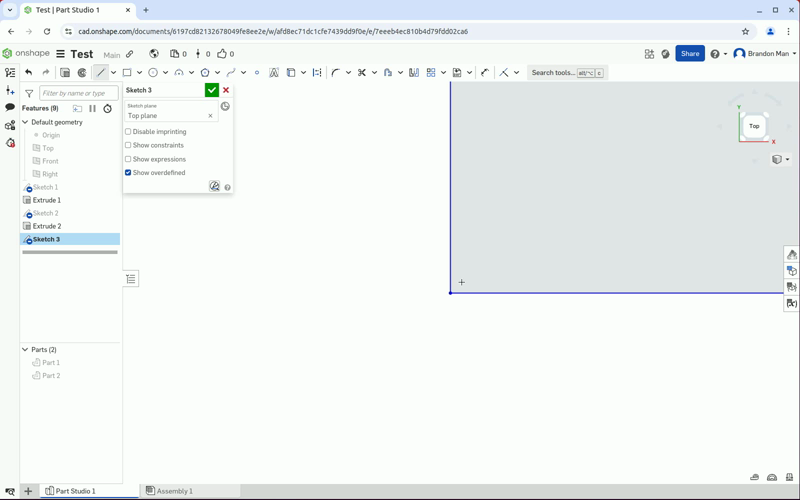
scroll(-6)
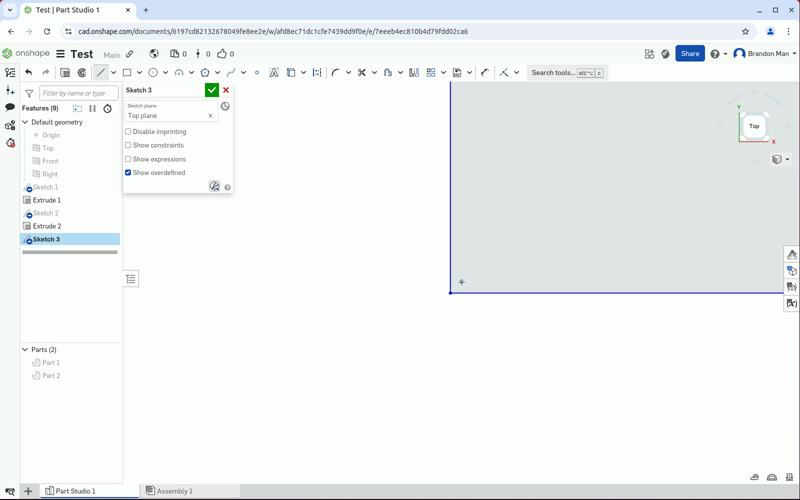
scroll(-6)
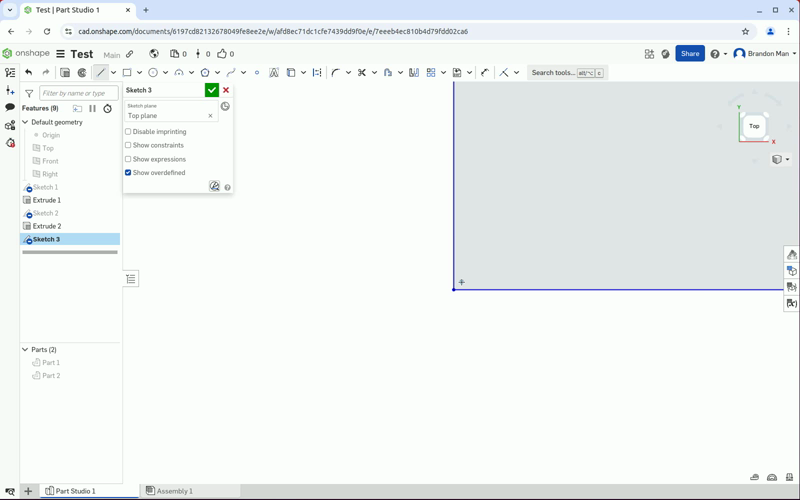
scroll(-6)
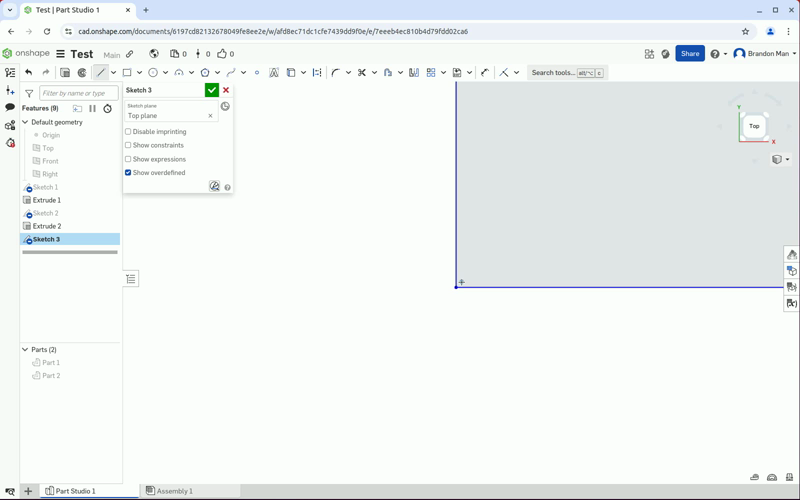
scroll(-6)
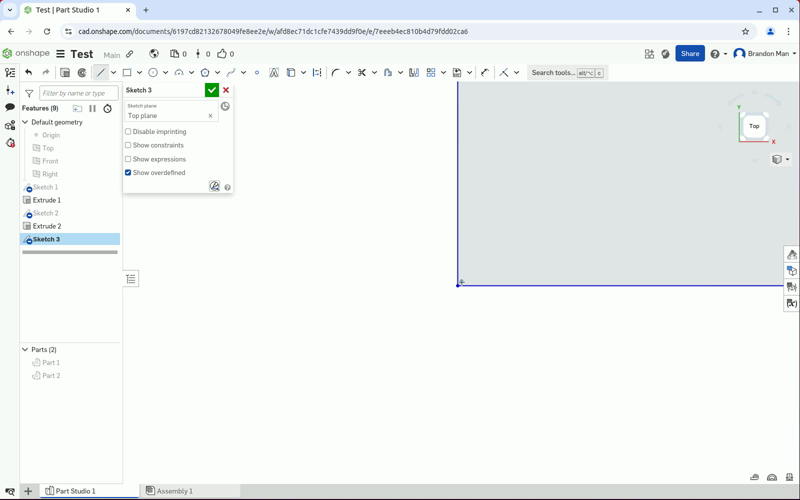
scroll(-6)
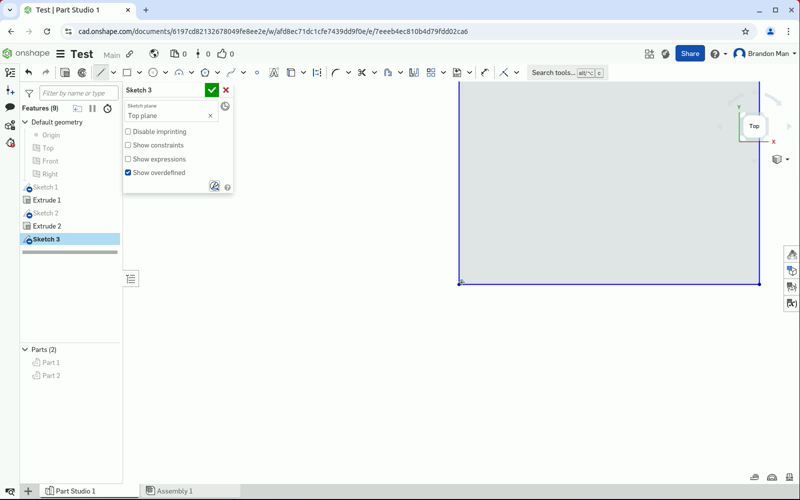
scroll(-6)
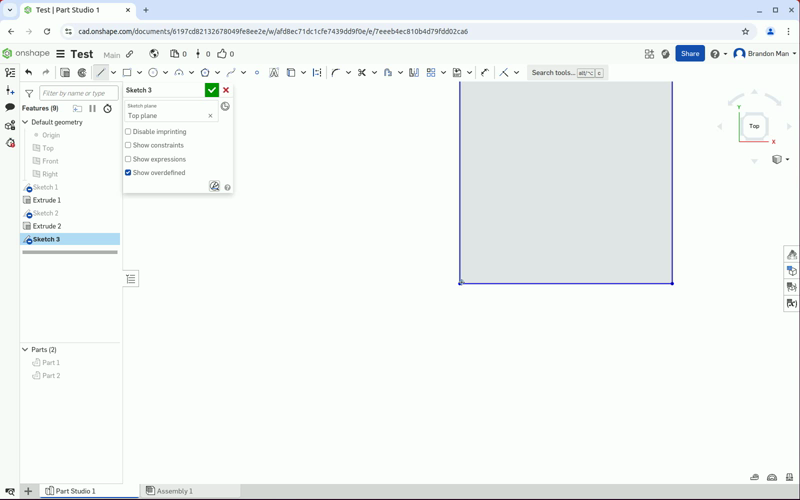
scroll(-6)
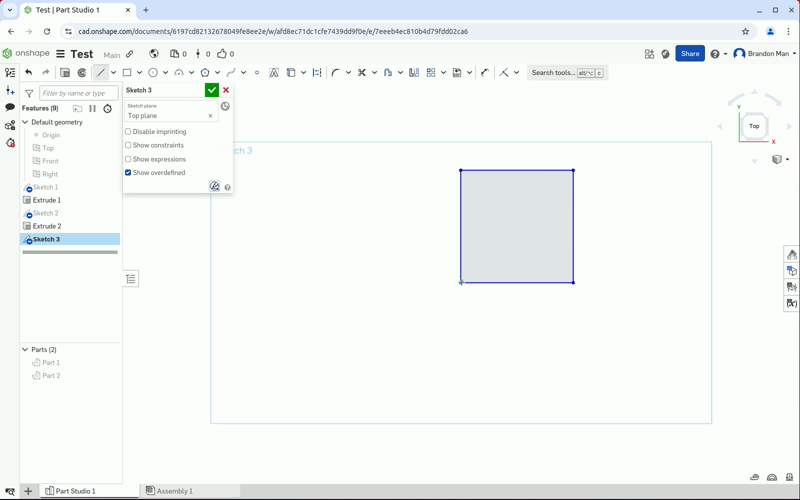
key_up(shift)
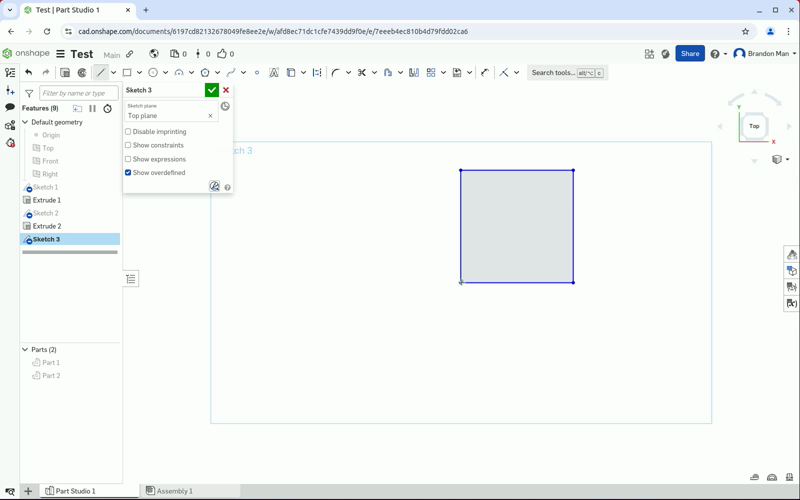
key_down(shift)
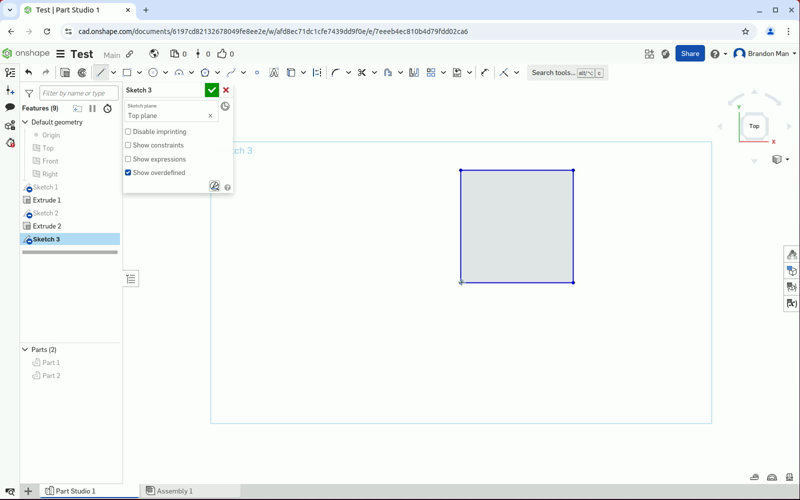
mouse_move(572, 281)
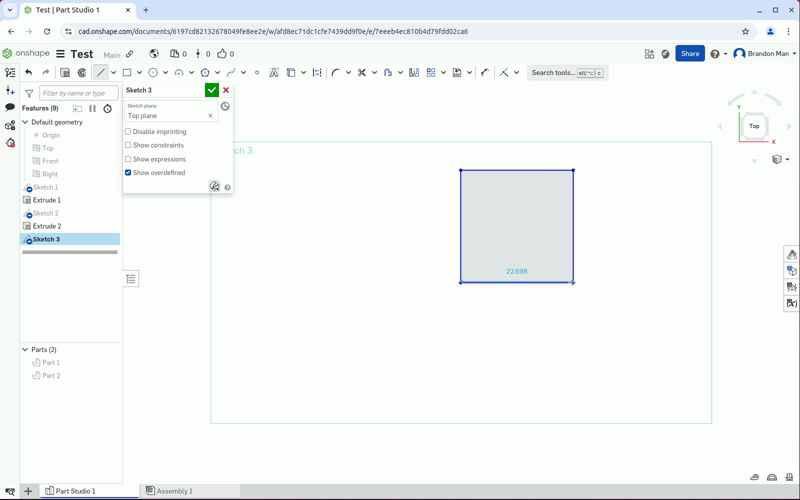
scroll(6)
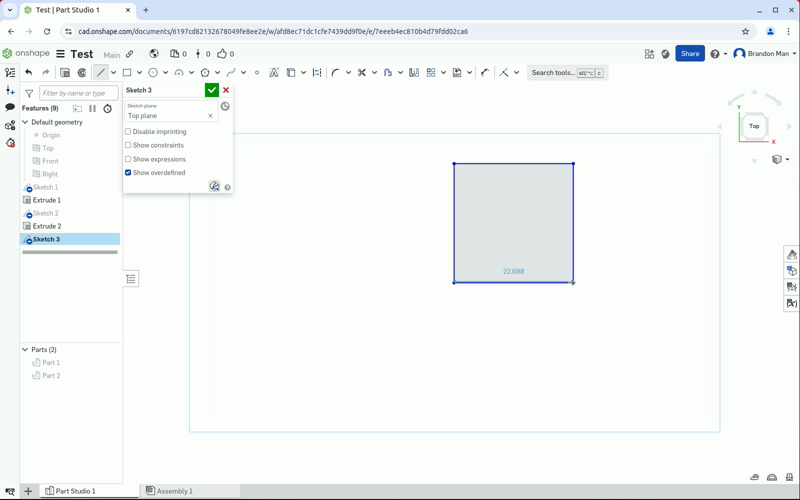
scroll(6)
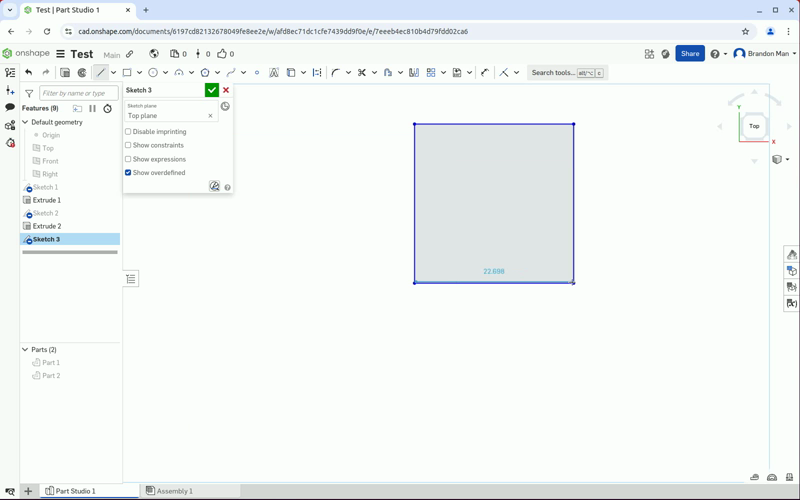
scroll(6)
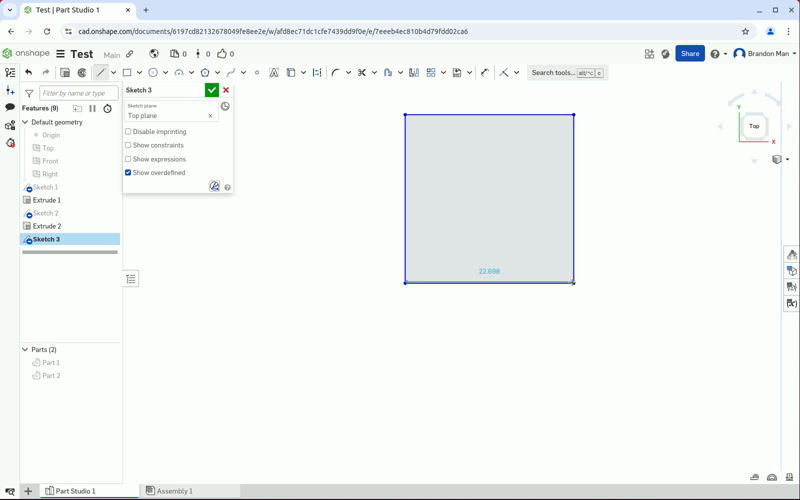
scroll(6)
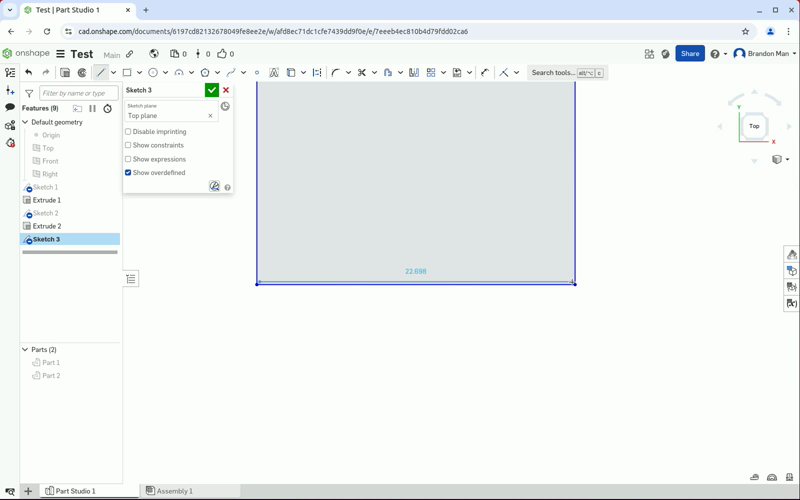
scroll(6)
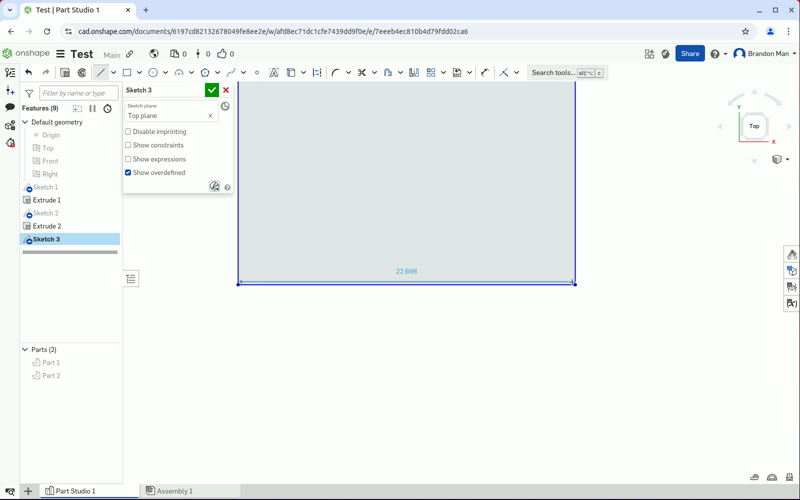
scroll(6)
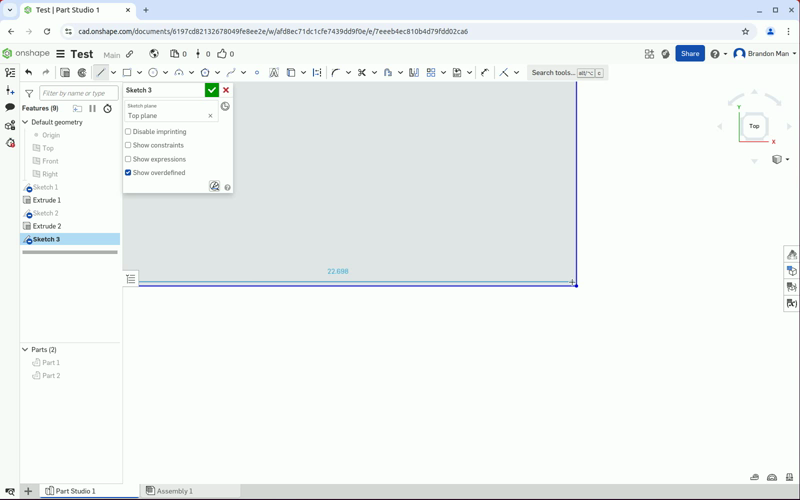
scroll(6)
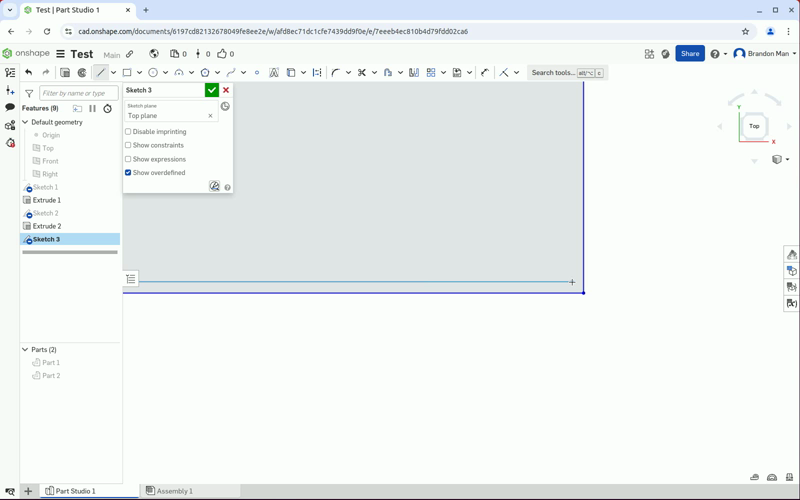
click(572, 281)
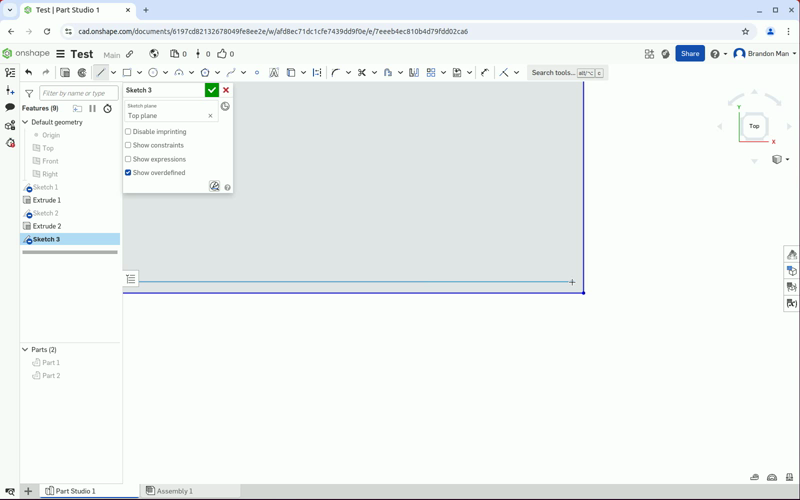
scroll(-6)
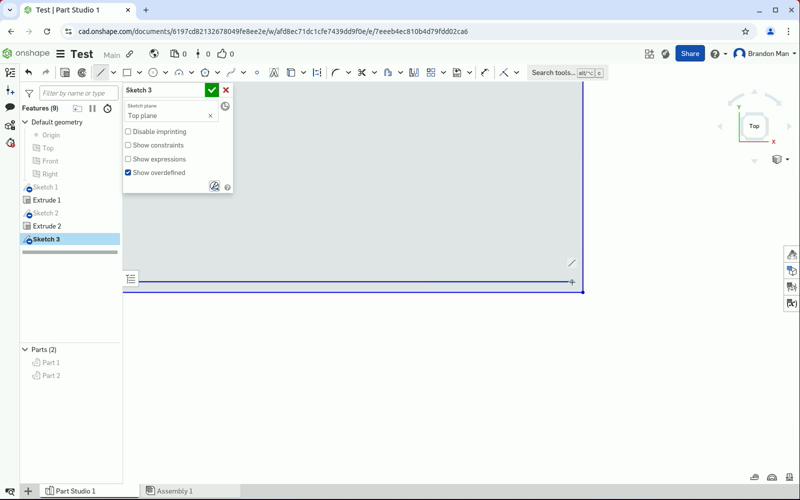
scroll(-6)
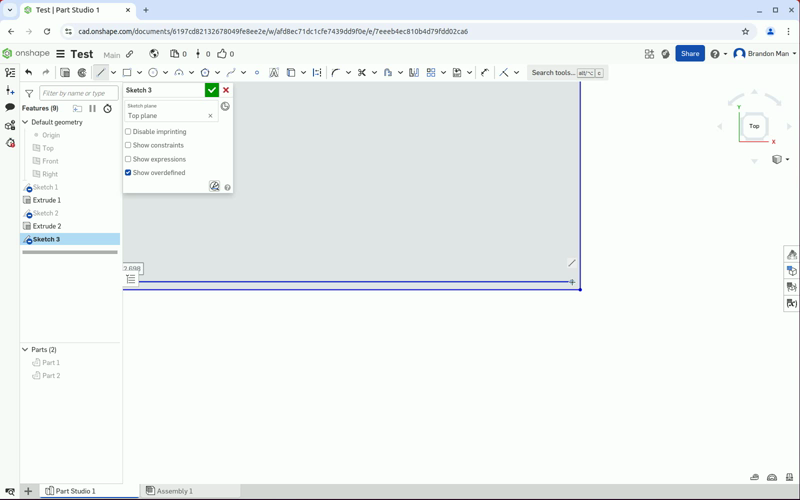
scroll(-6)
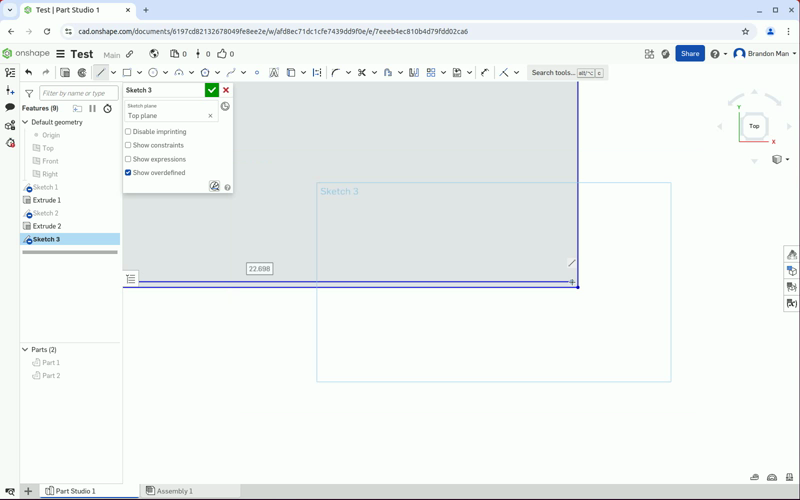
scroll(-6)
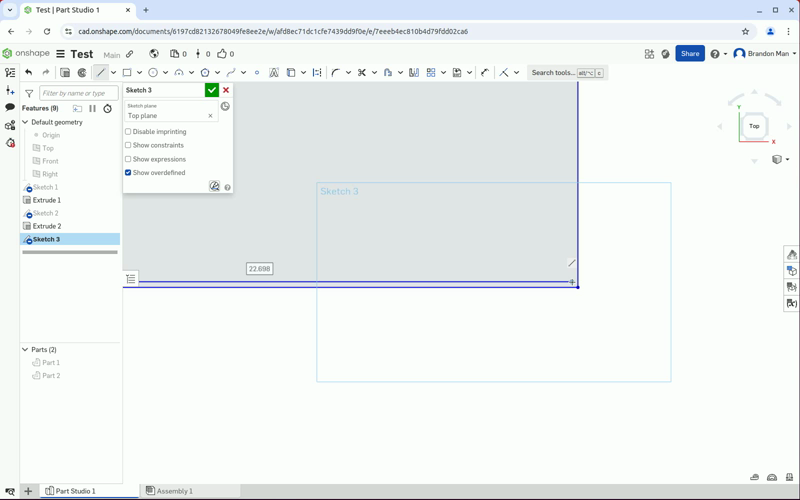
scroll(-6)
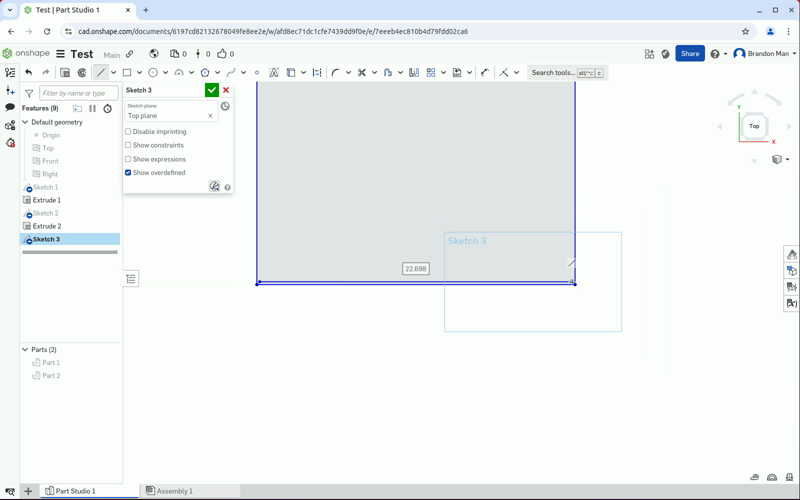
scroll(-6)
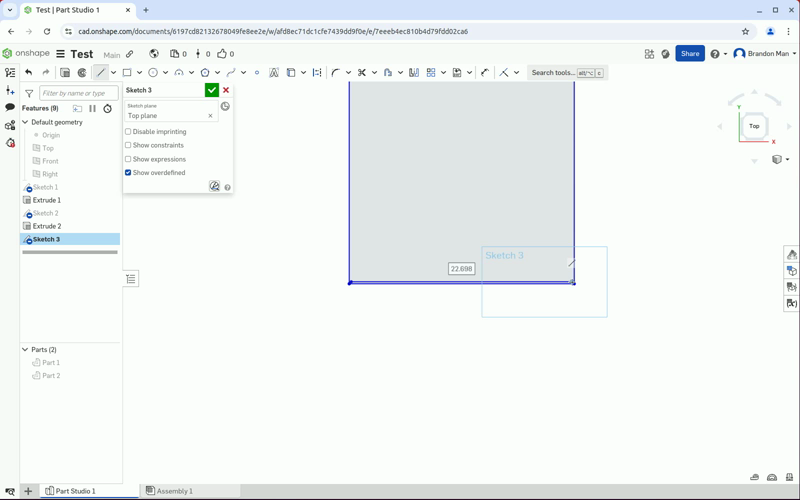
scroll(-6)
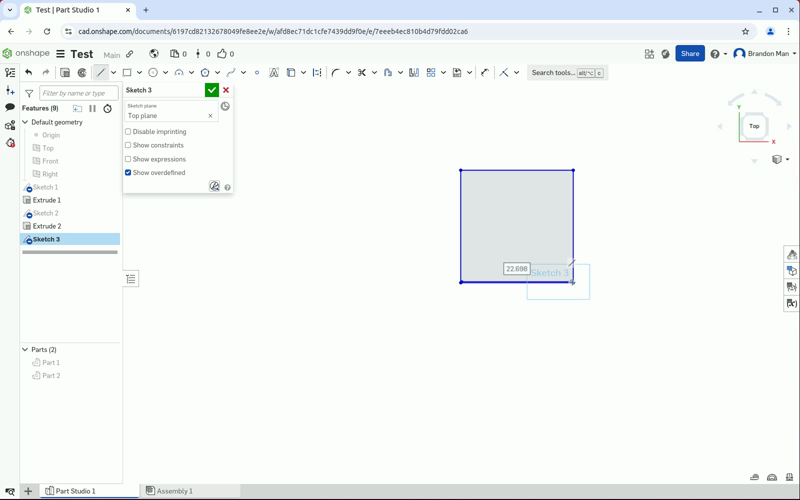
key_up(shift)
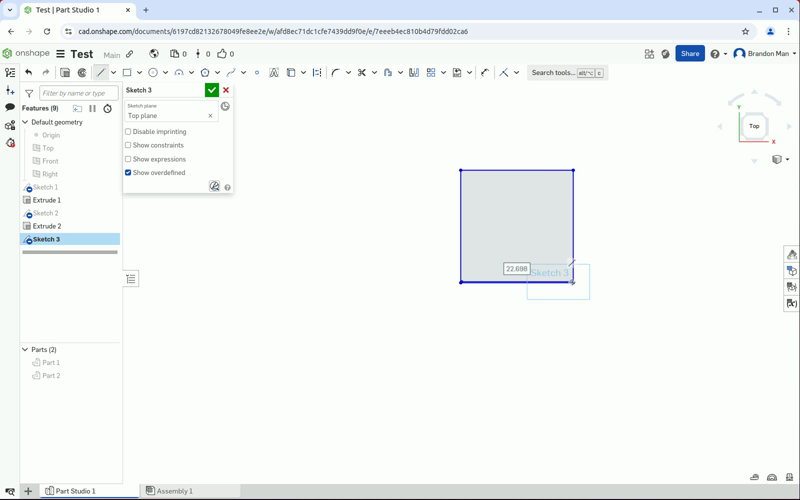
key_down(shift)
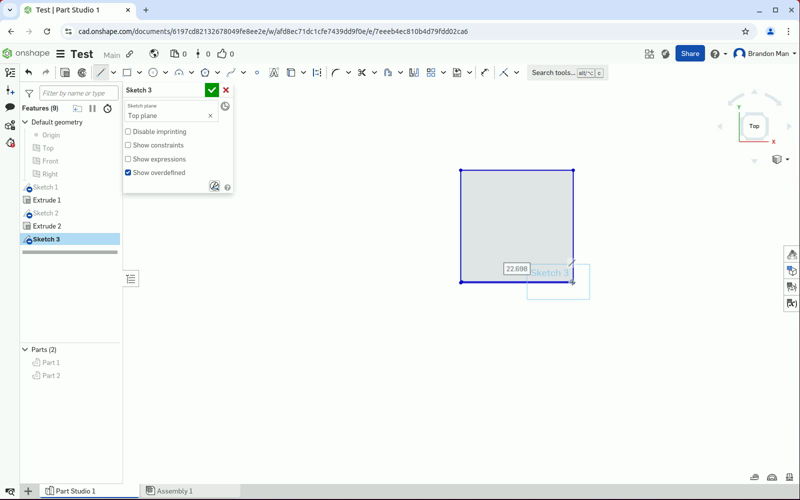
mouse_move(572, 171)
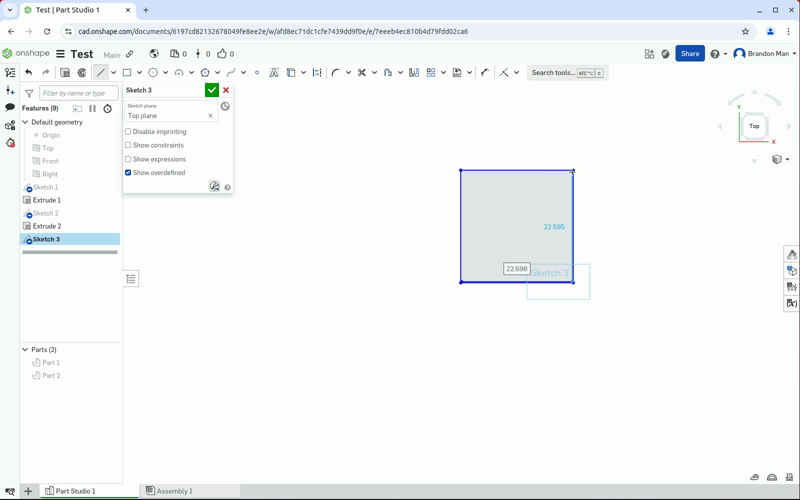
scroll(6)
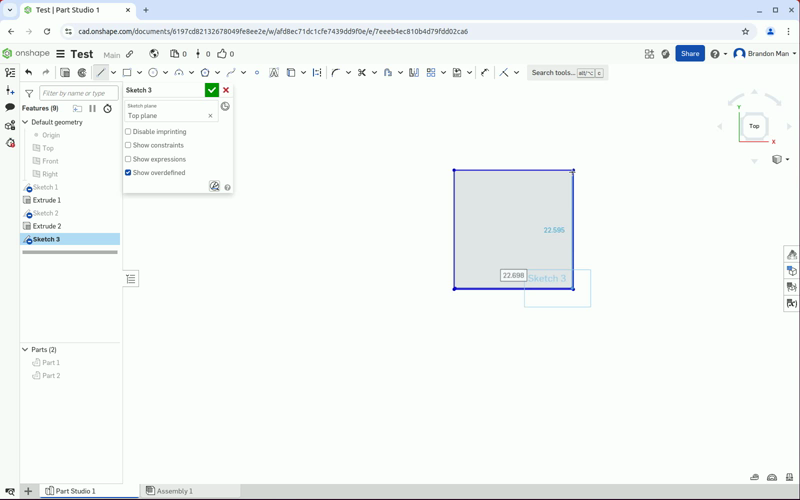
scroll(6)
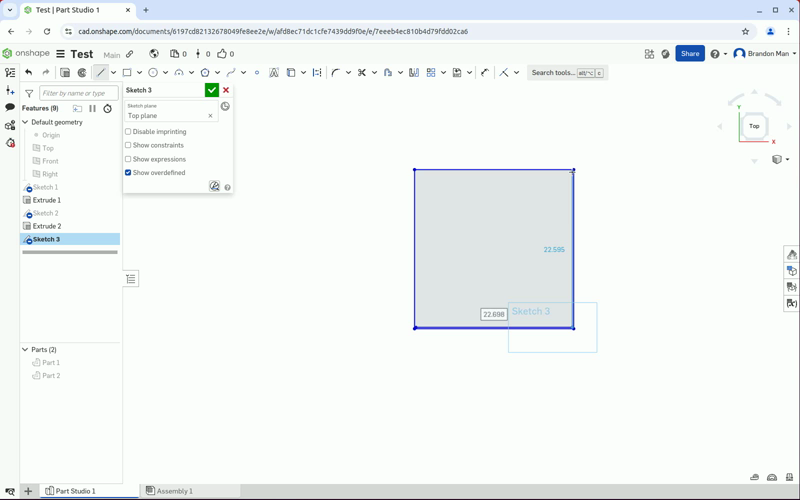
scroll(6)
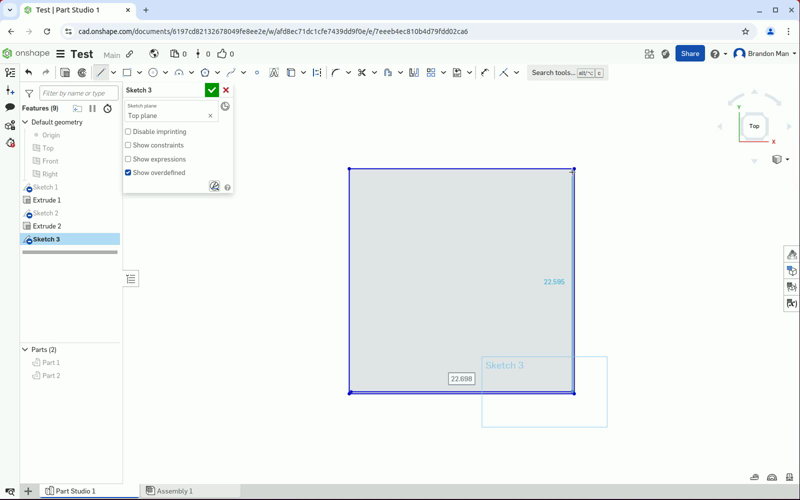
scroll(6)
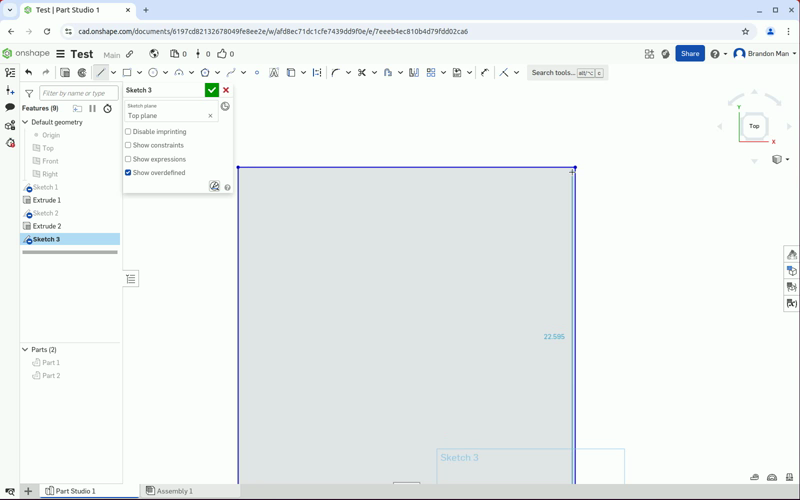
scroll(6)
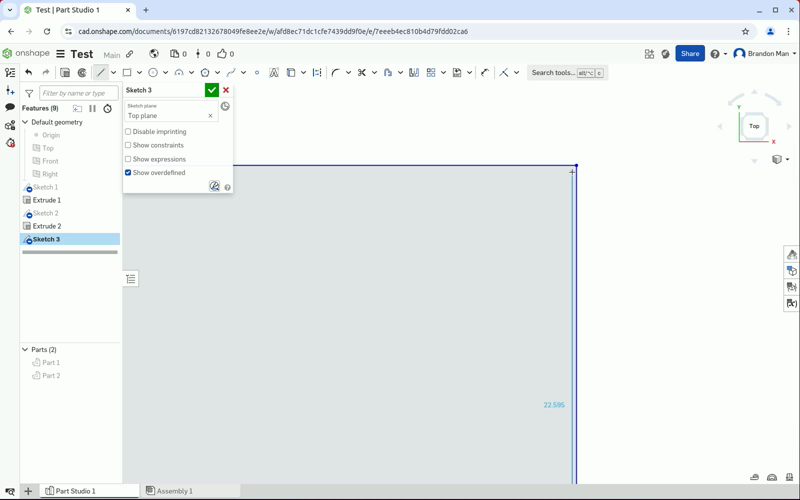
scroll(6)
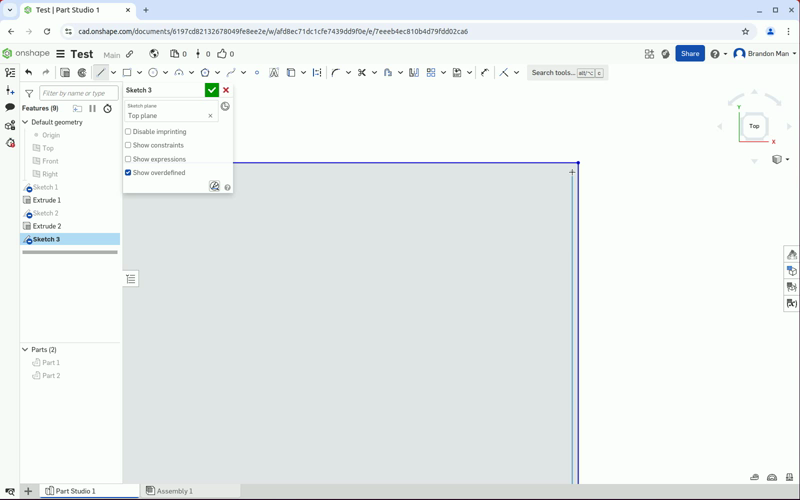
scroll(6)
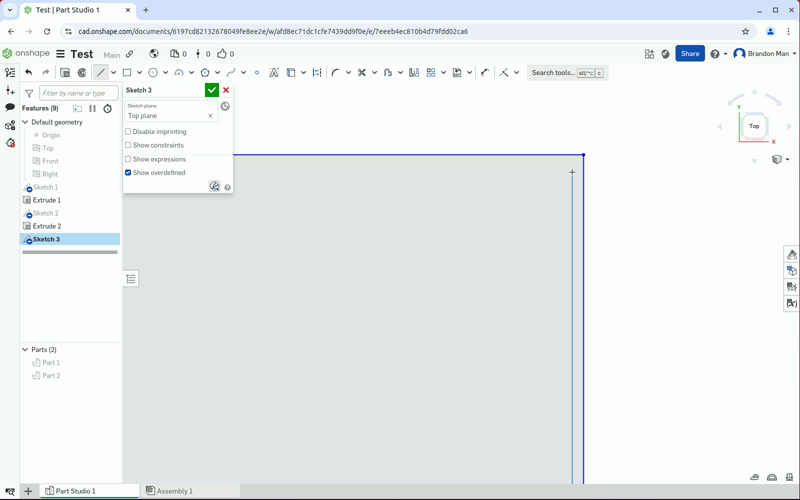
click(572, 171)
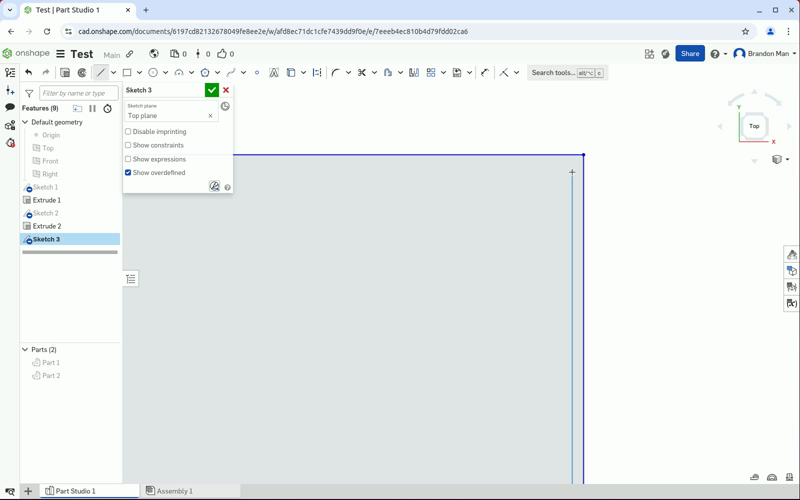
scroll(-6)
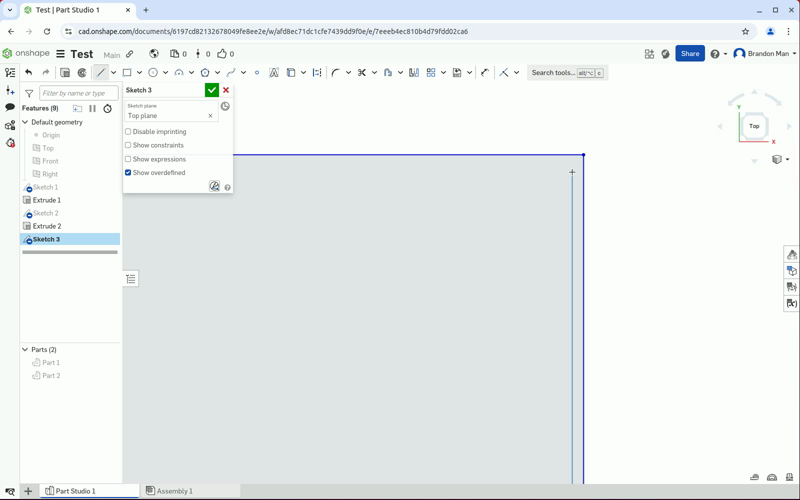
scroll(-6)
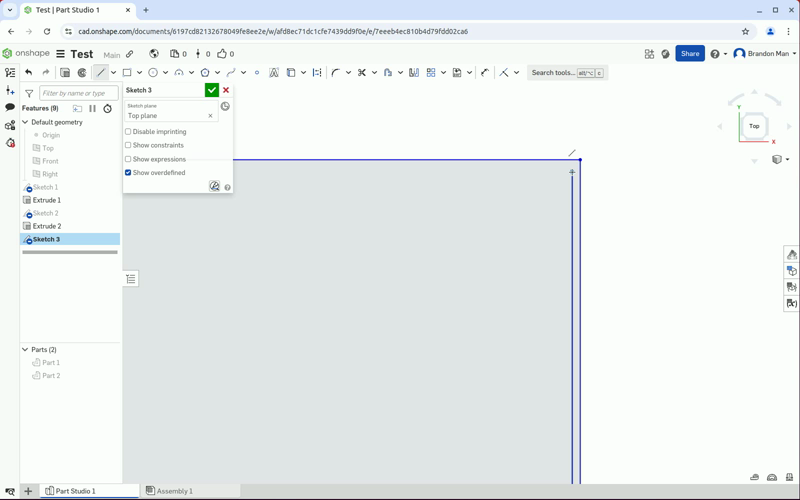
scroll(-6)
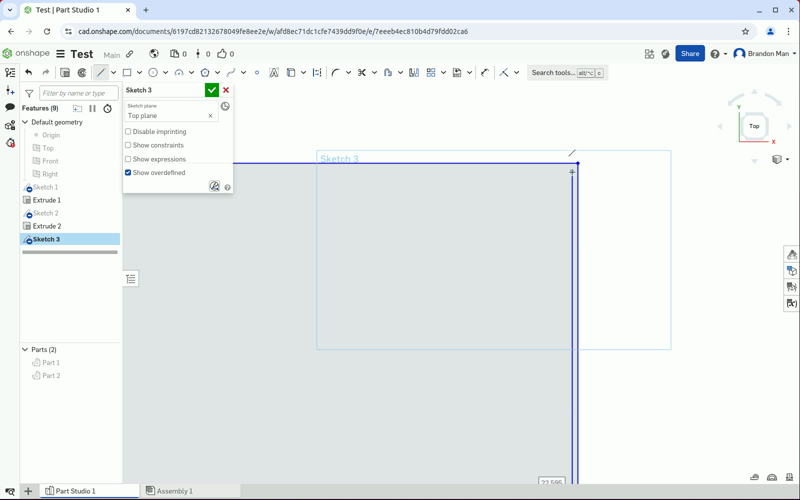
scroll(-6)
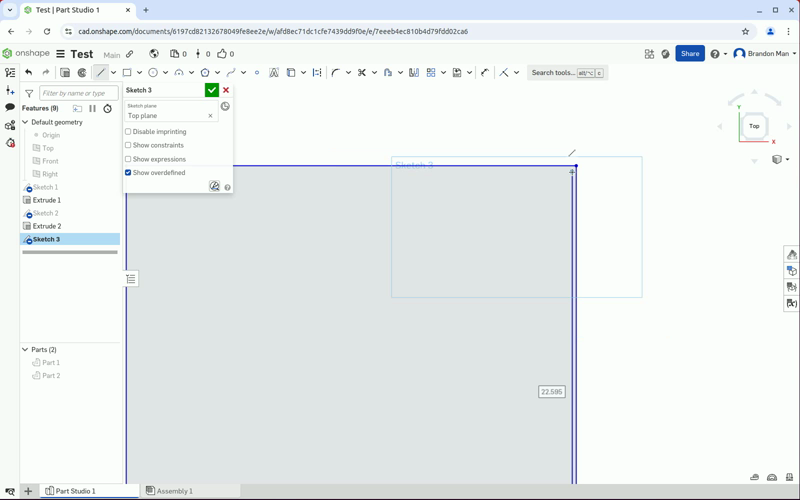
scroll(-6)
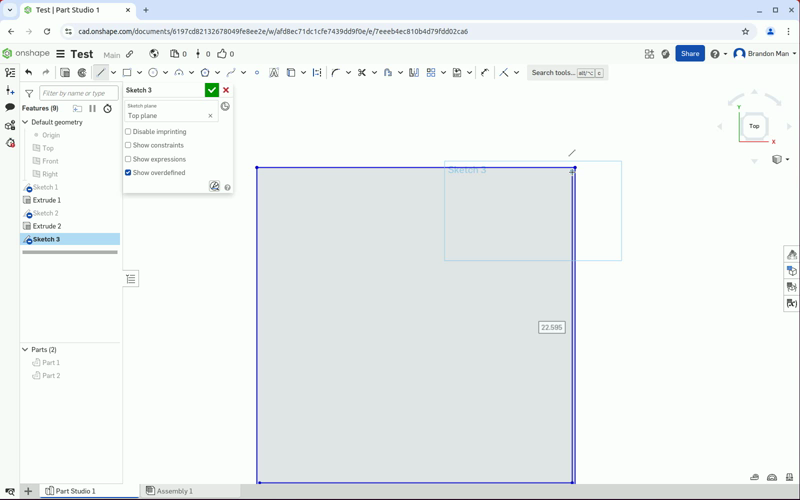
scroll(-6)
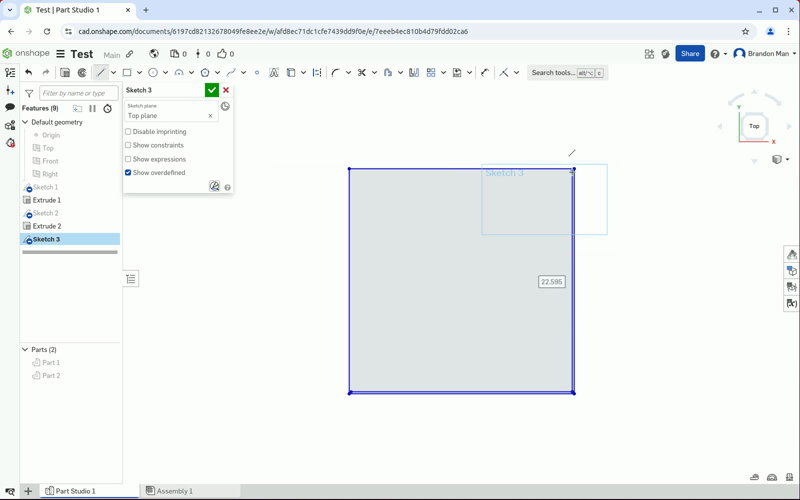
scroll(-6)
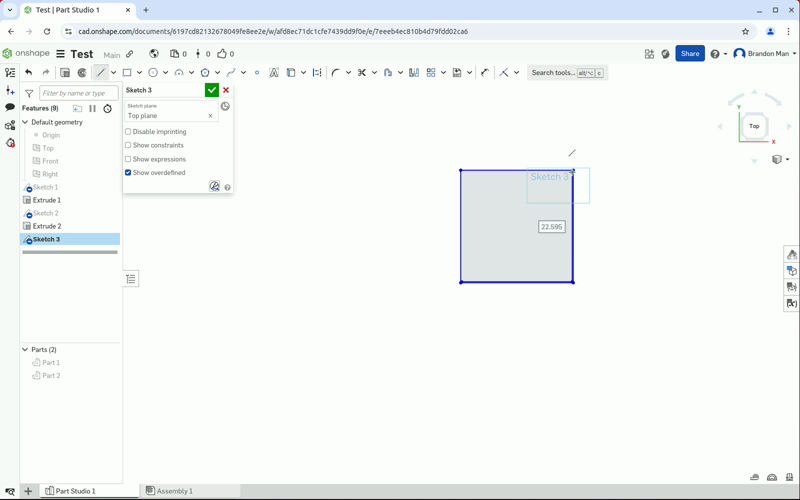
key_up(shift)
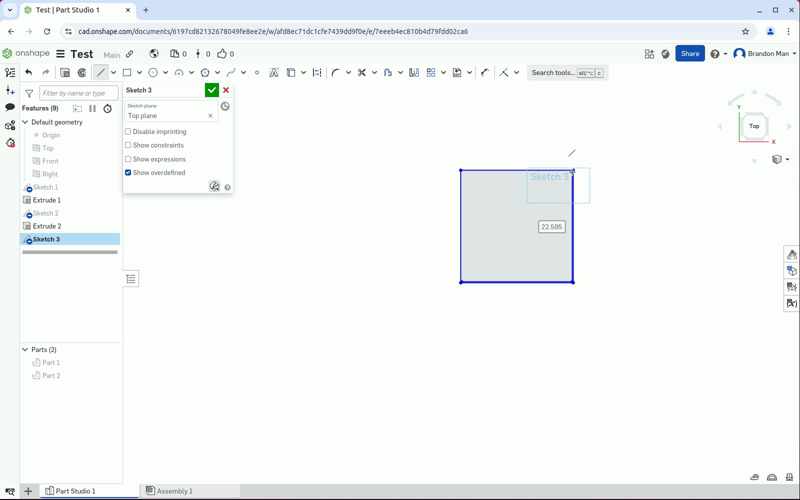
key_down(shift)
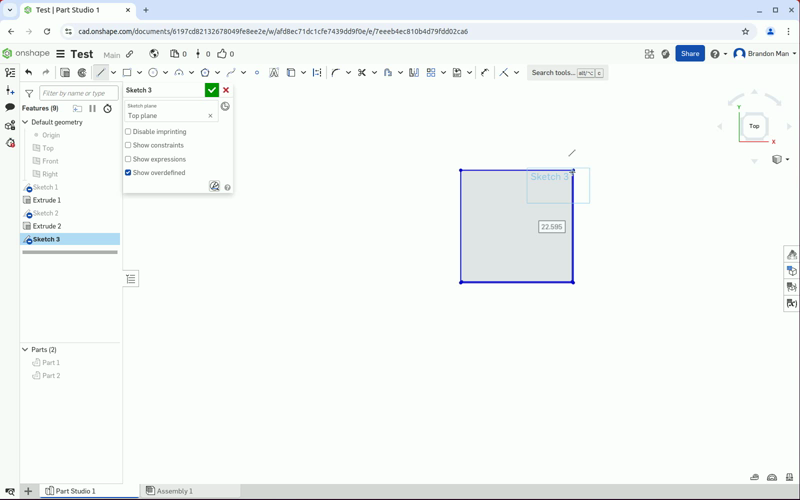
mouse_move(461, 171)
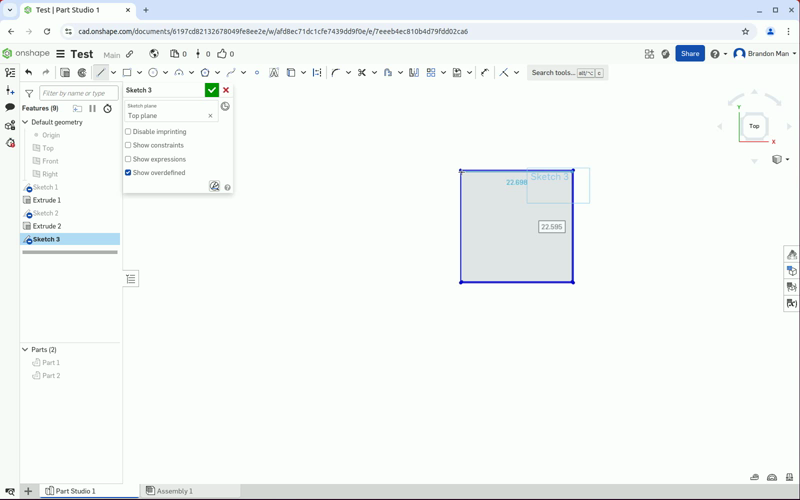
scroll(6)
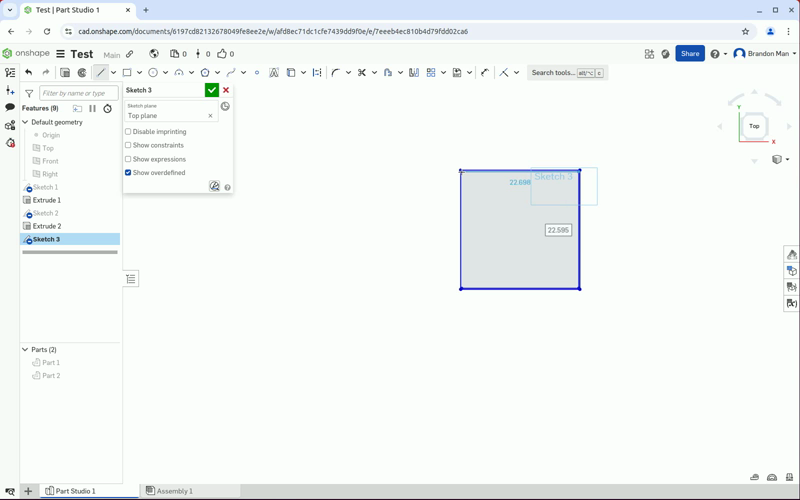
scroll(6)
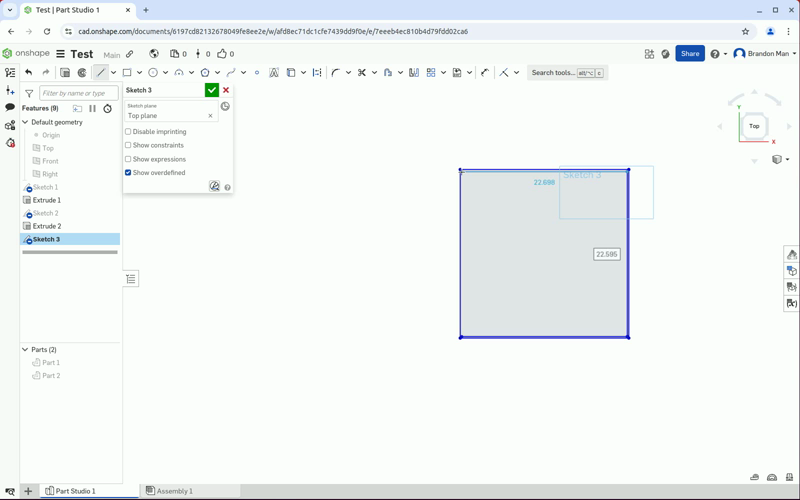
scroll(6)
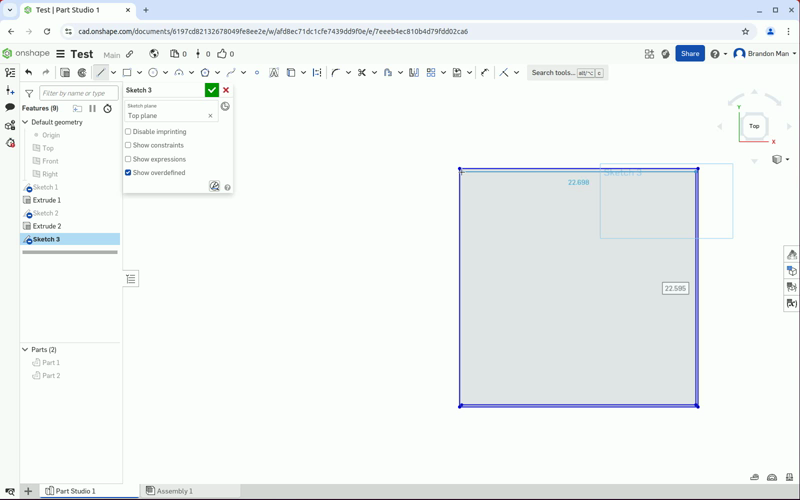
scroll(6)
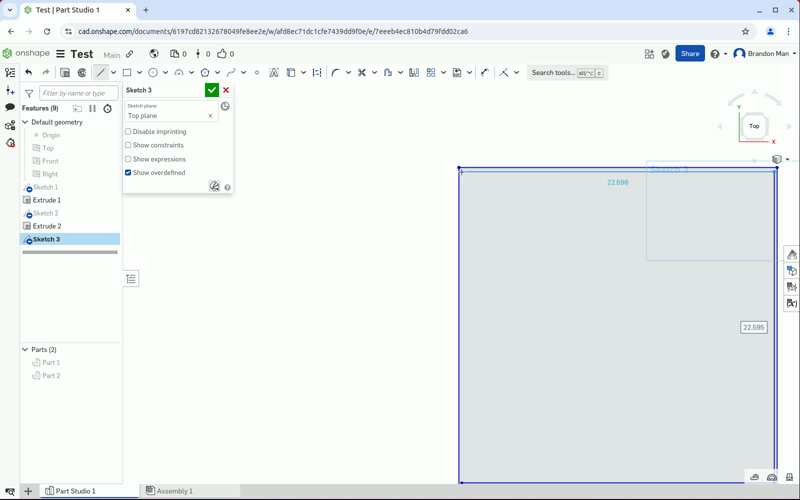
scroll(6)
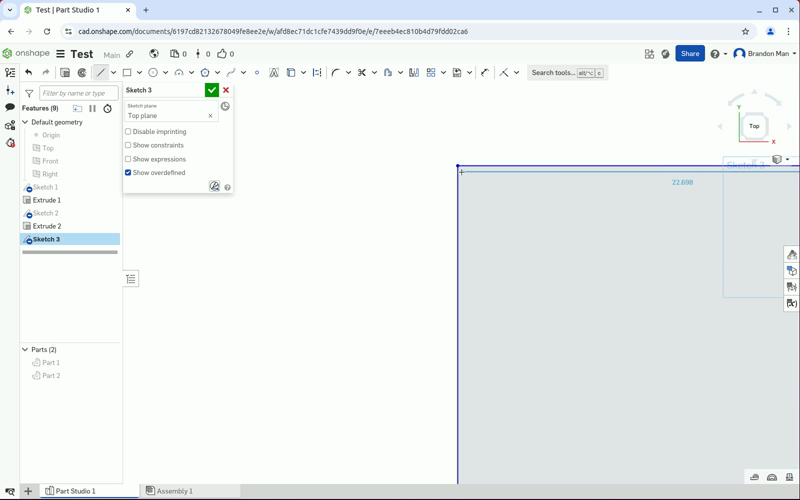
scroll(6)
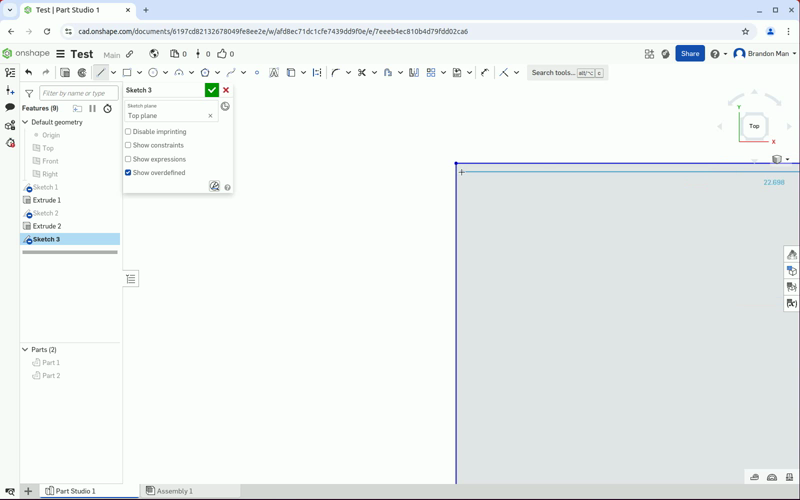
scroll(6)
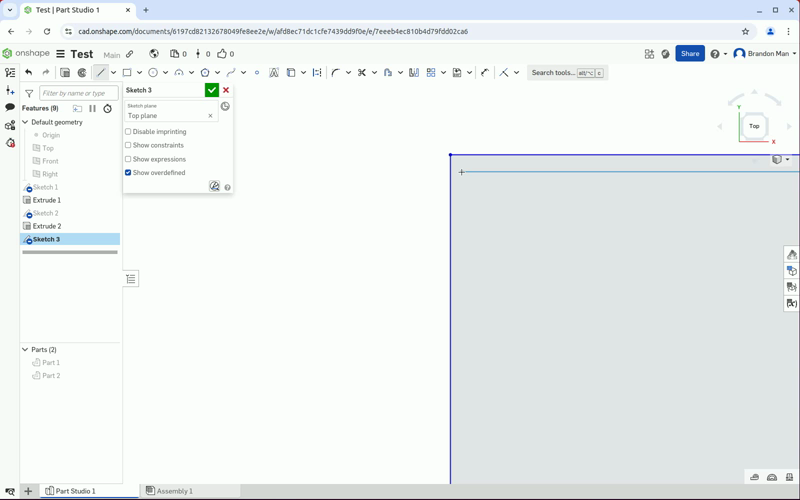
click(461, 171)
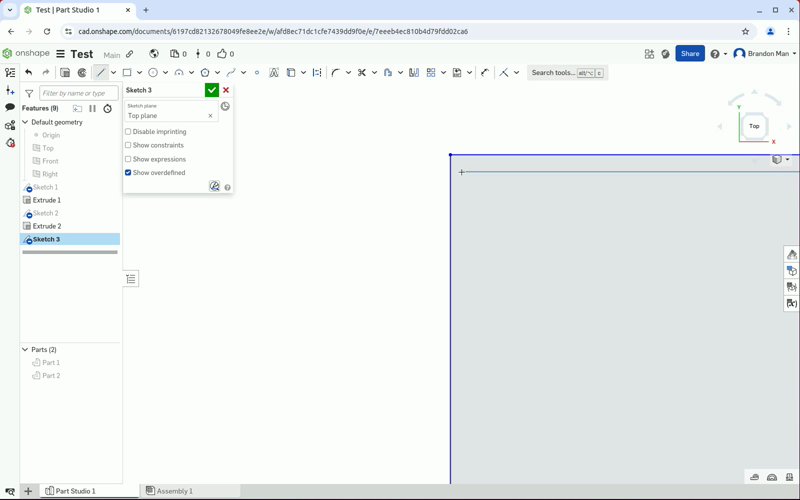
scroll(-6)
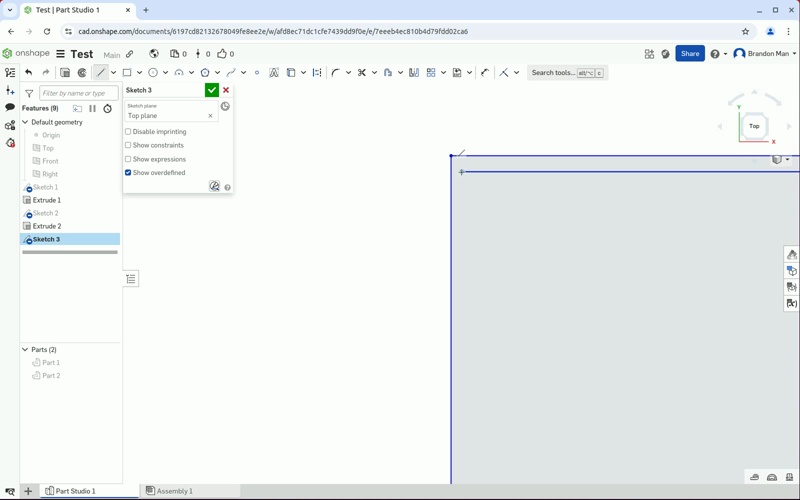
scroll(-6)
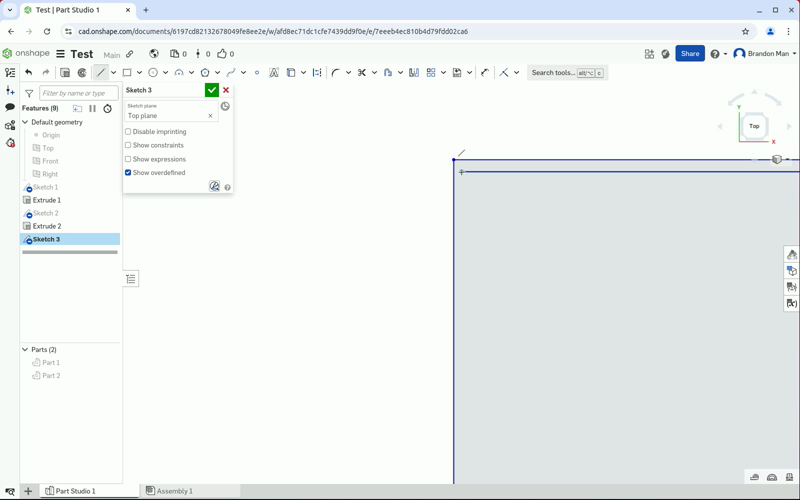
scroll(-6)
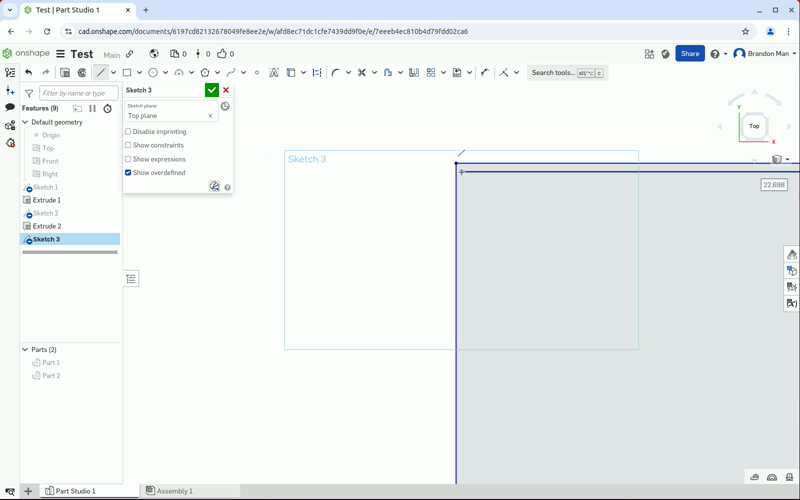
scroll(-6)
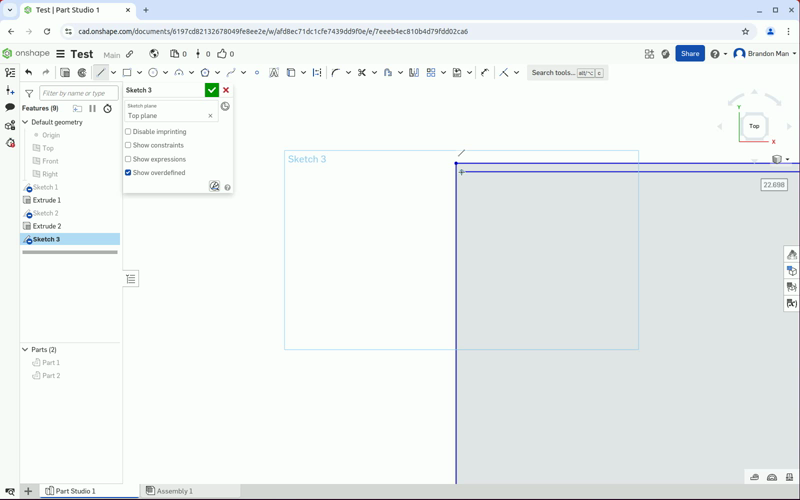
scroll(-6)
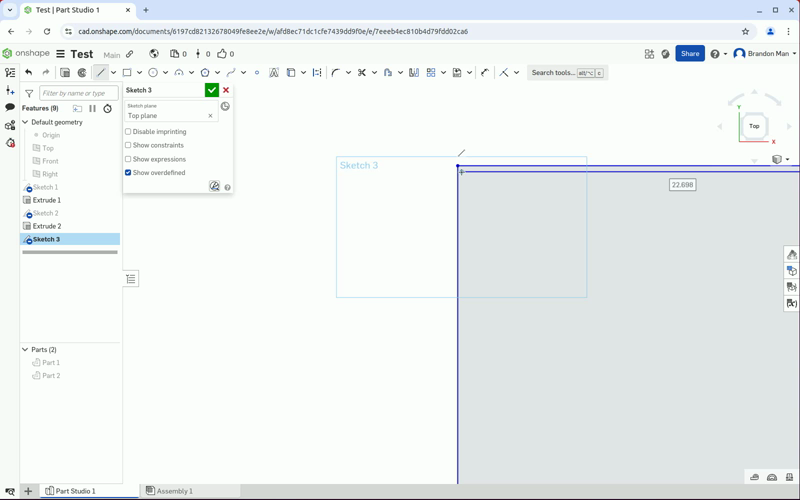
scroll(-6)
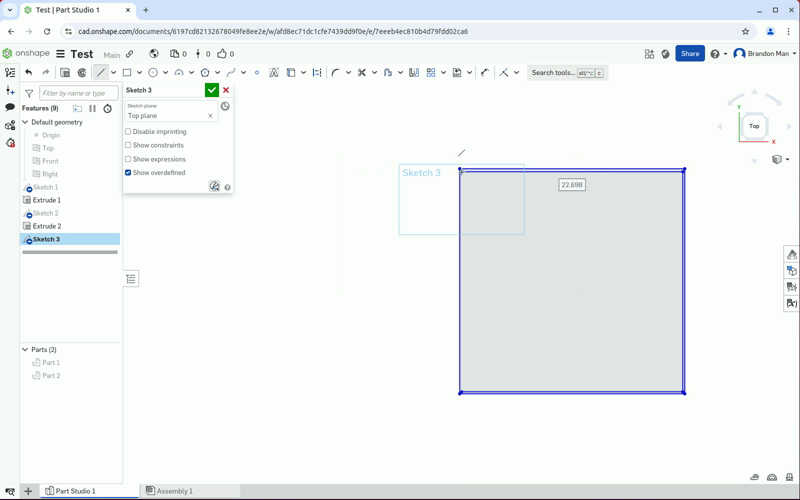
scroll(-6)
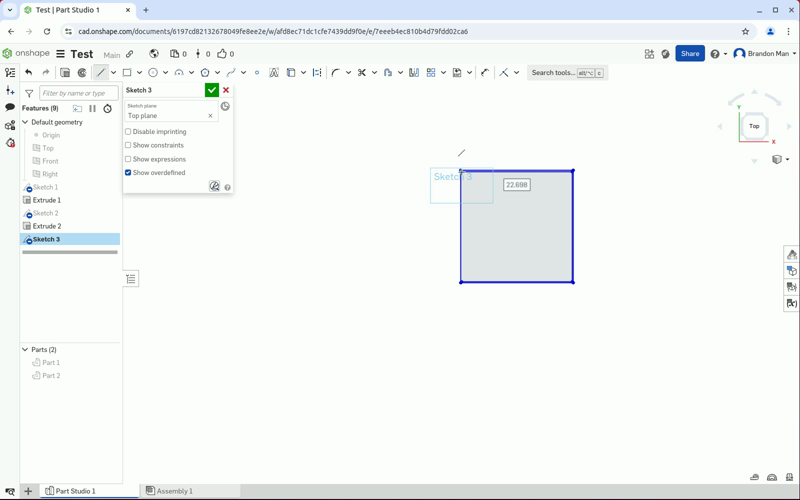
key_up(shift)
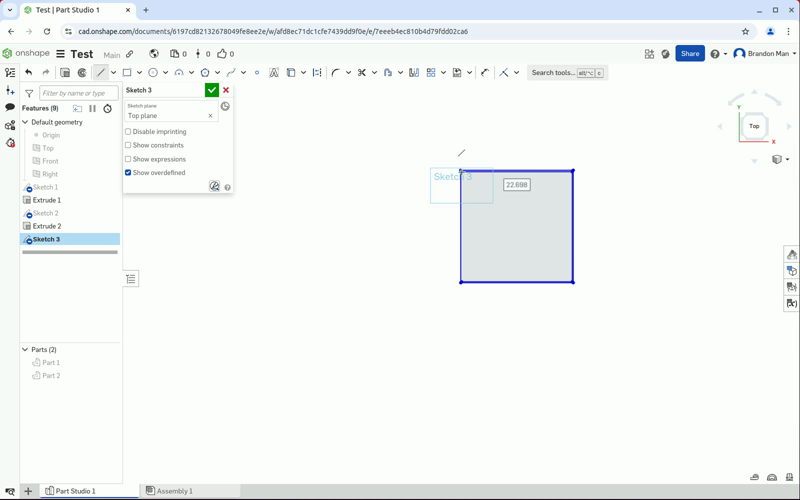
key_down(shift)
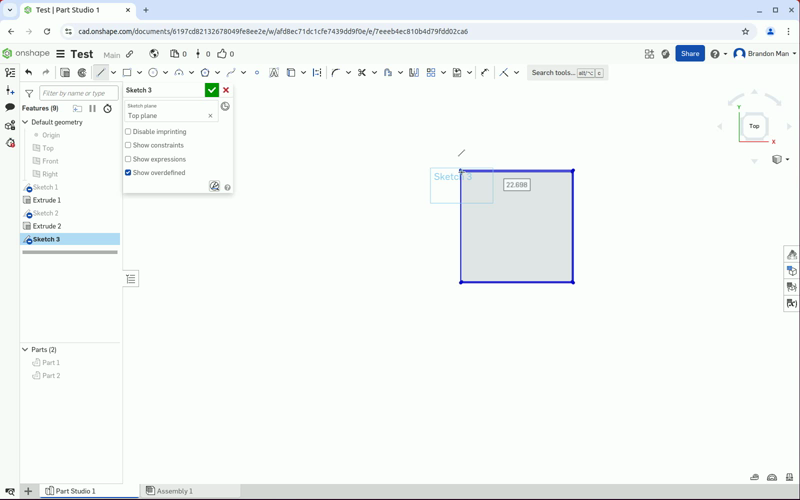
mouse_move(461, 281)
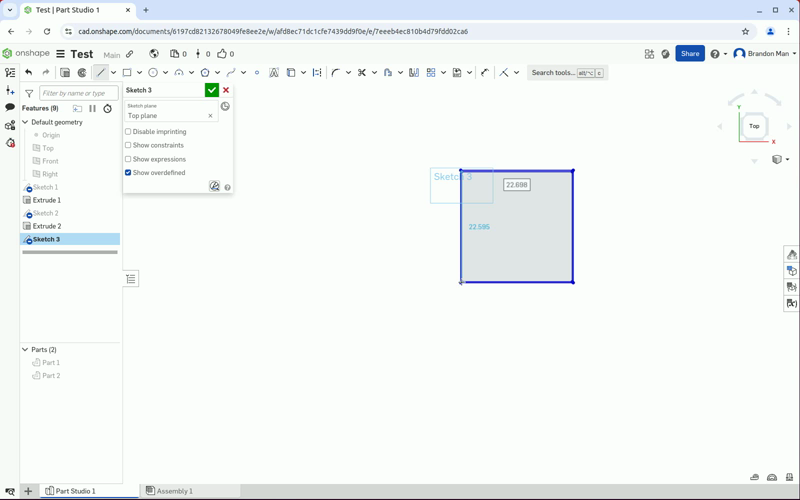
scroll(6)
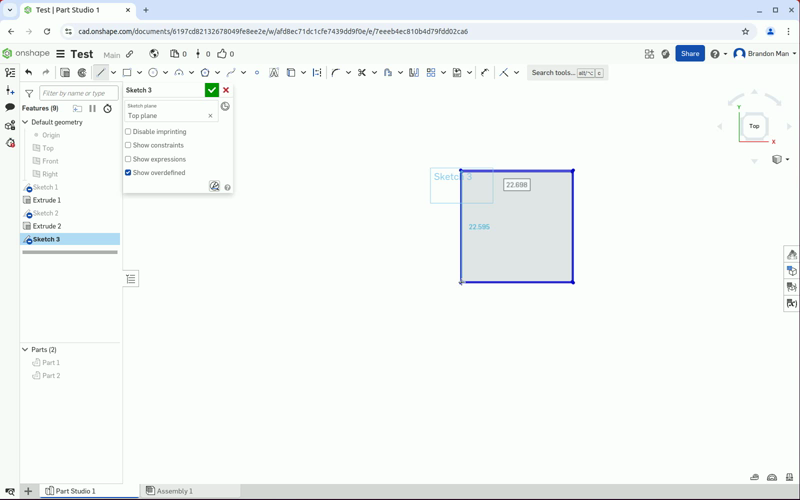
scroll(6)
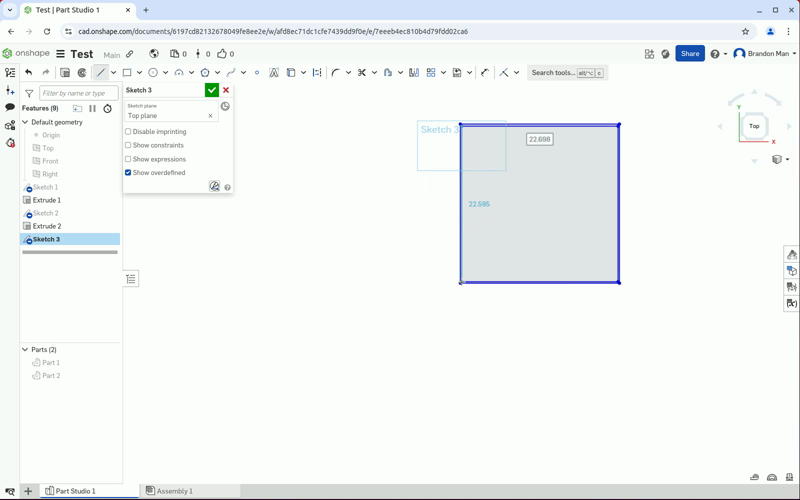
scroll(6)
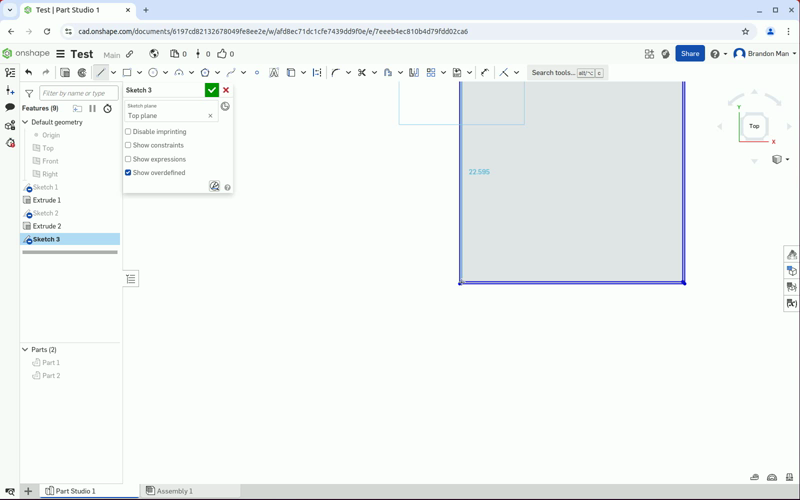
scroll(6)
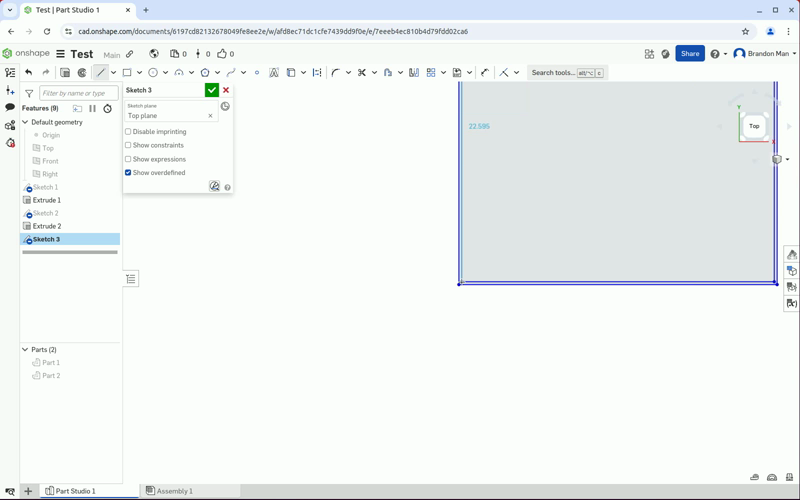
scroll(6)
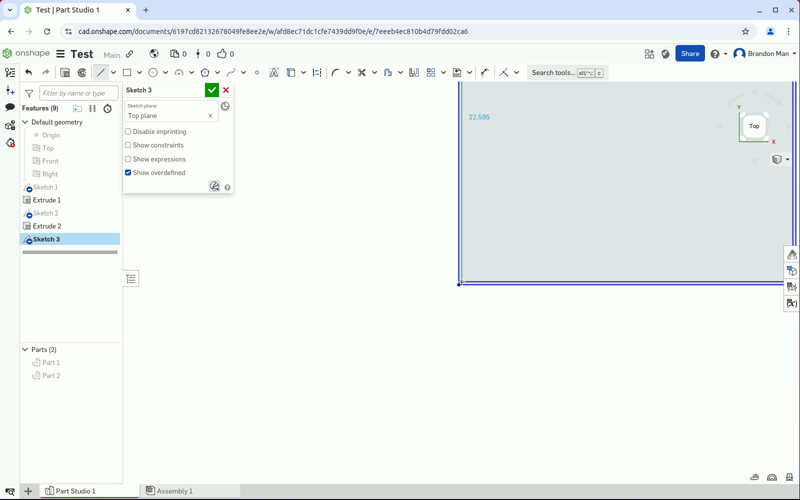
scroll(6)
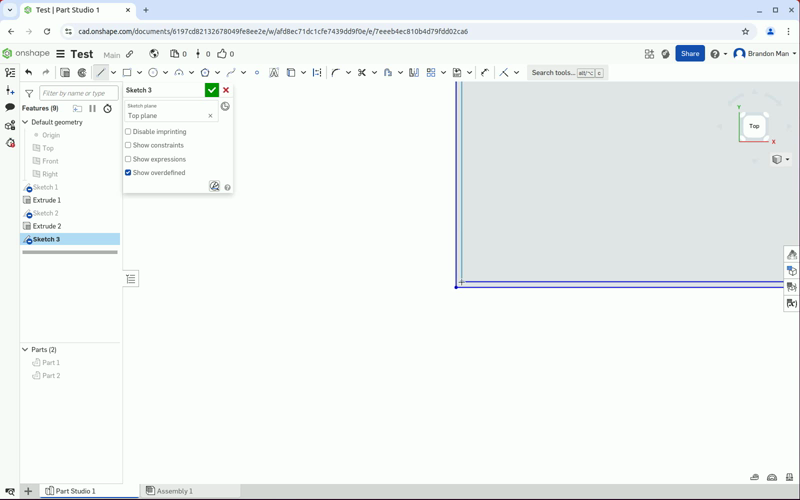
scroll(6)
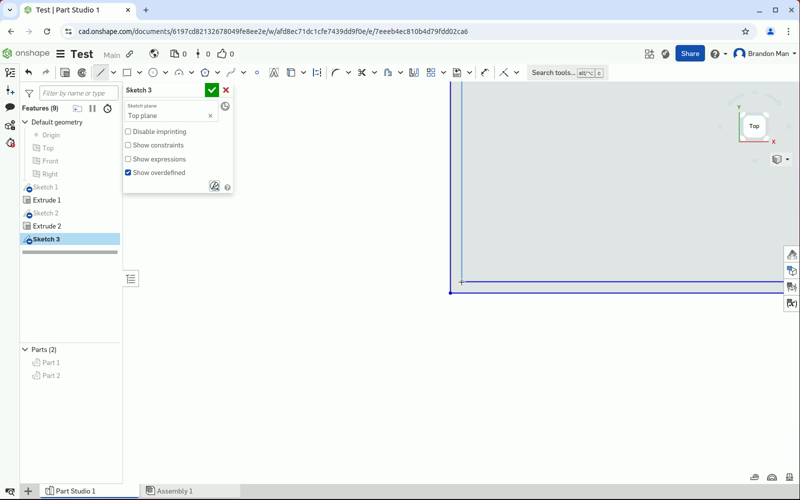
key_up(shift)
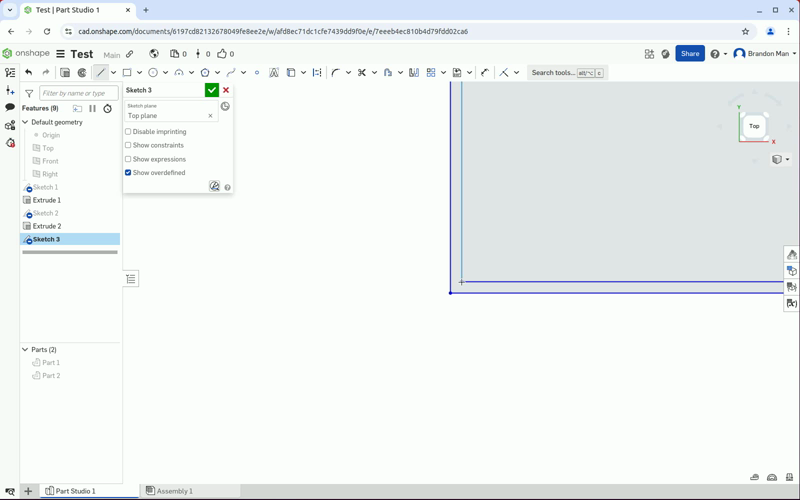
click(461, 281)
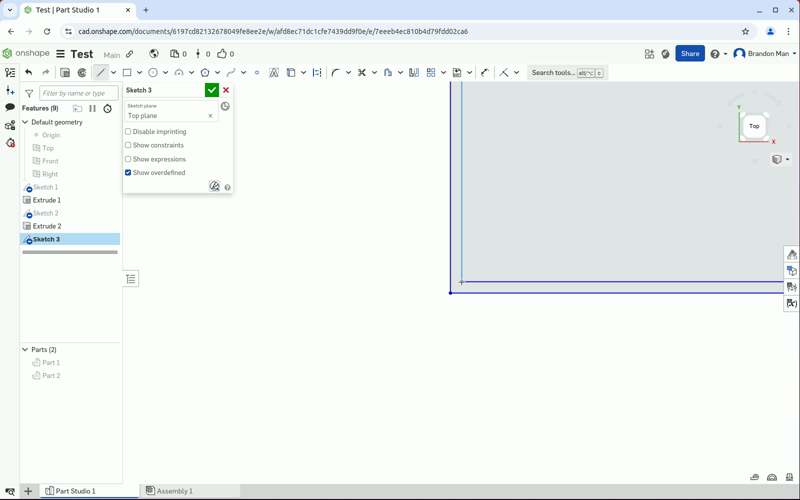
scroll(-6)
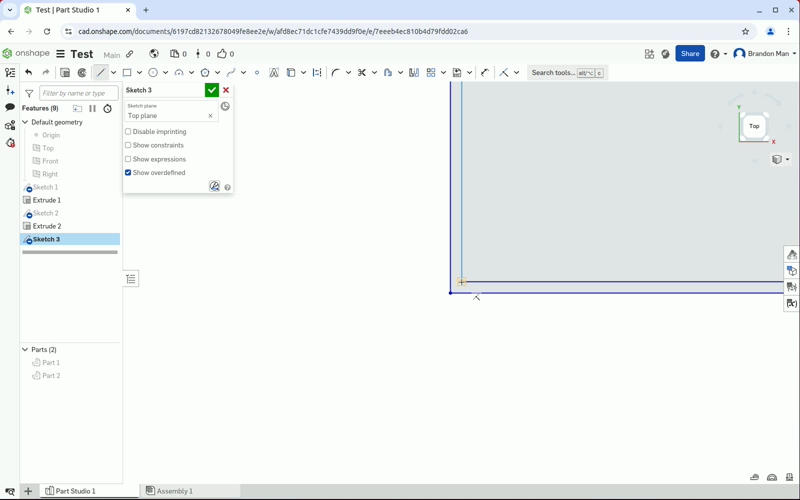
scroll(-6)
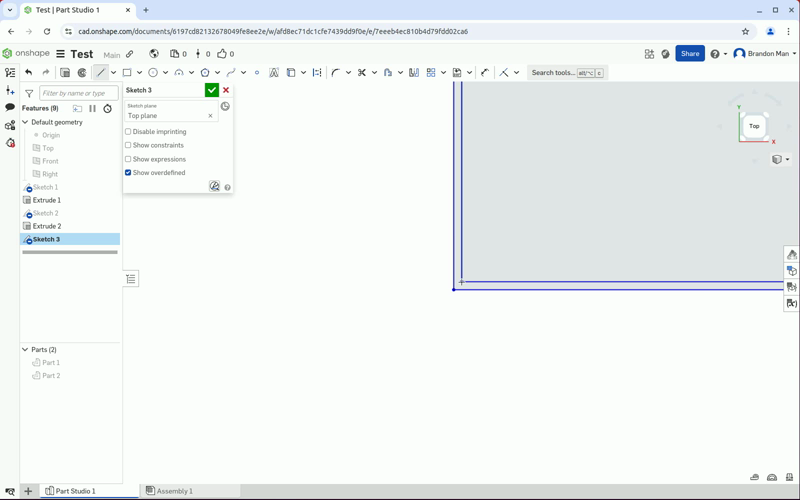
scroll(-6)
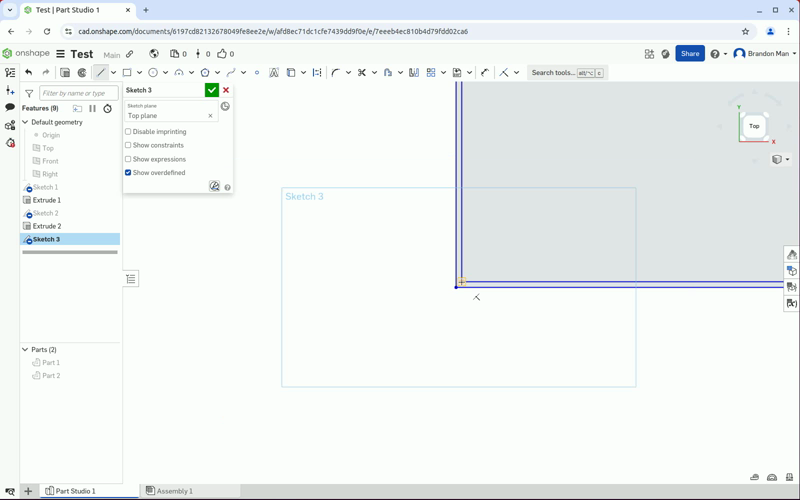
scroll(-6)
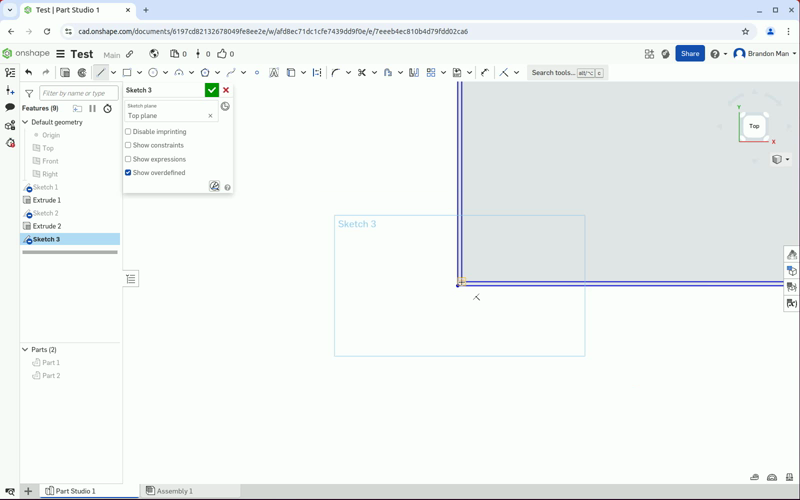
scroll(-6)
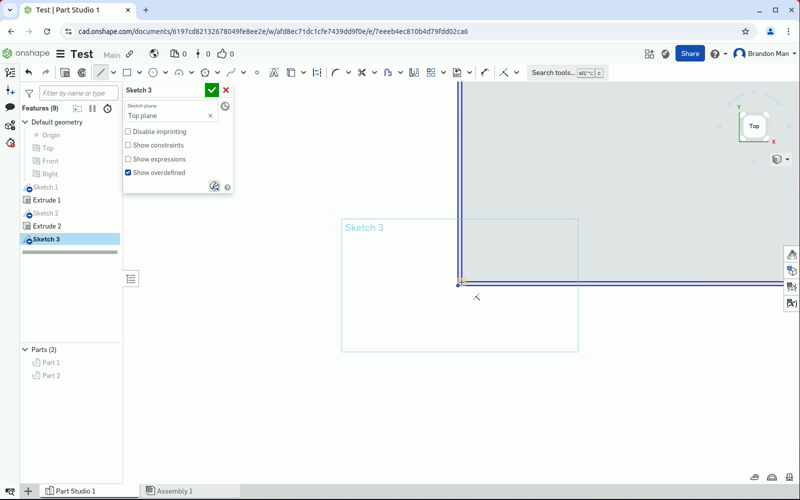
scroll(-6)
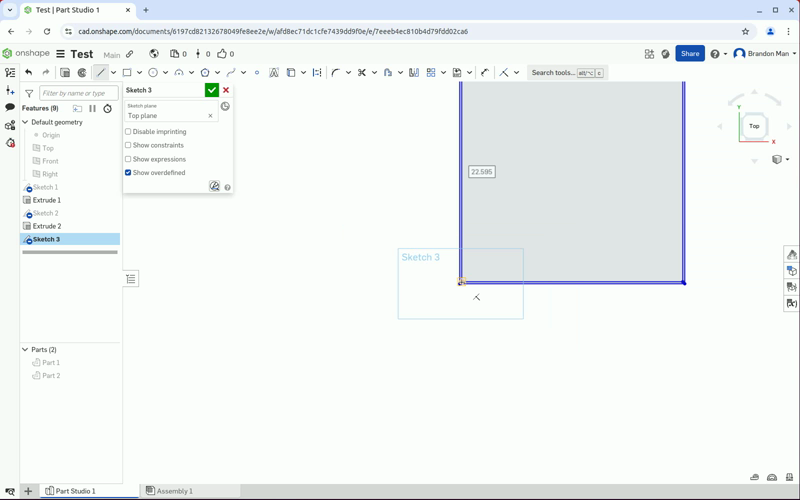
scroll(-6)
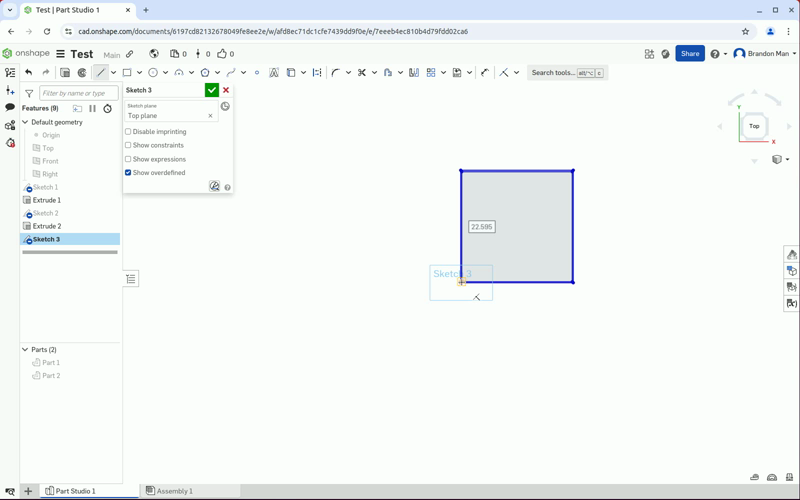
key(esc)
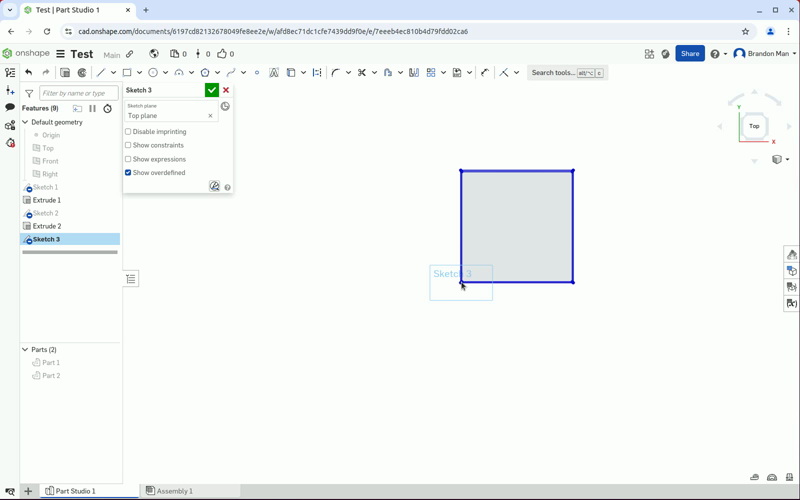
mouse_move(494, 170)
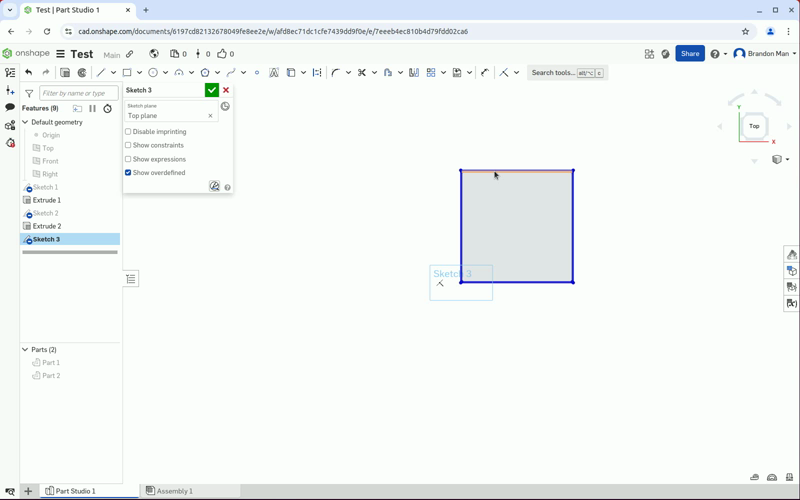
scroll(6)
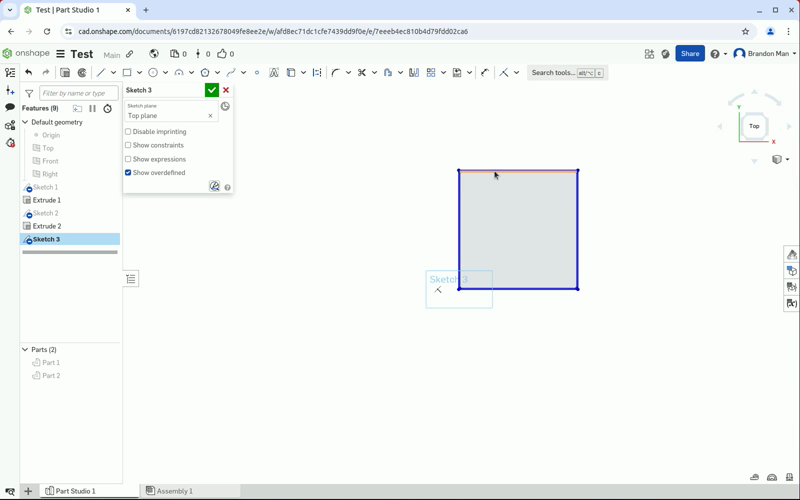
scroll(6)
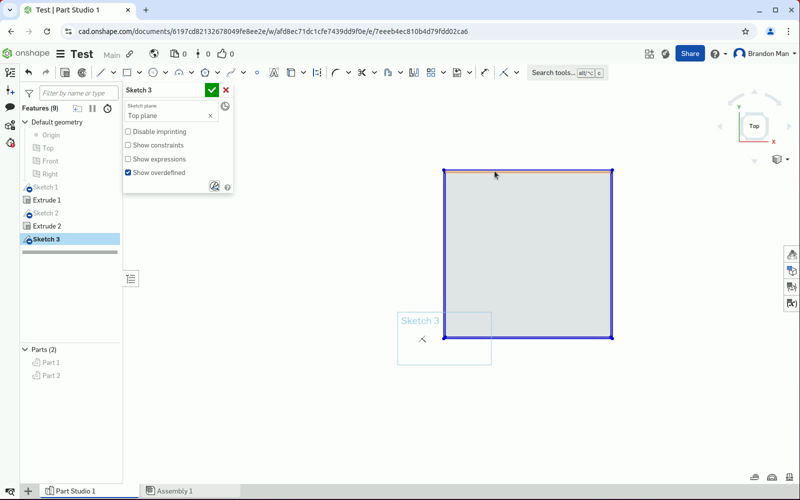
scroll(6)
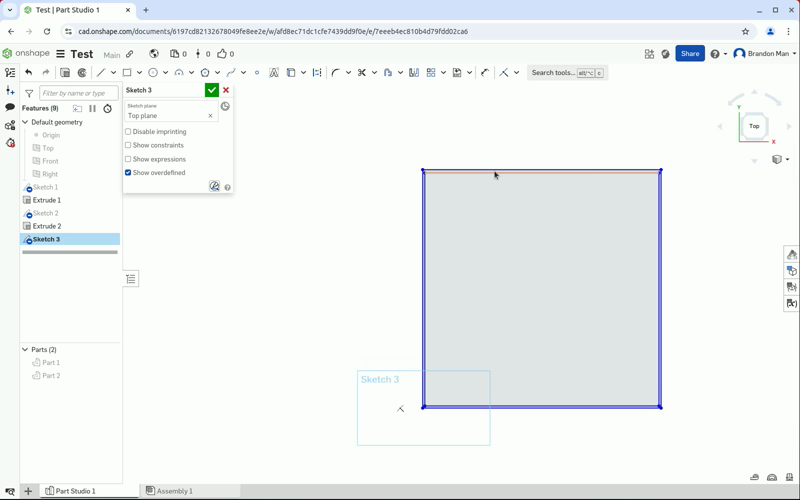
scroll(6)
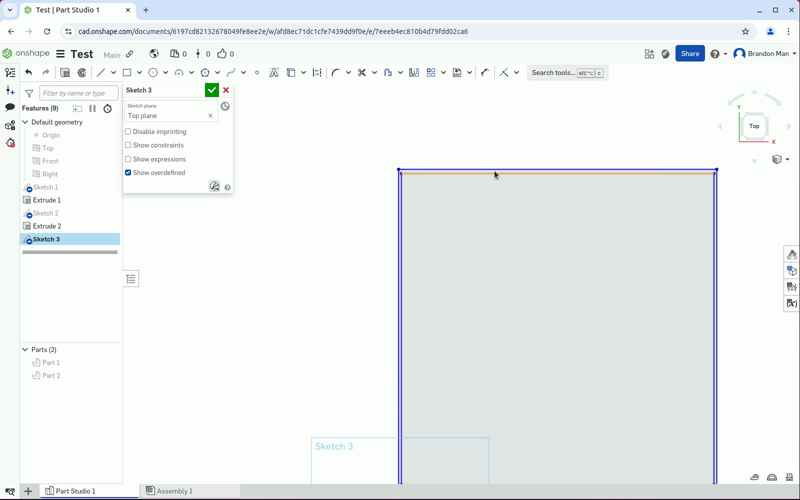
scroll(6)
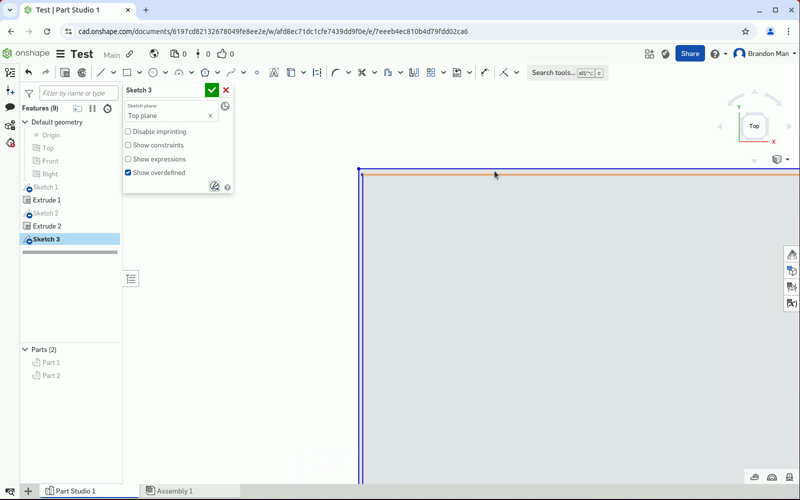
scroll(6)
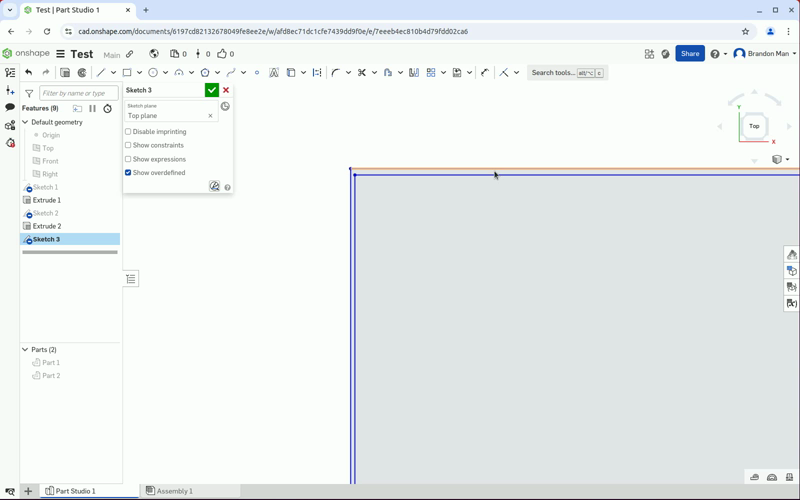
scroll(6)
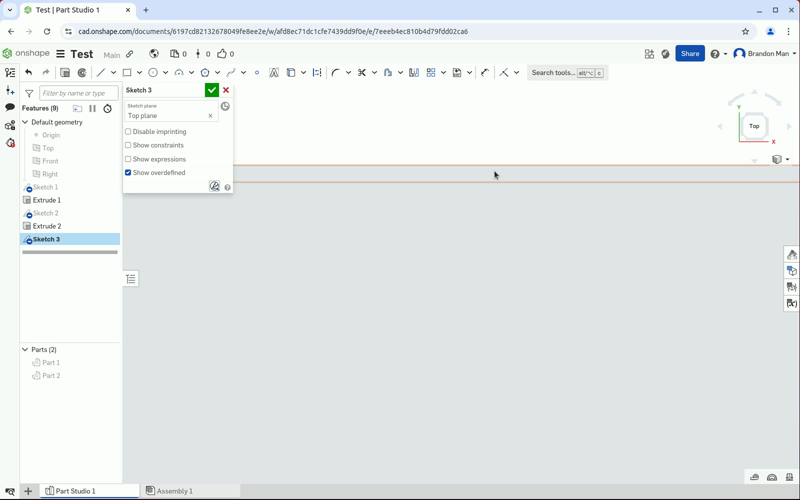
click(494, 170)
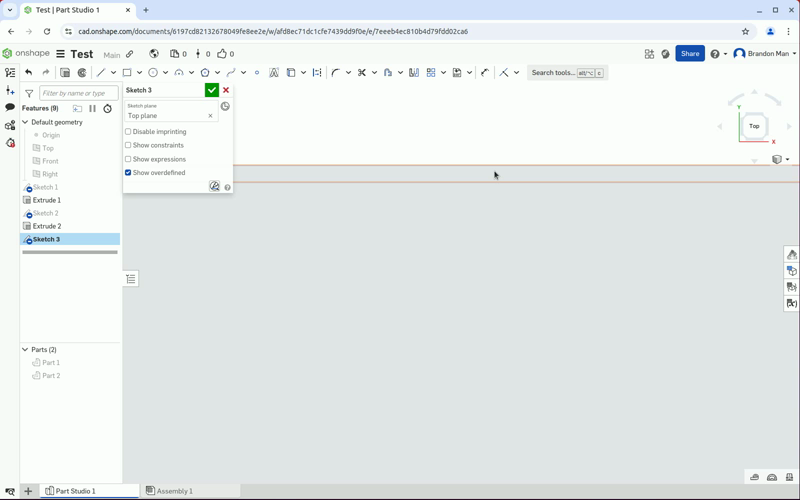
scroll(-6)
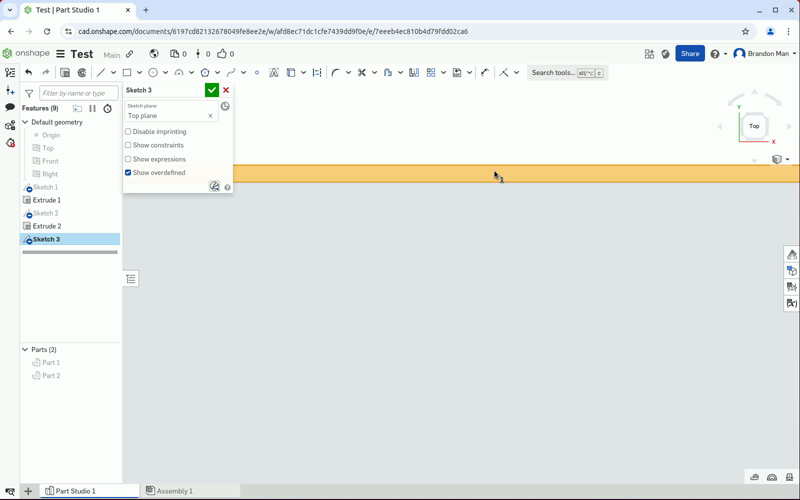
scroll(-6)
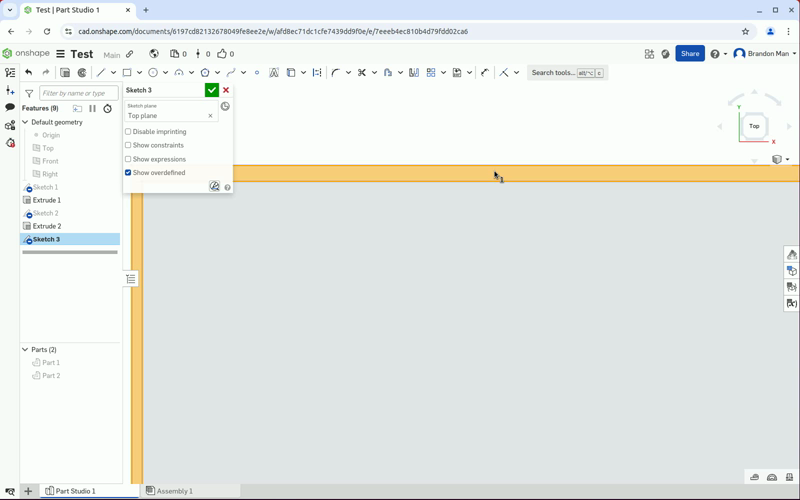
scroll(-6)
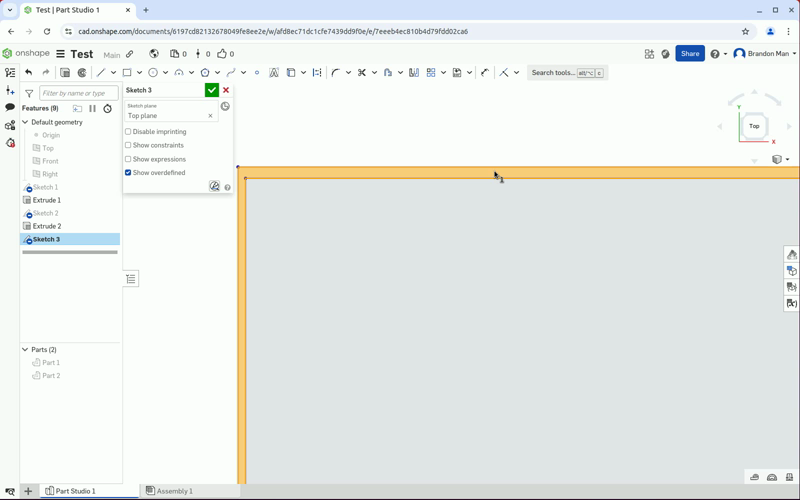
scroll(-6)
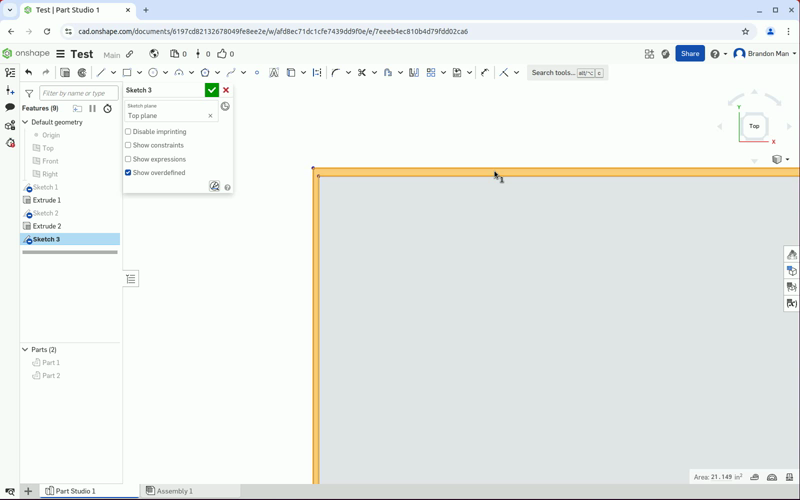
scroll(-6)
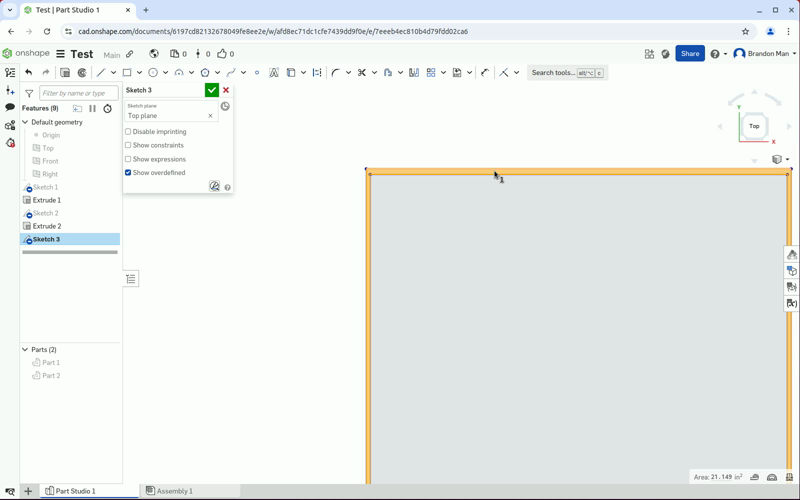
scroll(-6)
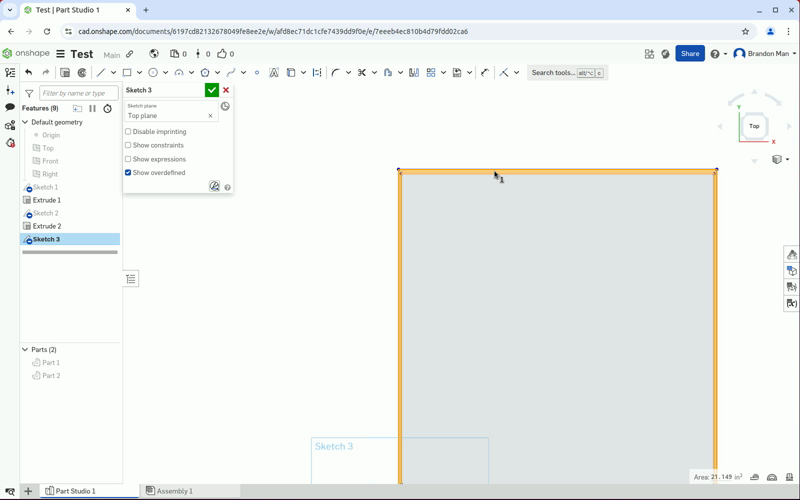
scroll(-6)
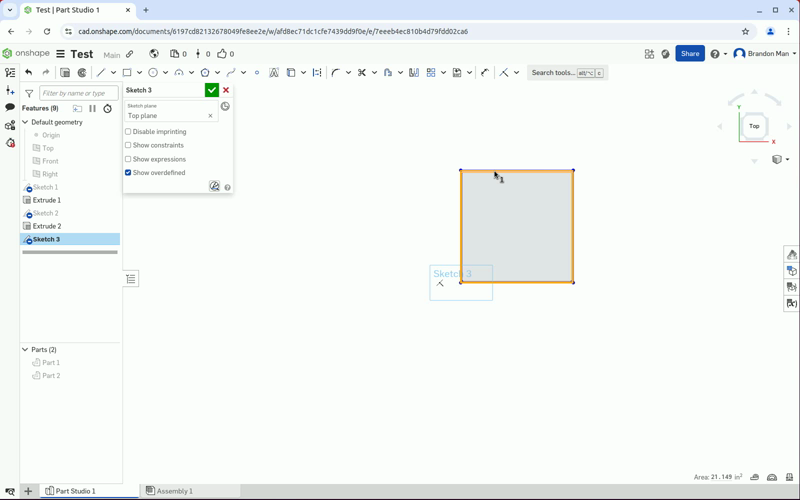
mouse_move(73, 352)
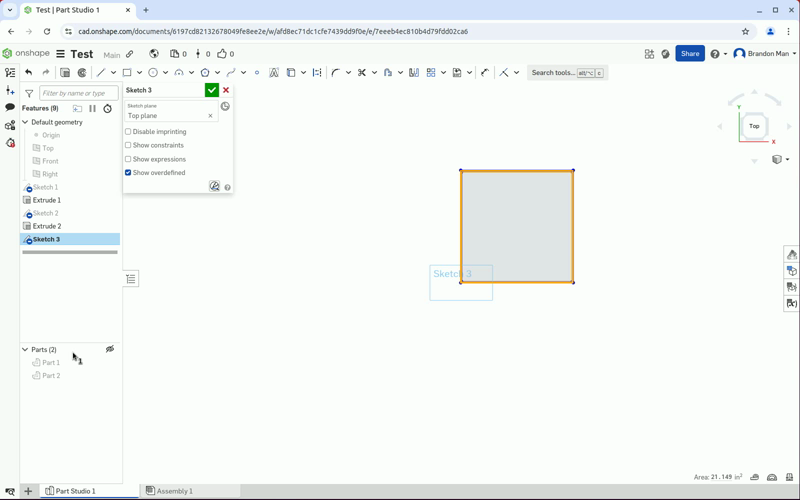
key(shift+y)
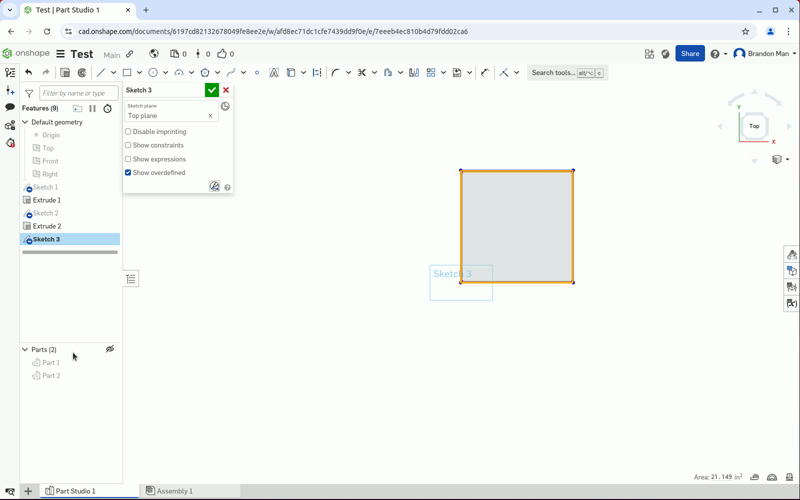
key(shift+e)
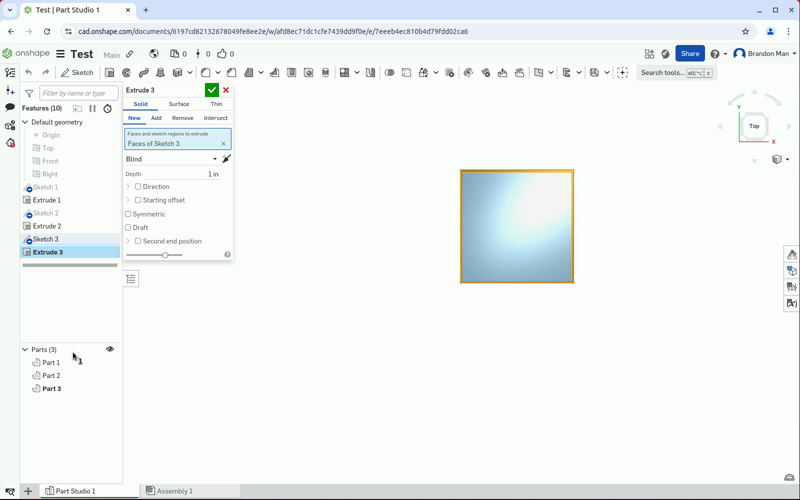
mouse_move(143, 106)
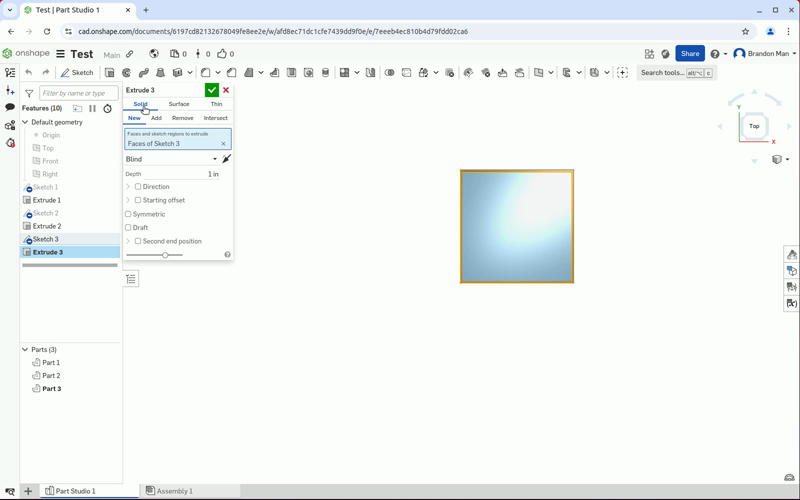
click(143, 106)
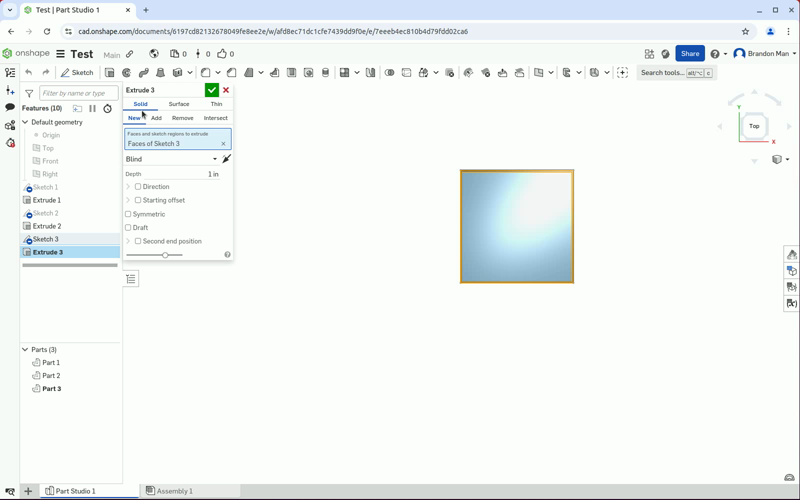
mouse_move(137, 120)
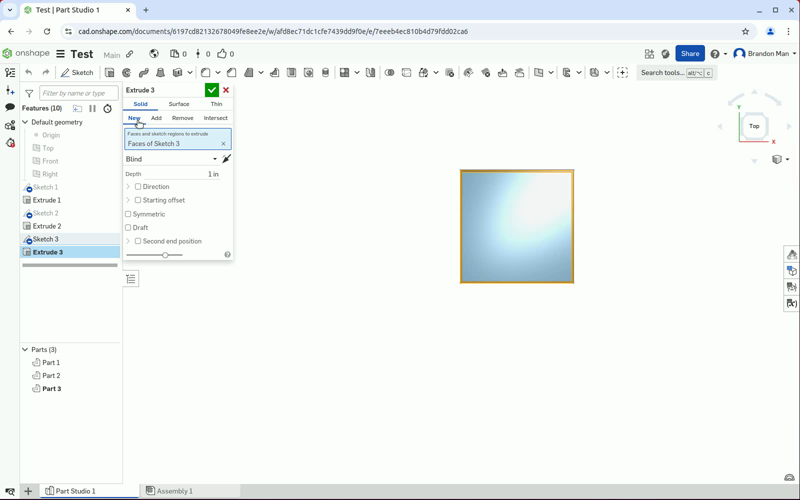
click(137, 120)
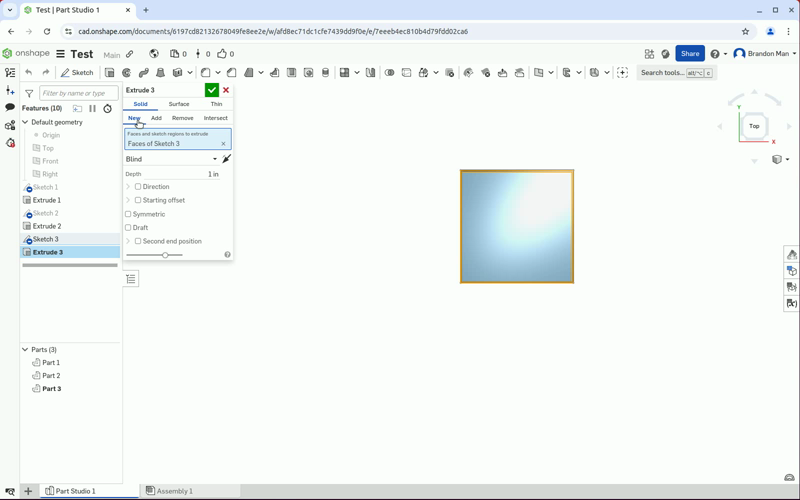
key(tab, 4)
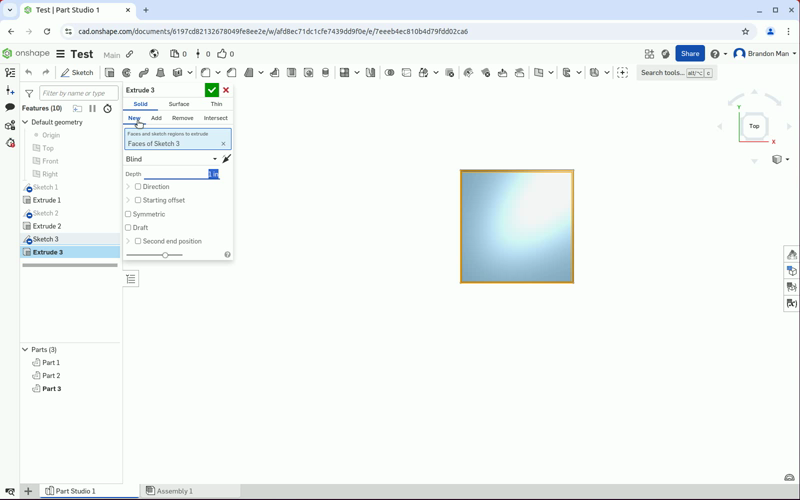
text(13.239)
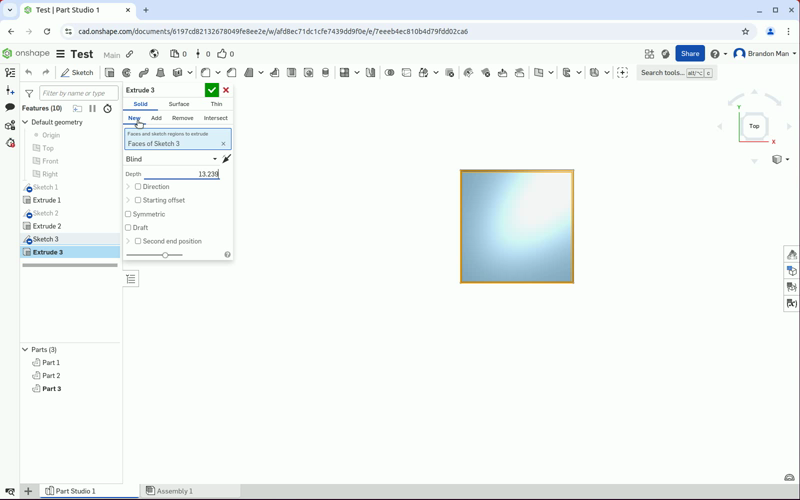
key(enter)
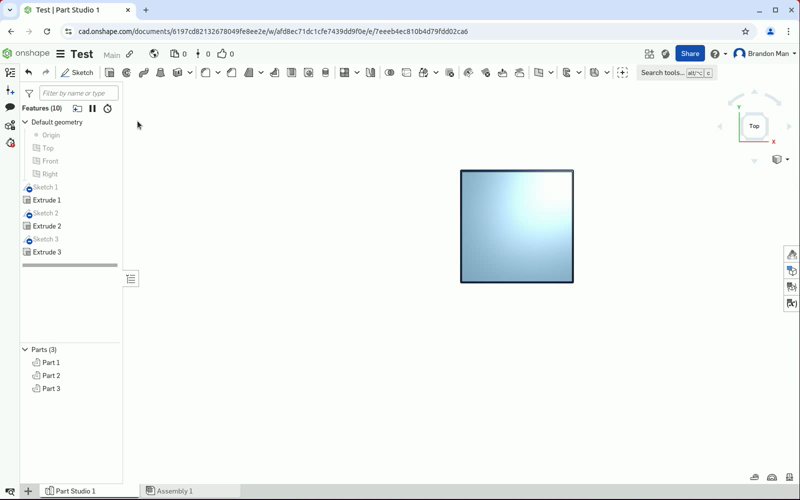
key(shift+h)
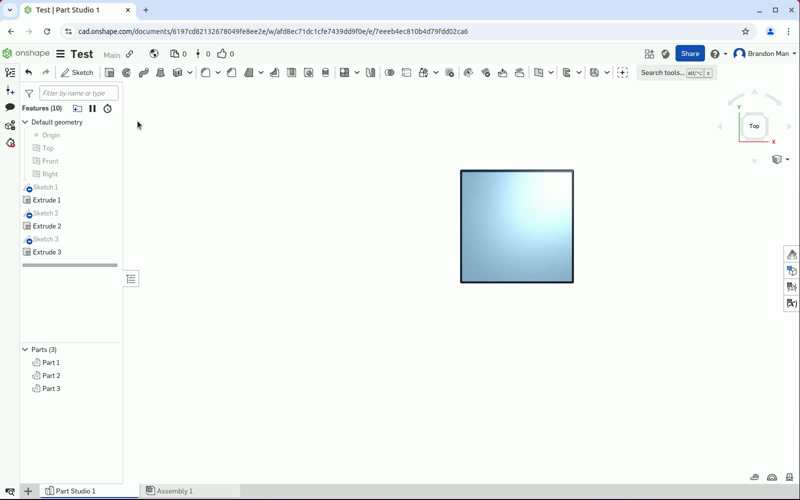
key(shift+h)
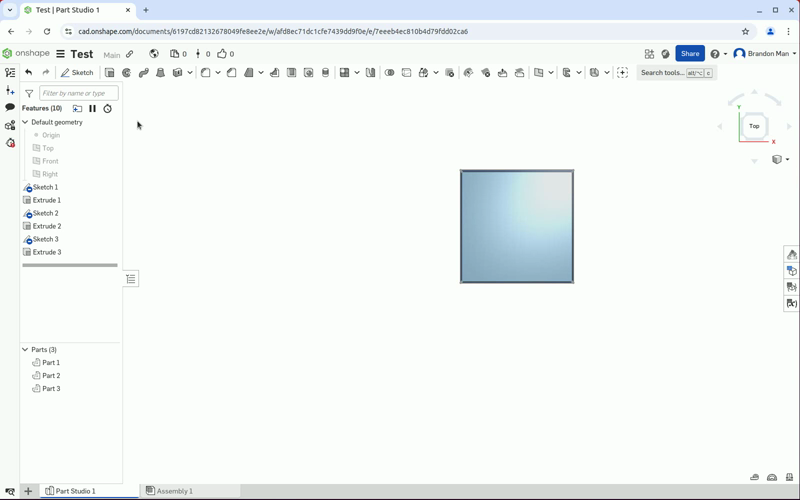
key(shift+7)
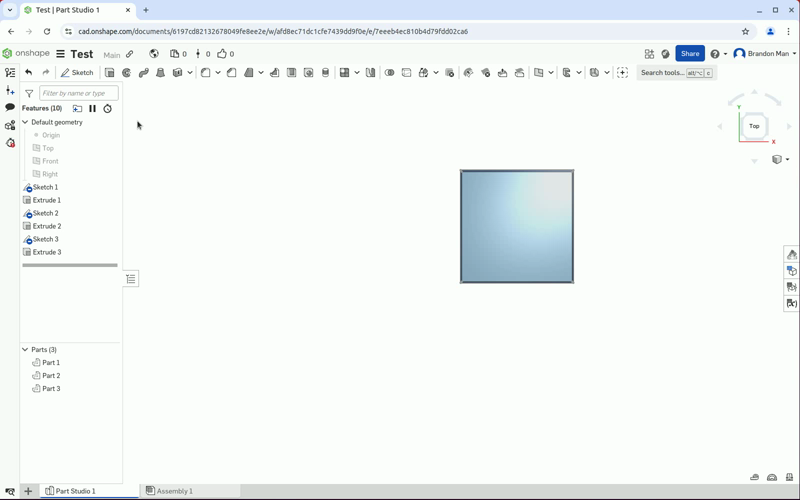
key(up, 3)
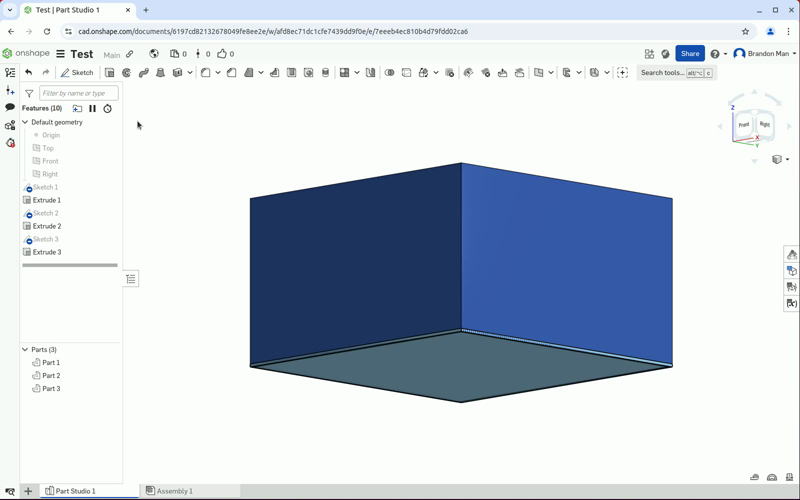
key(left, 3)
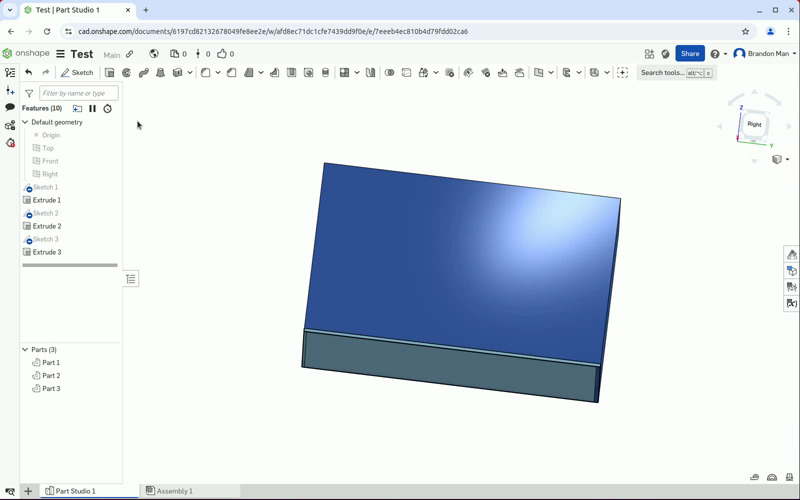
key(right, 3)
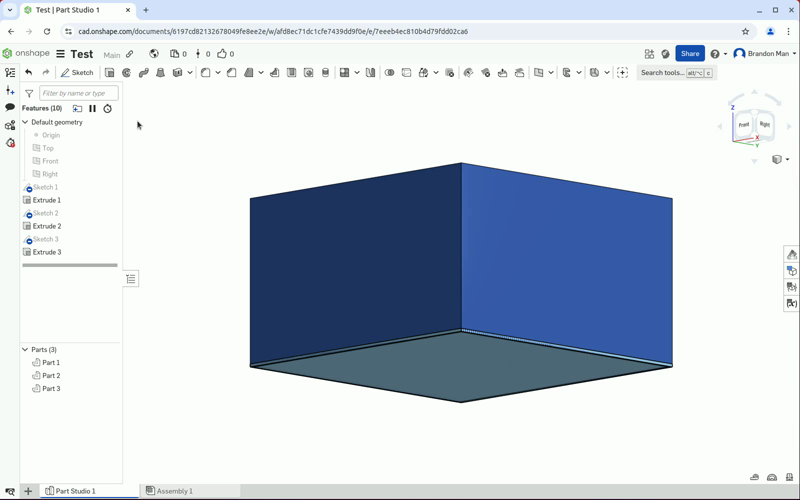
key(down, 3)
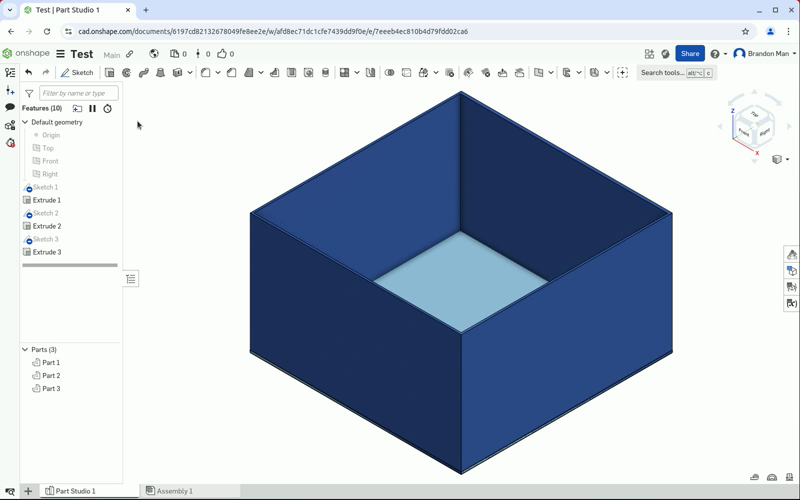
mouse_move(73, 189)
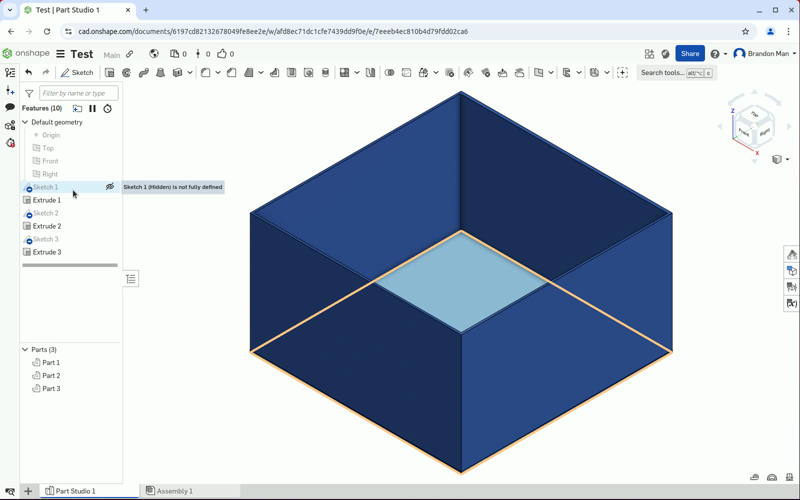
click(73, 189)